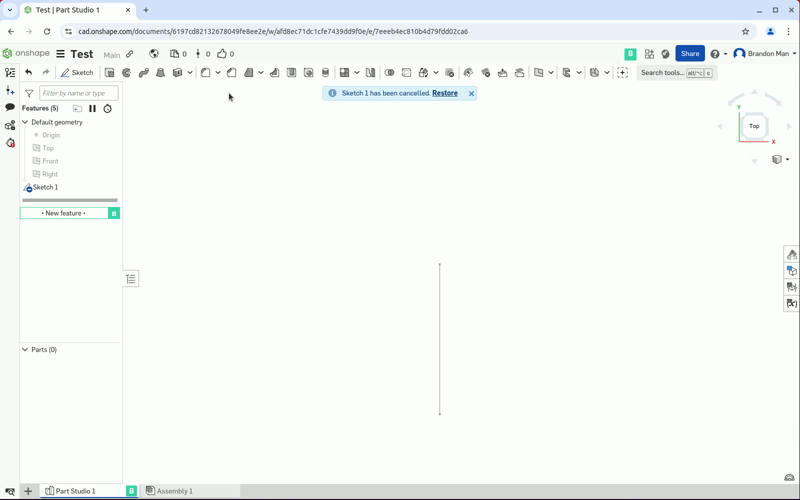
key(shift+h)
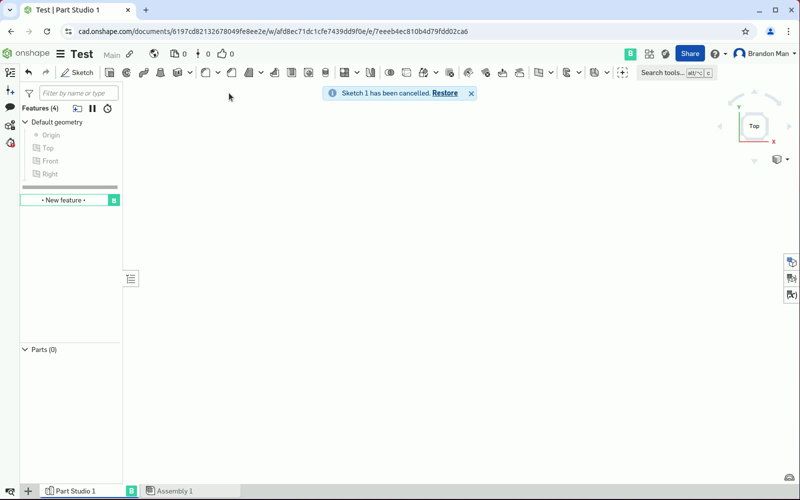
mouse_move(73, 352)
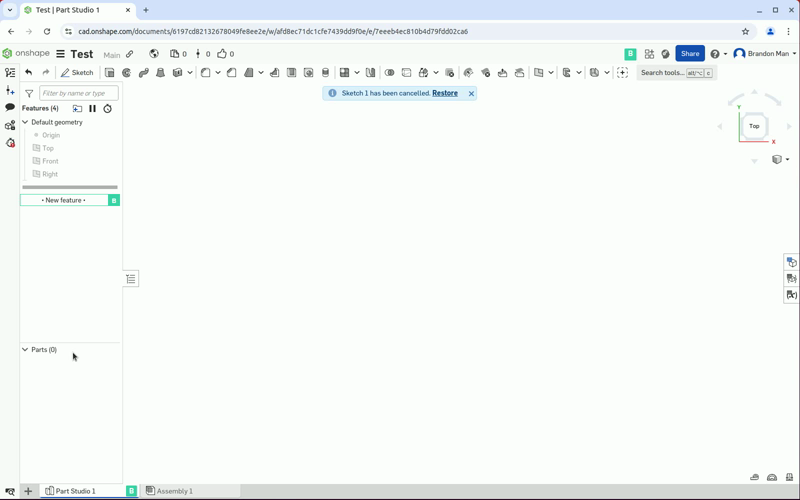
key(y)
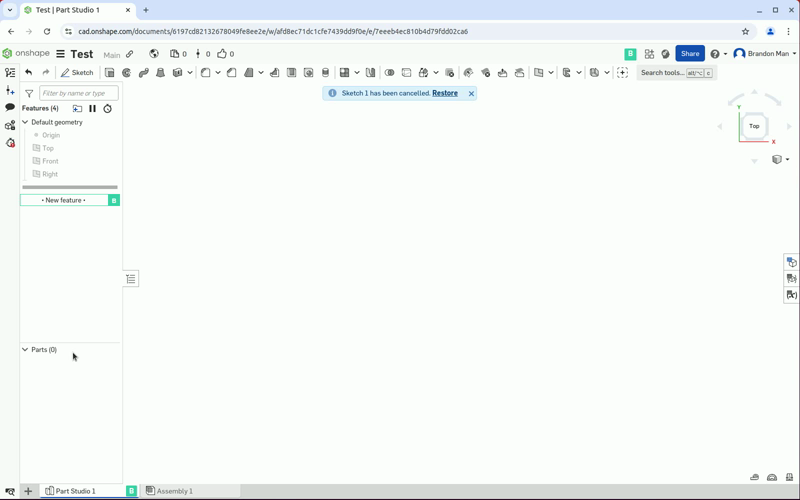
key(shift+p)
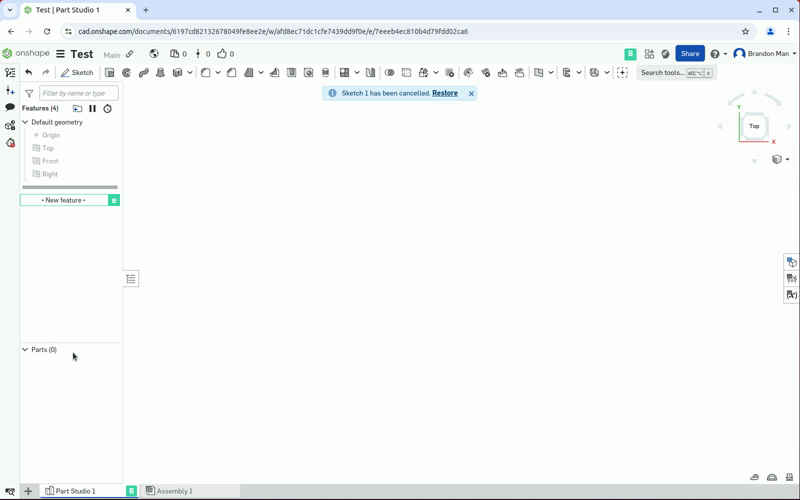
key(space)
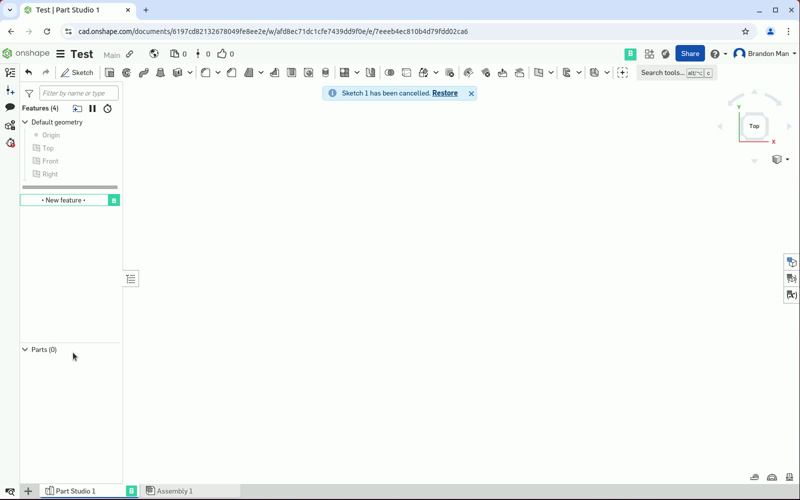
key_down(shift)
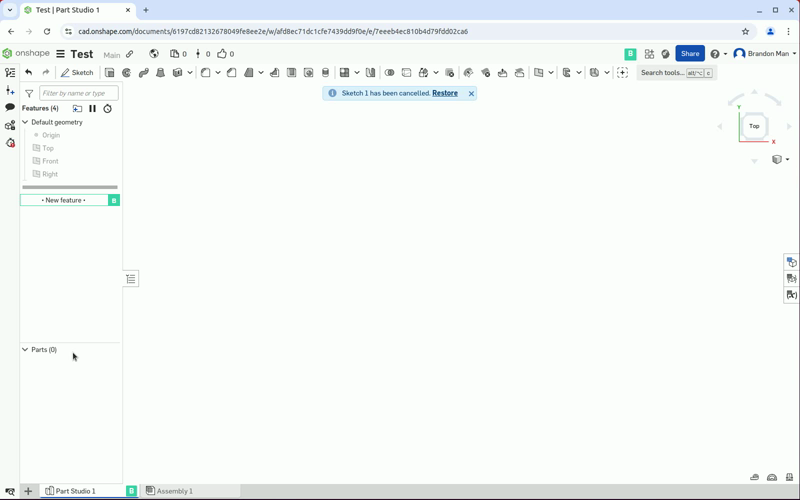
key(up)
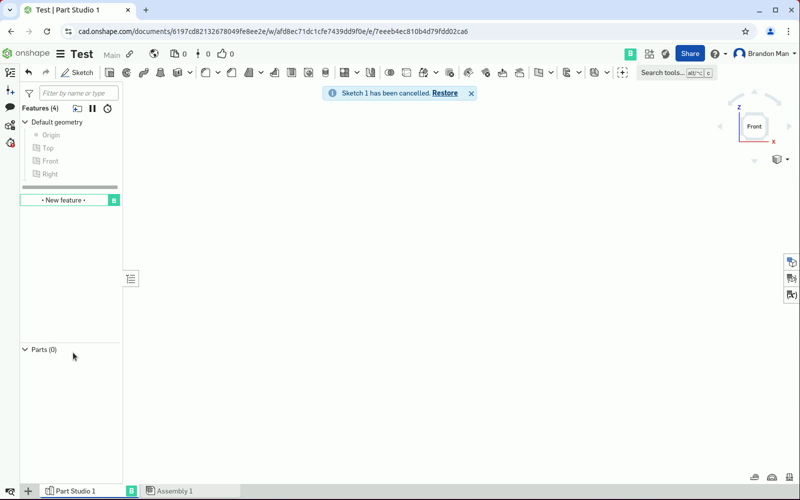
key_up(shift)
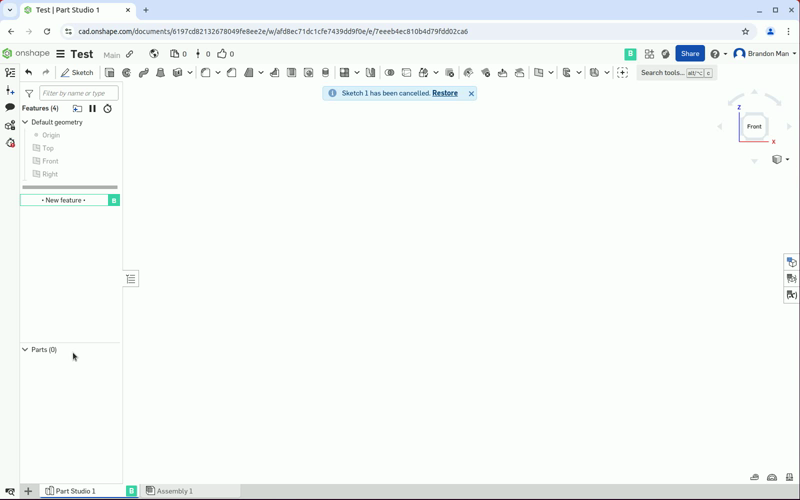
mouse_move(73, 352)
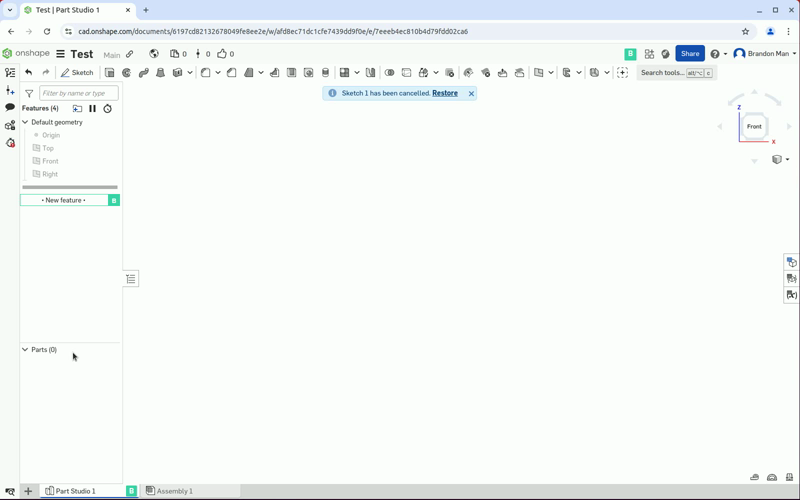
key(shift+y)
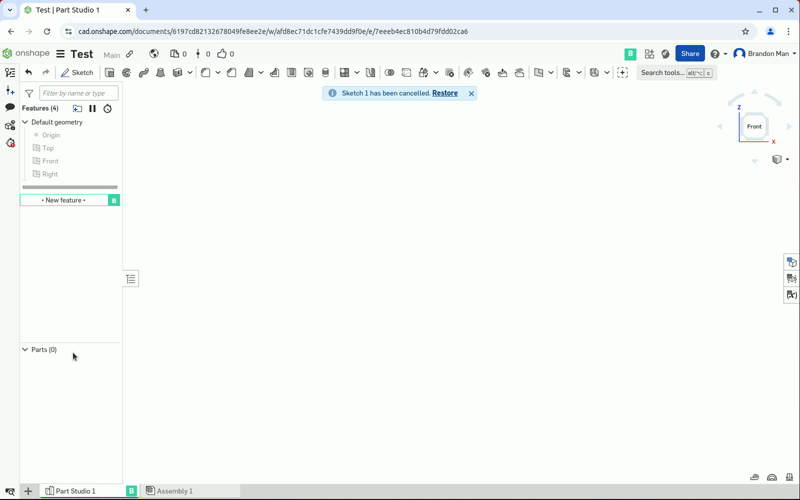
key(shift+s)
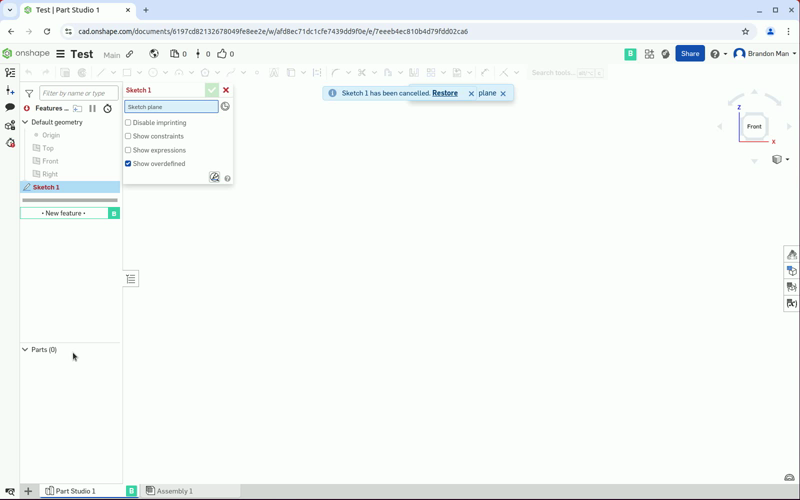
mouse_move(73, 163)
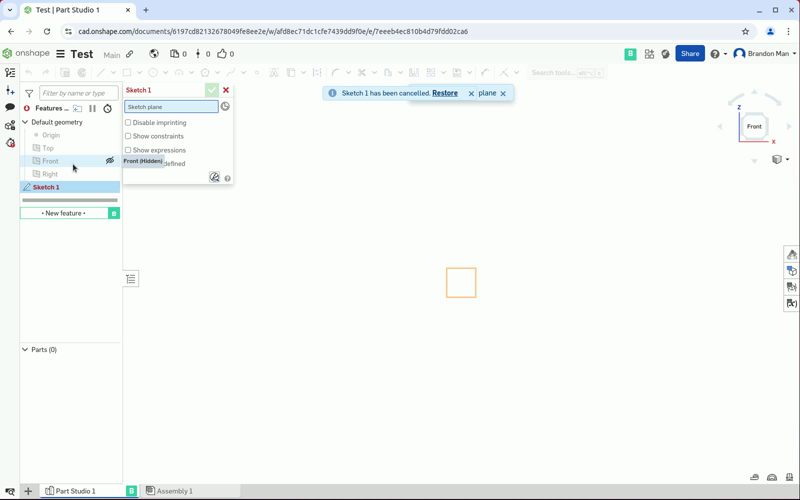
click(73, 163)
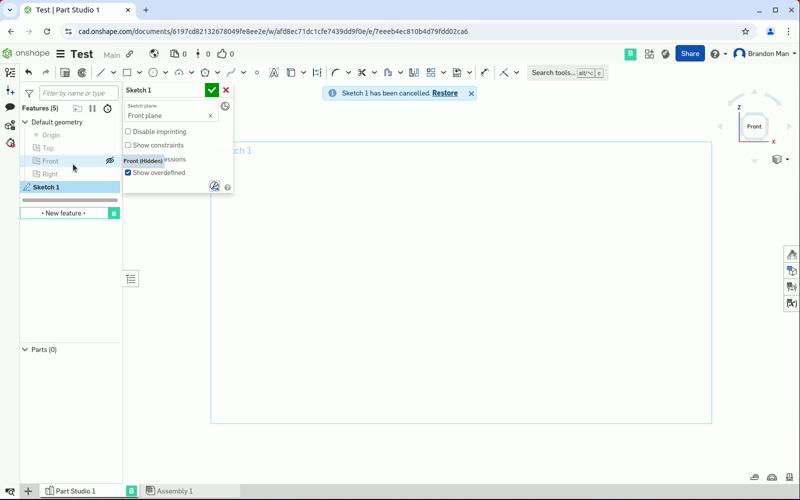
mouse_move(73, 352)
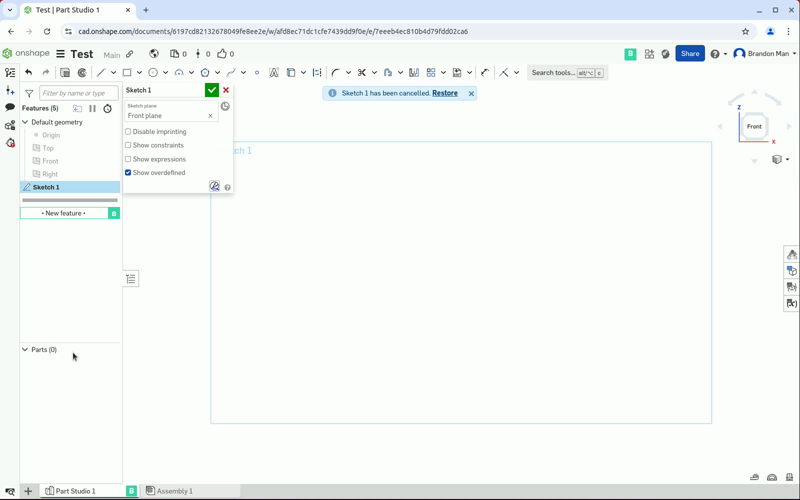
key(y)
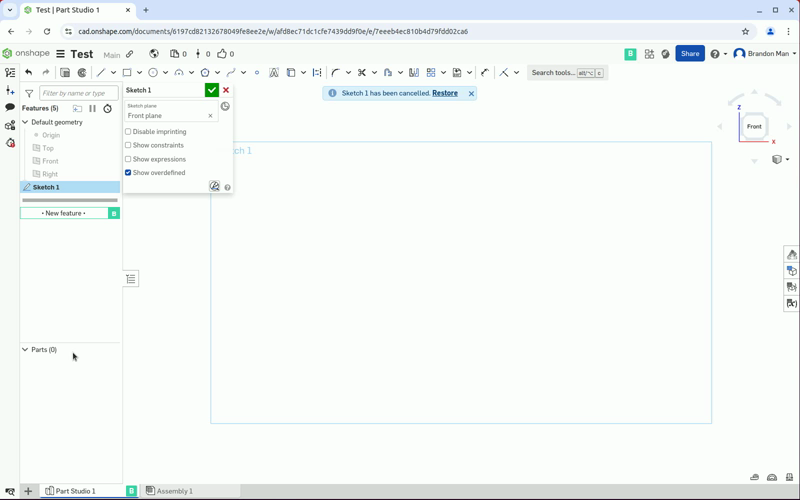
key(l)
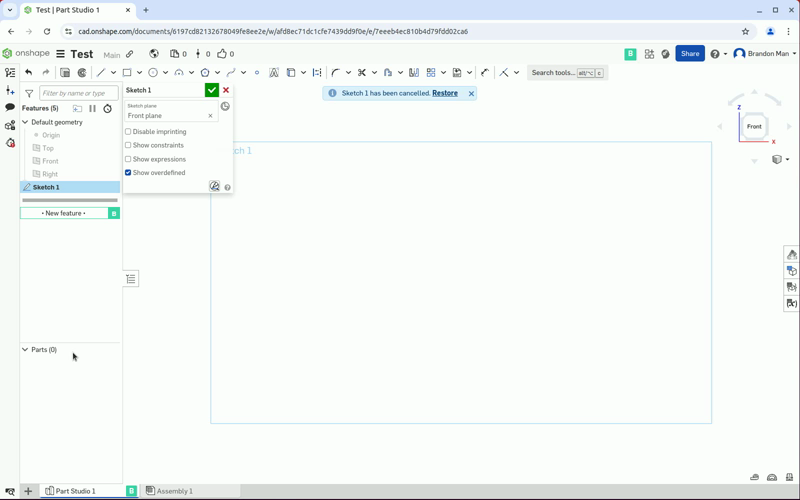
key_down(shift)
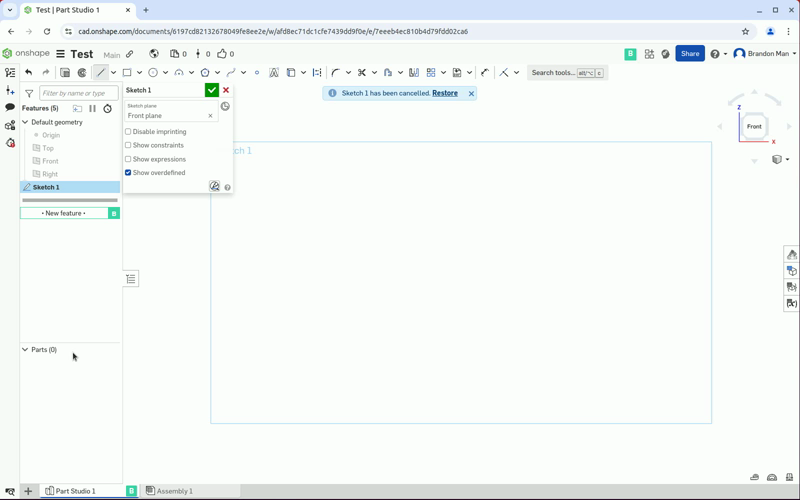
mouse_move(348, 395)
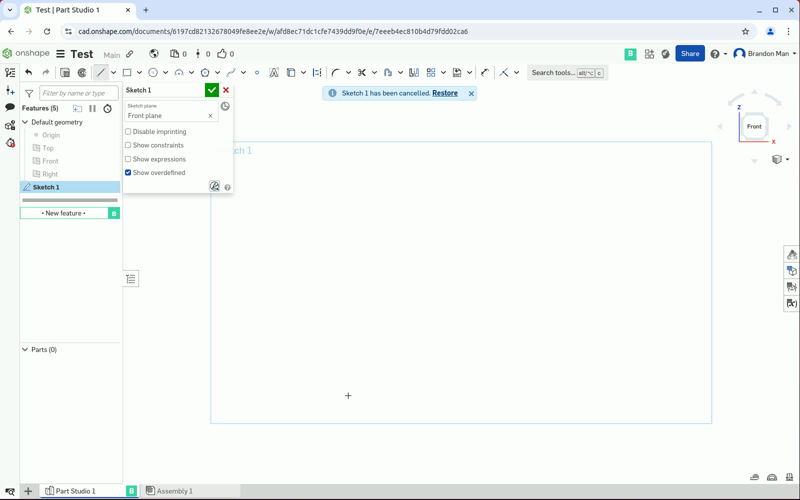
click(348, 395)
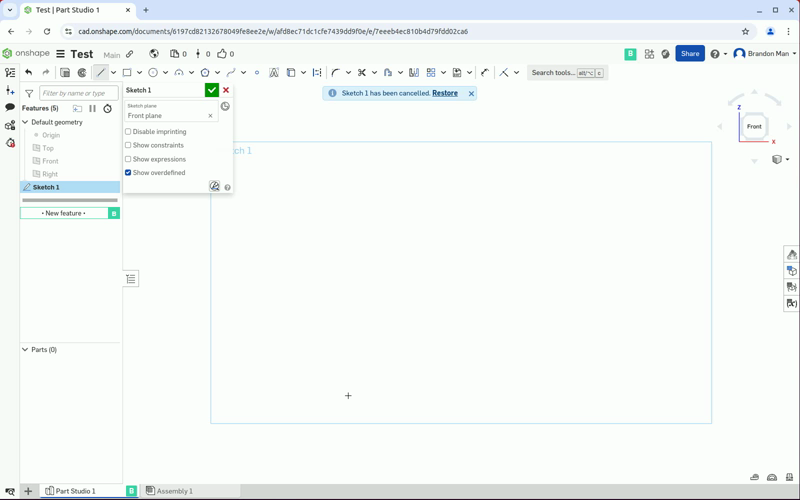
key_up(shift)
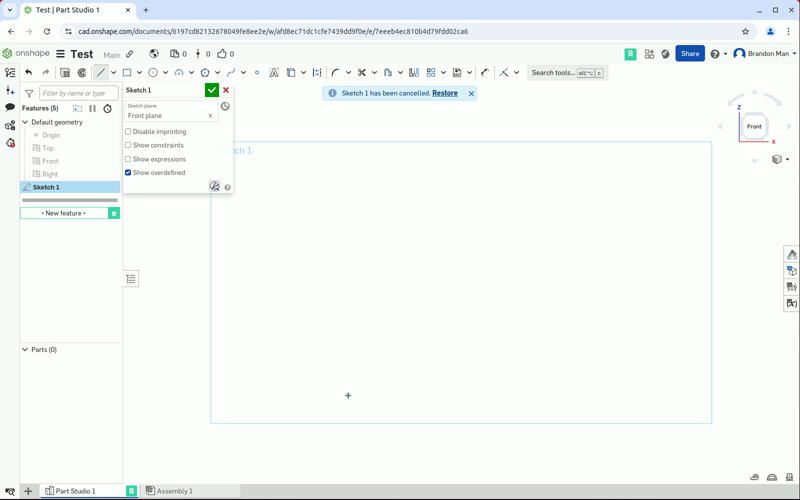
key_down(shift)
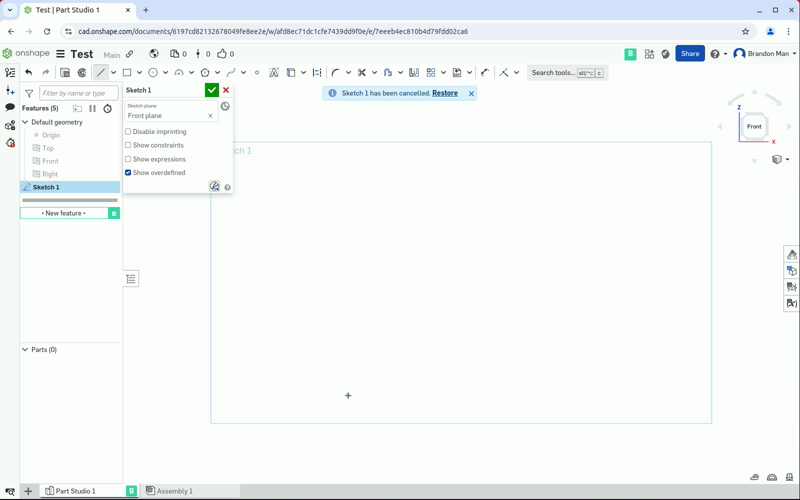
mouse_move(572, 395)
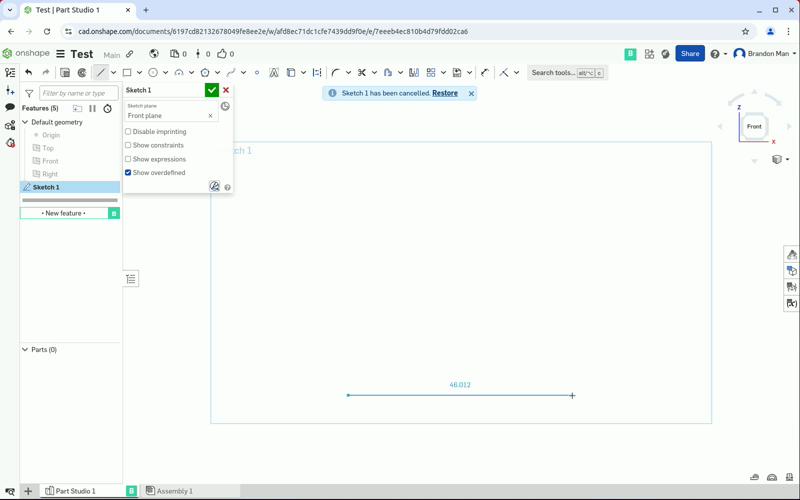
click(572, 395)
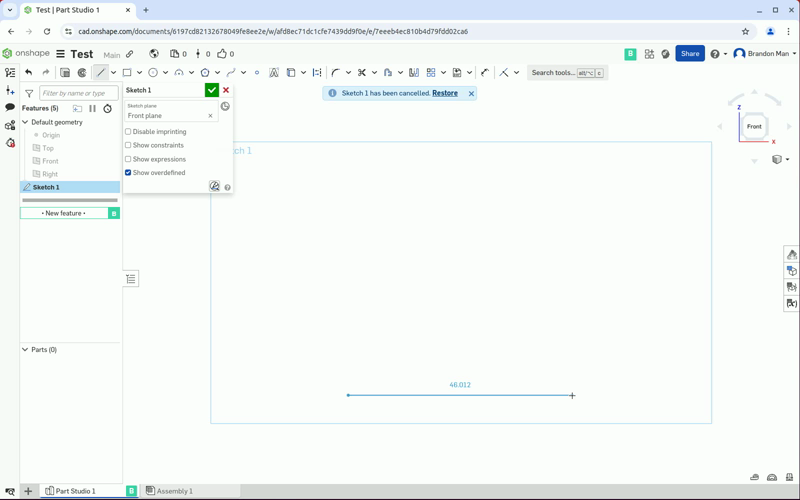
key_up(shift)
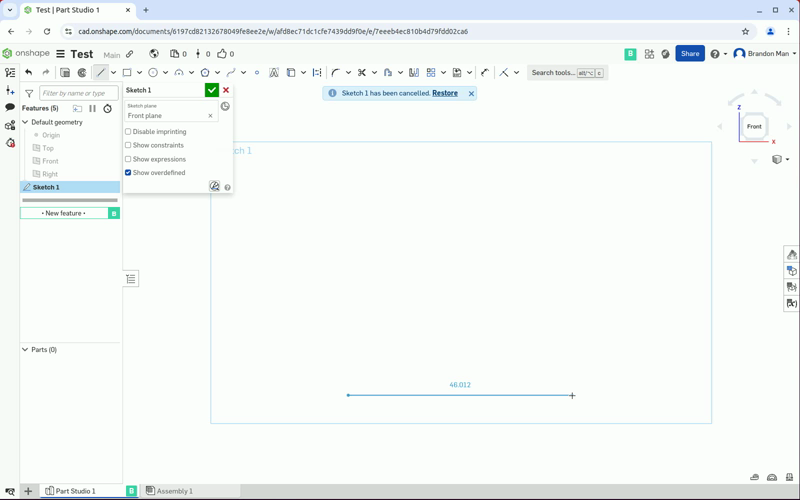
key_down(shift)
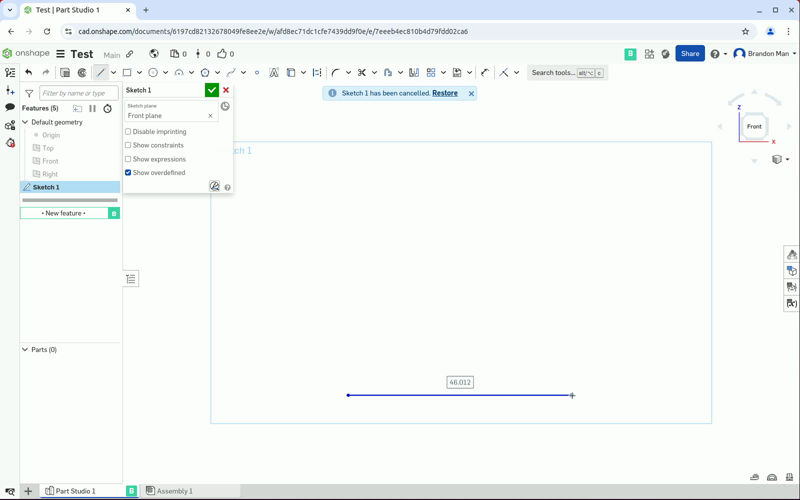
mouse_move(572, 171)
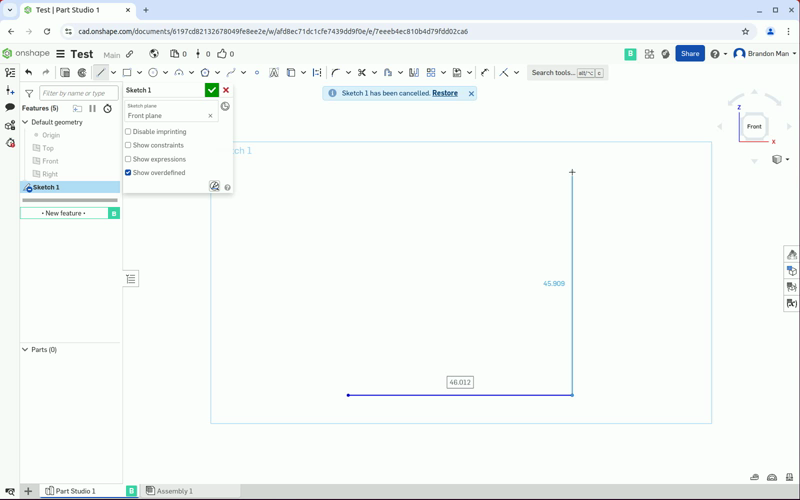
click(572, 171)
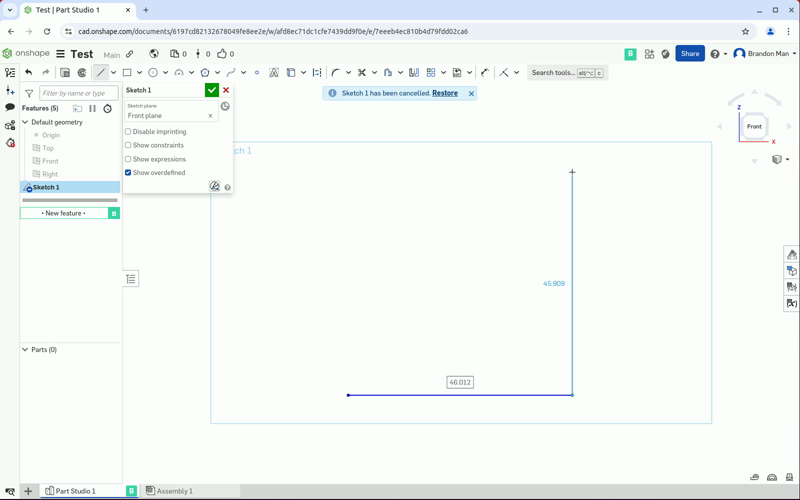
key_up(shift)
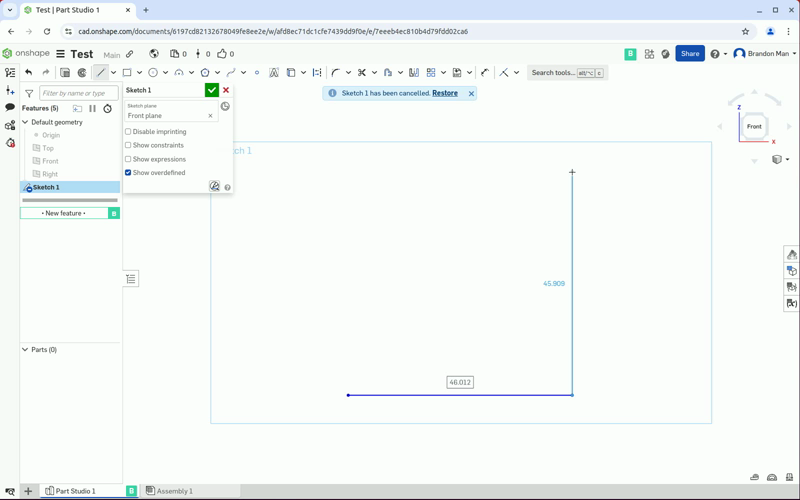
key_down(shift)
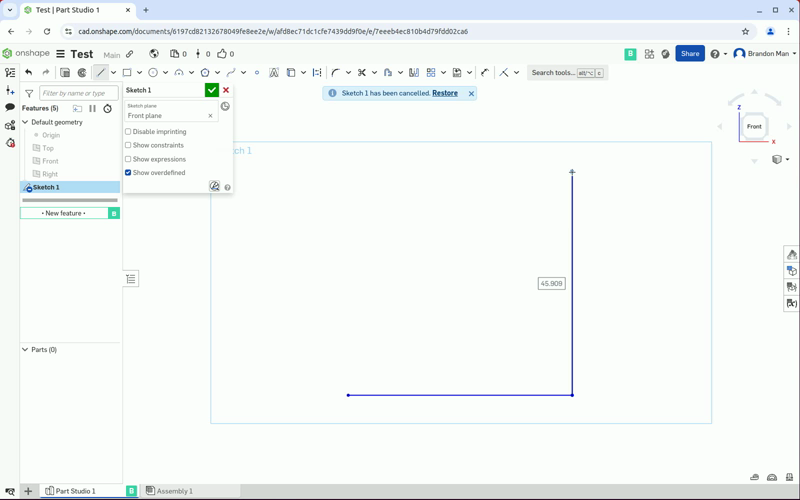
mouse_move(348, 171)
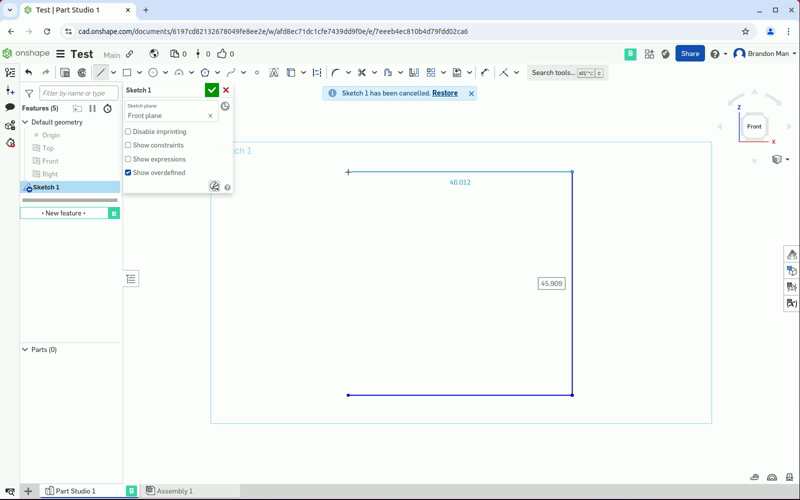
click(348, 171)
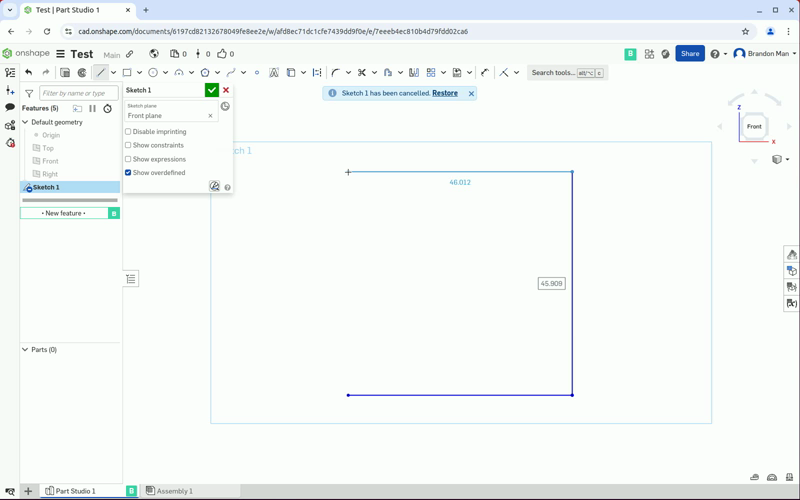
key_up(shift)
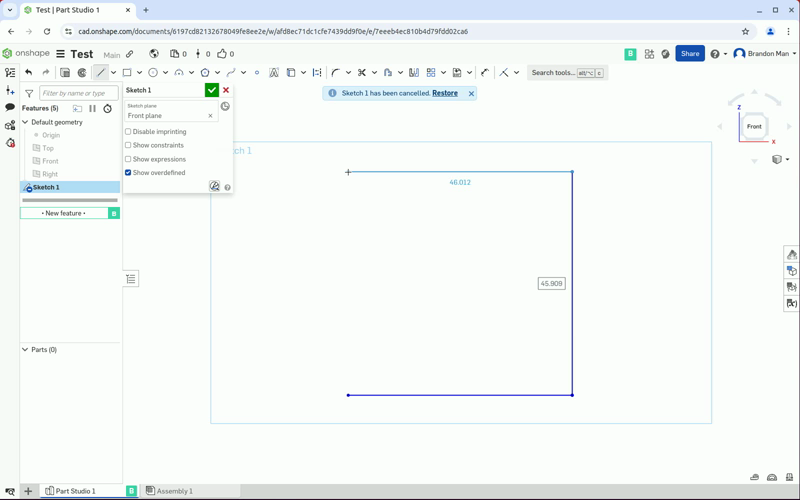
key_down(shift)
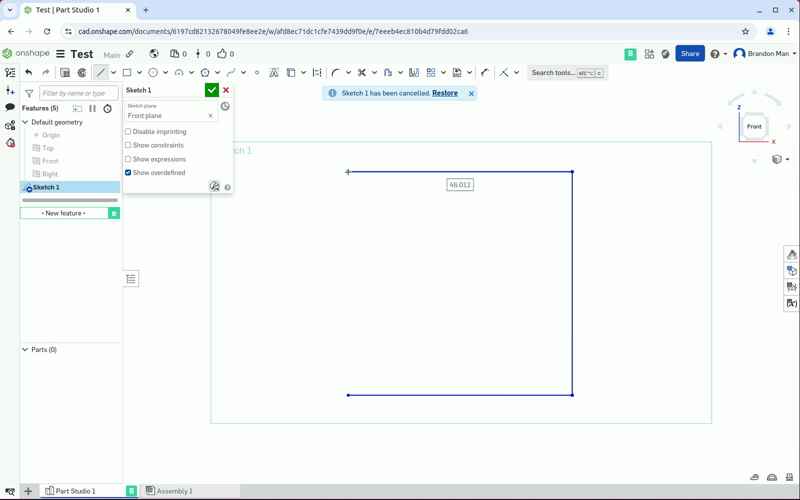
mouse_move(348, 395)
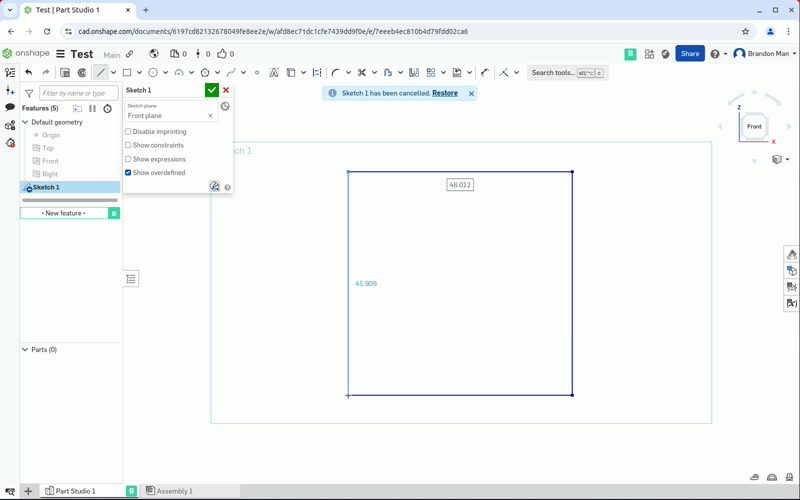
key_up(shift)
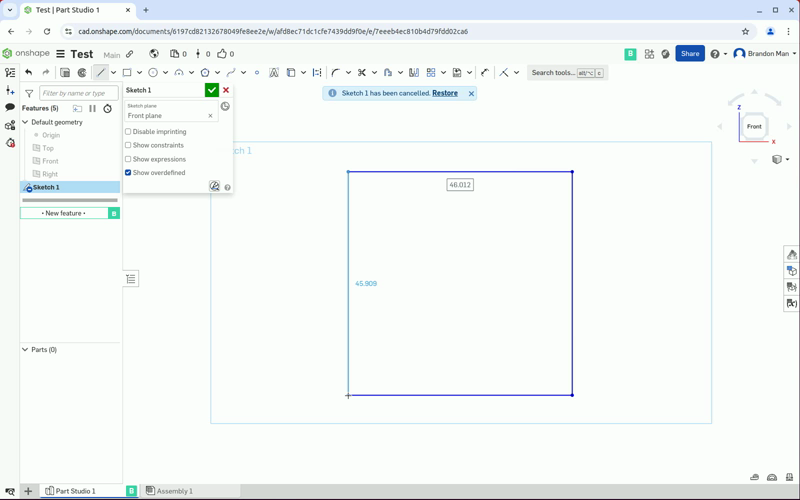
click(348, 395)
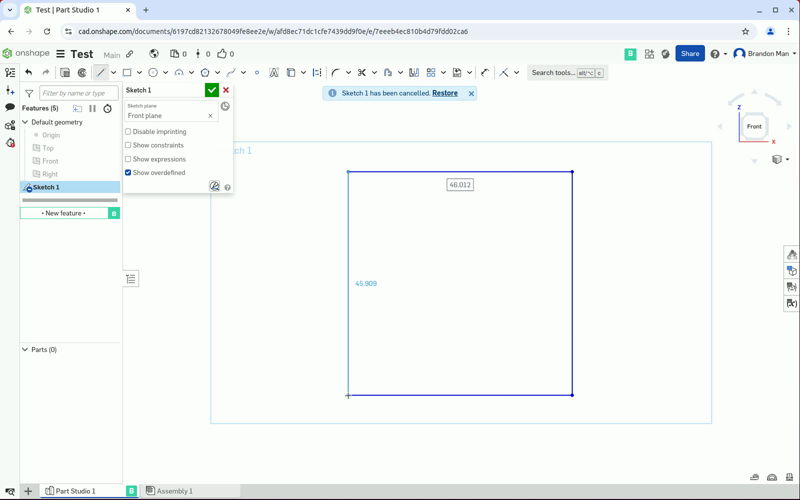
key(esc)
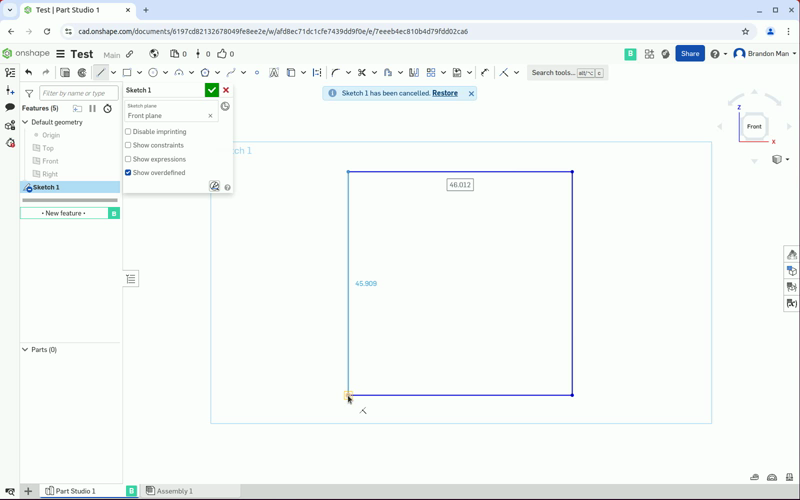
key(c)
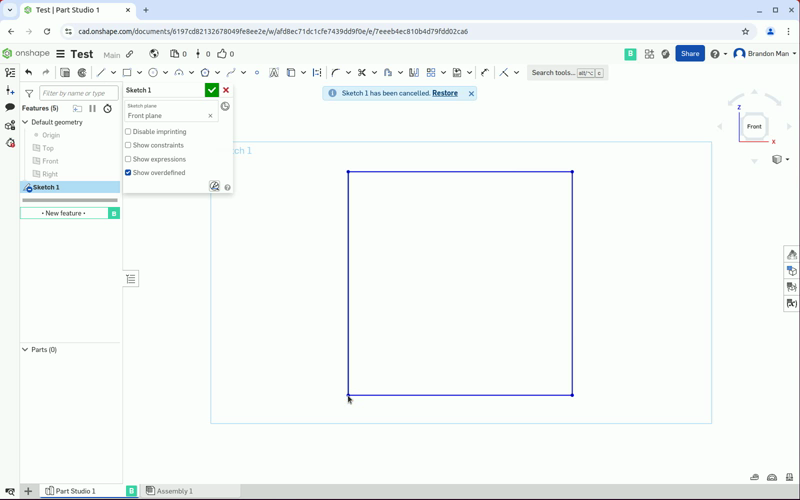
key_down(shift)
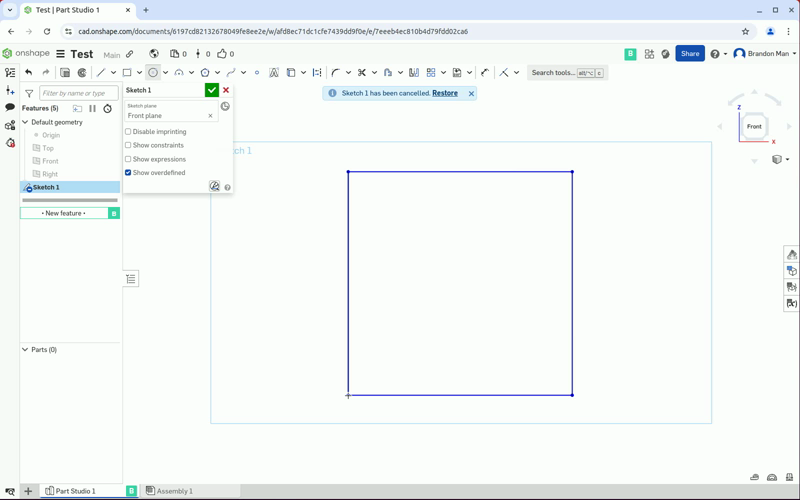
mouse_move(371, 371)
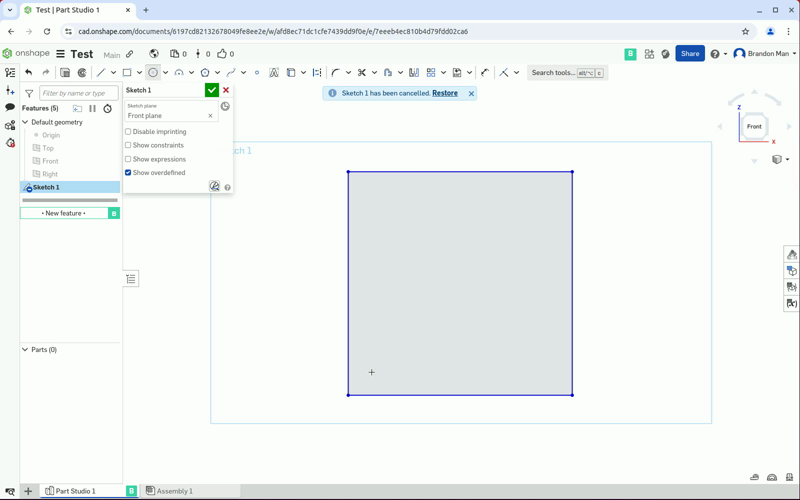
click(371, 371)
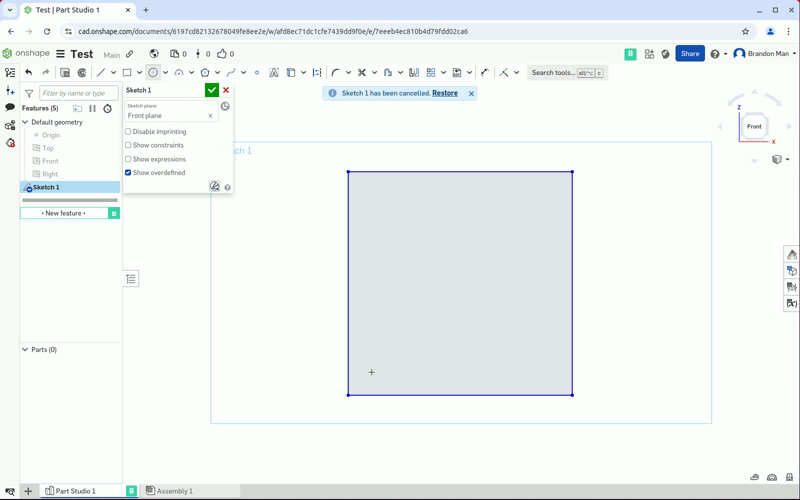
key_up(shift)
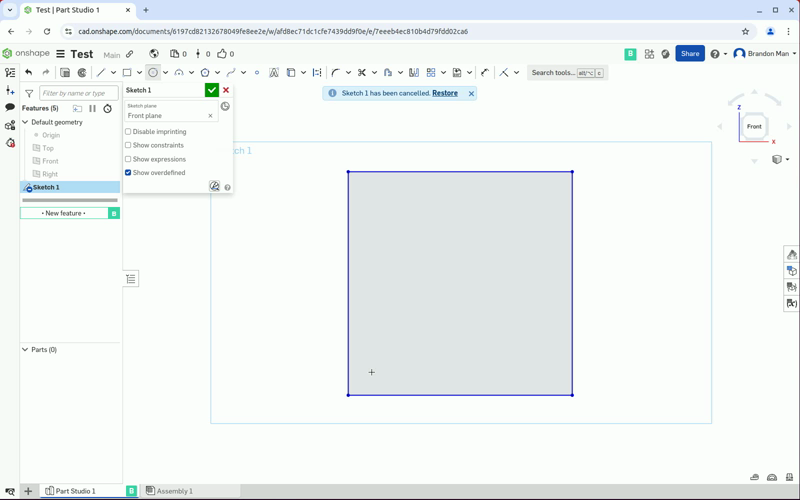
mouse_move(381, 371)
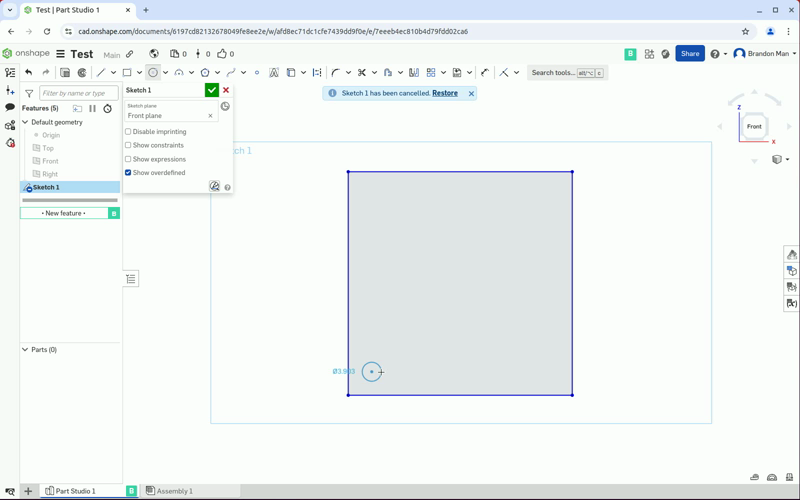
click(381, 371)
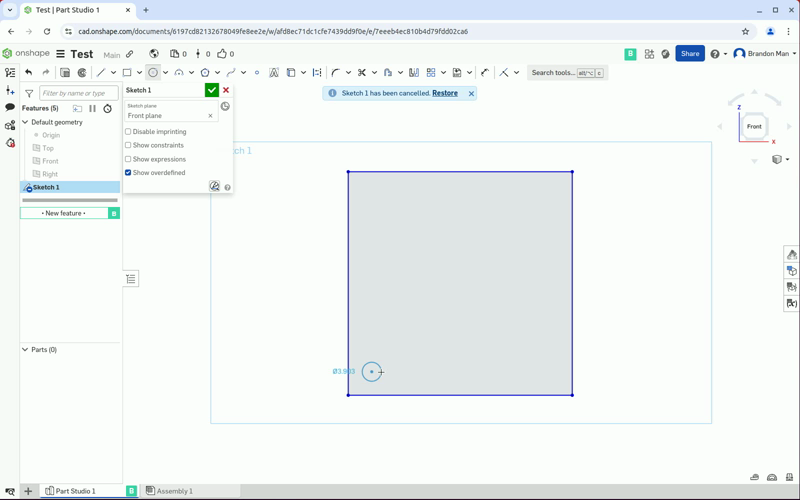
key(esc)
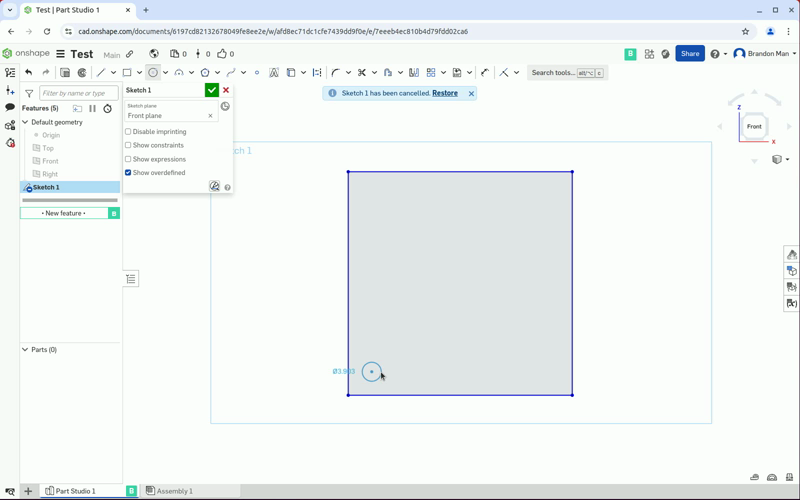
key(c)
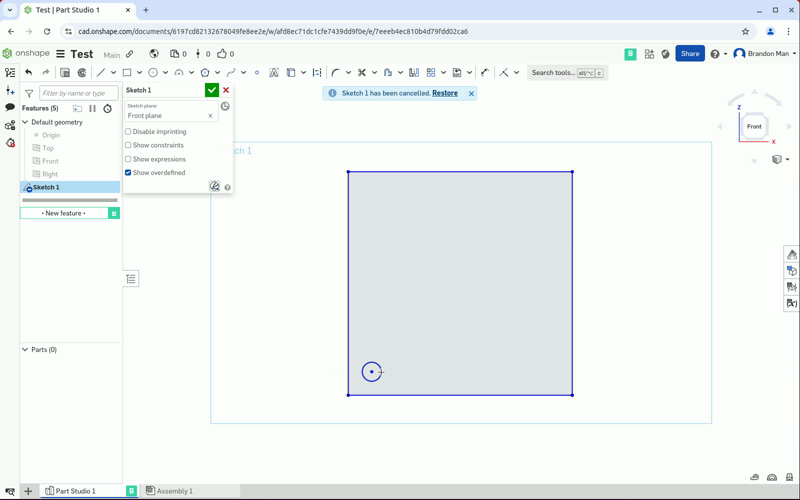
key_down(shift)
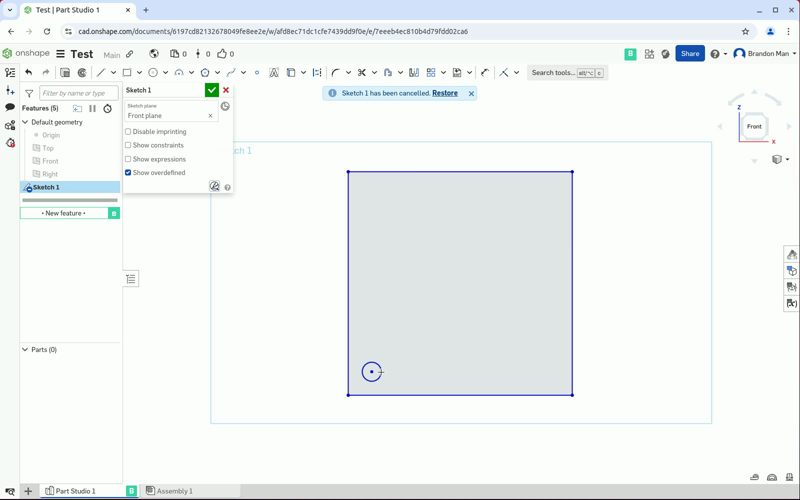
mouse_move(371, 192)
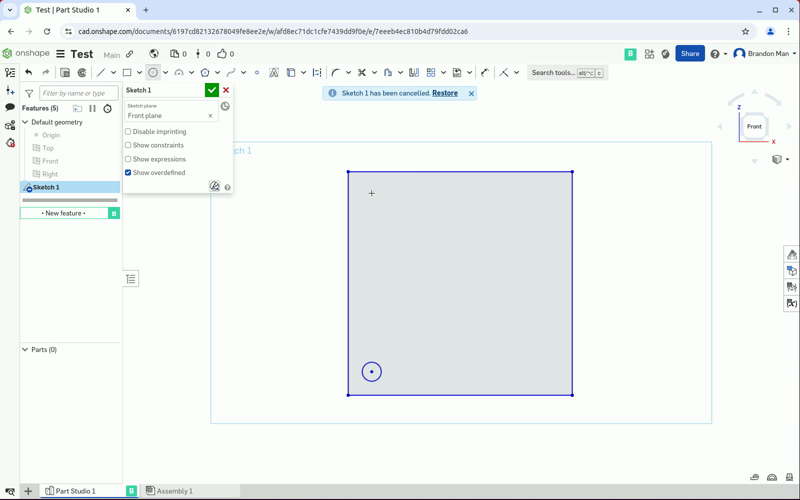
click(371, 192)
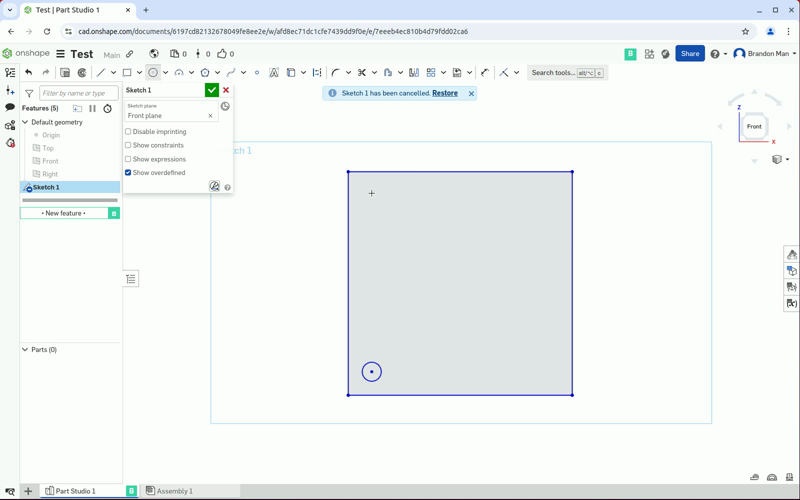
key_up(shift)
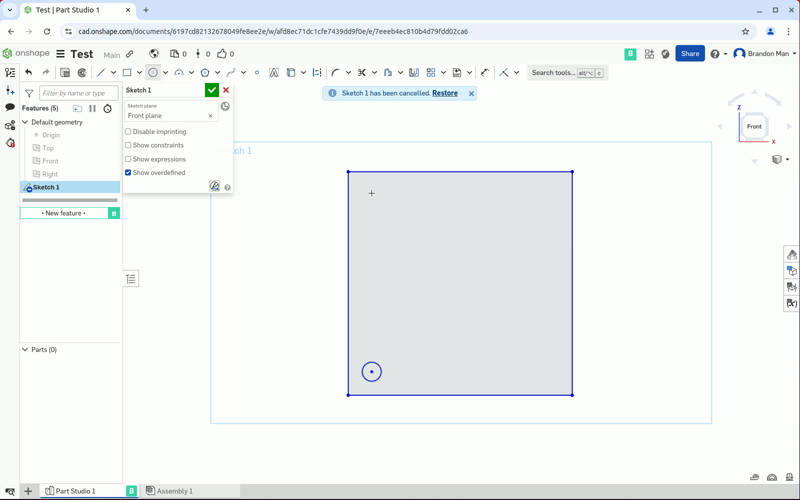
mouse_move(381, 192)
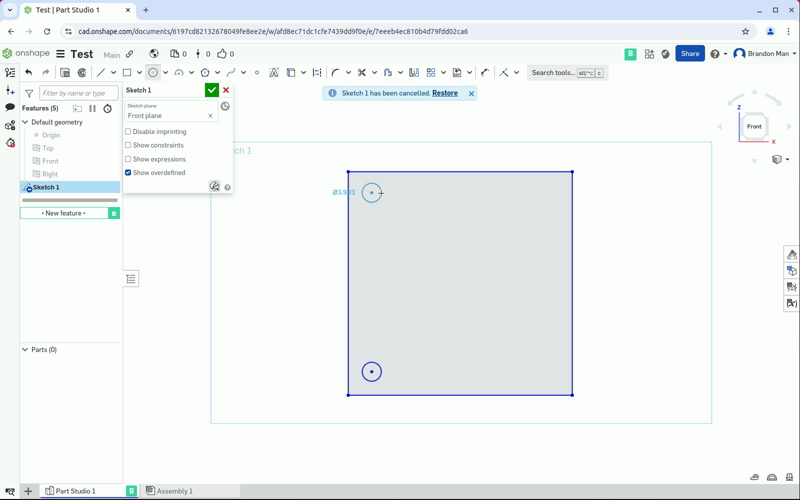
click(381, 192)
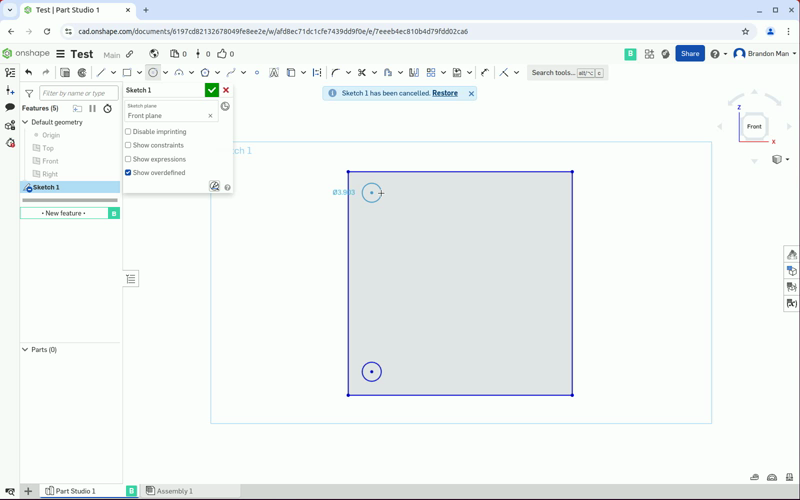
key(esc)
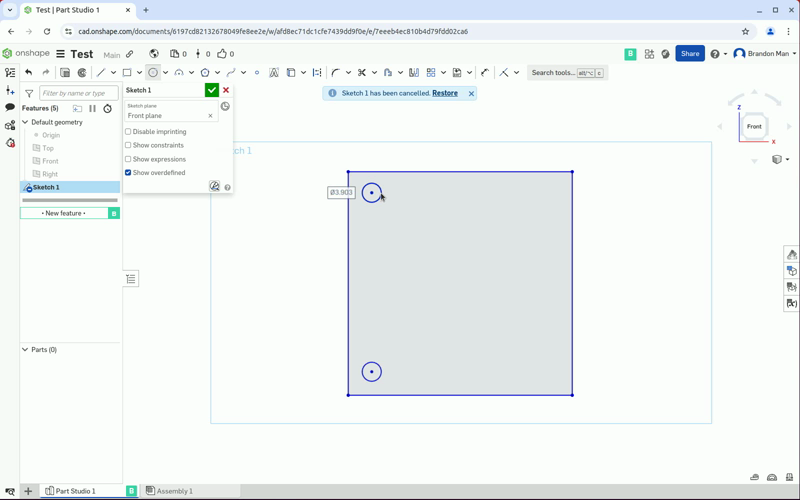
key(c)
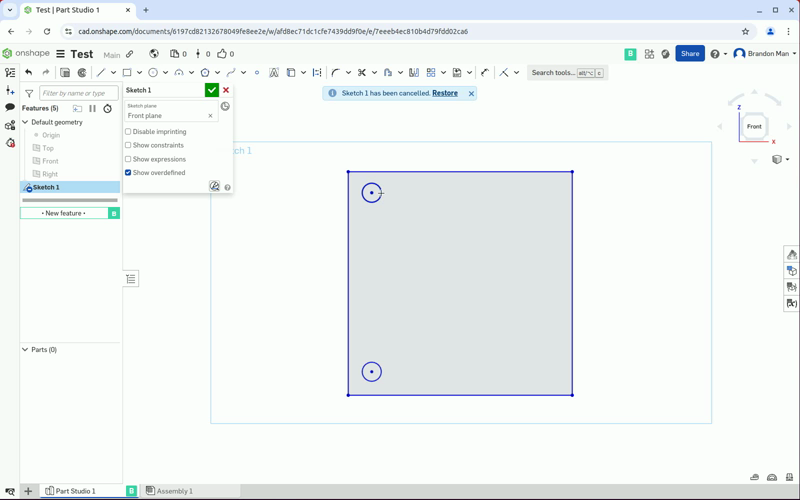
key_down(shift)
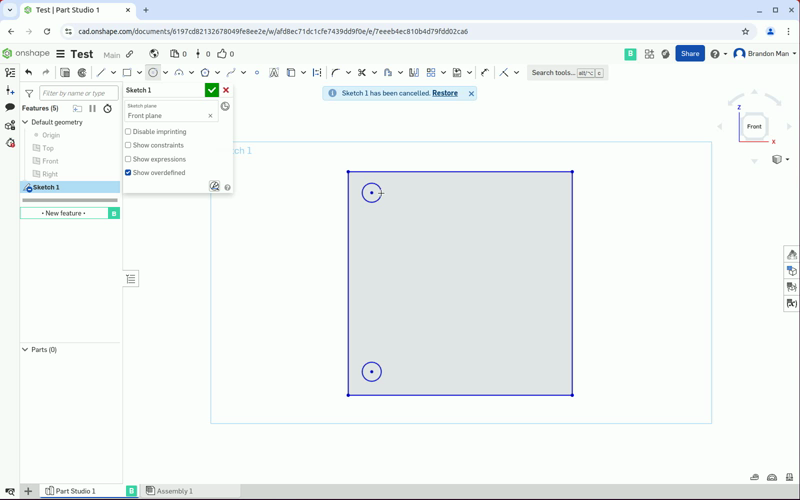
mouse_move(550, 371)
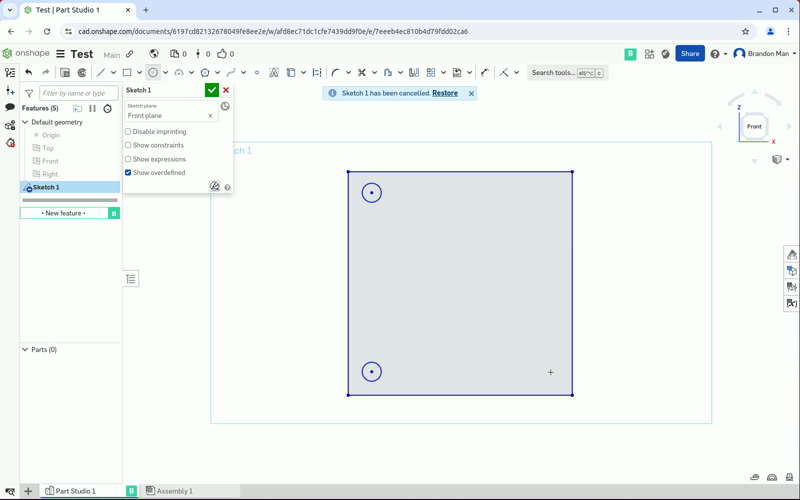
click(550, 371)
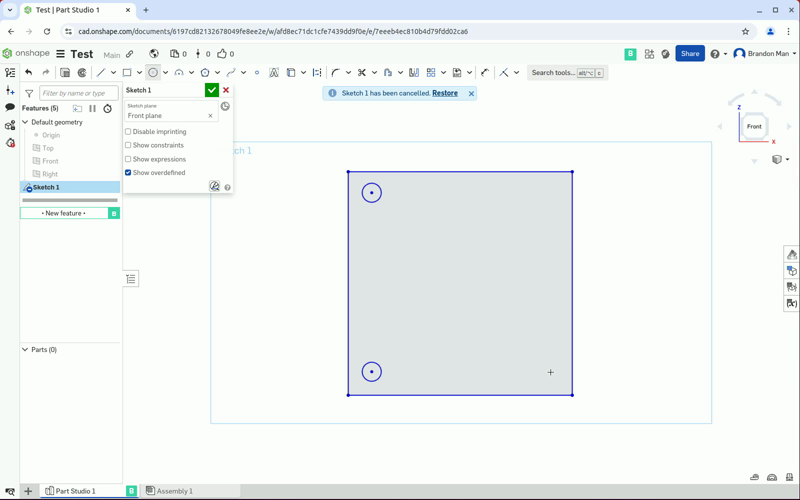
key_up(shift)
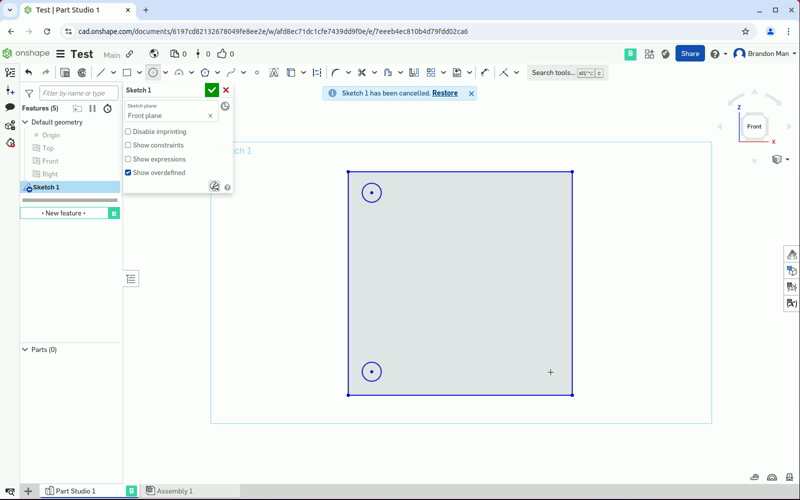
mouse_move(560, 371)
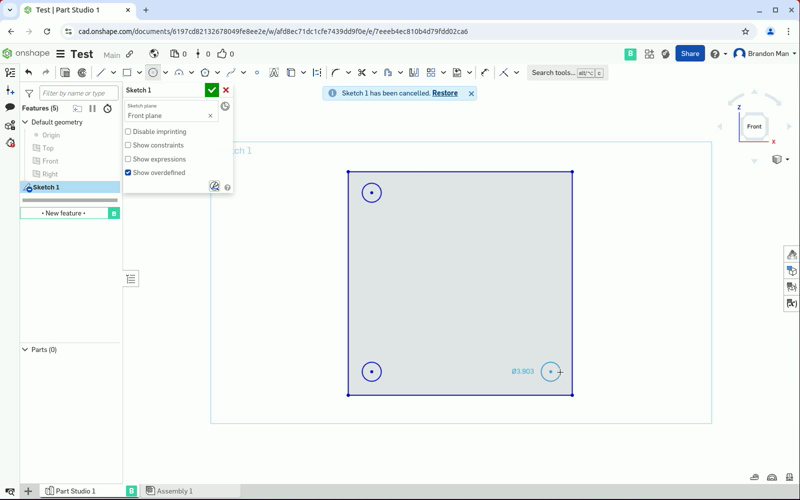
click(560, 371)
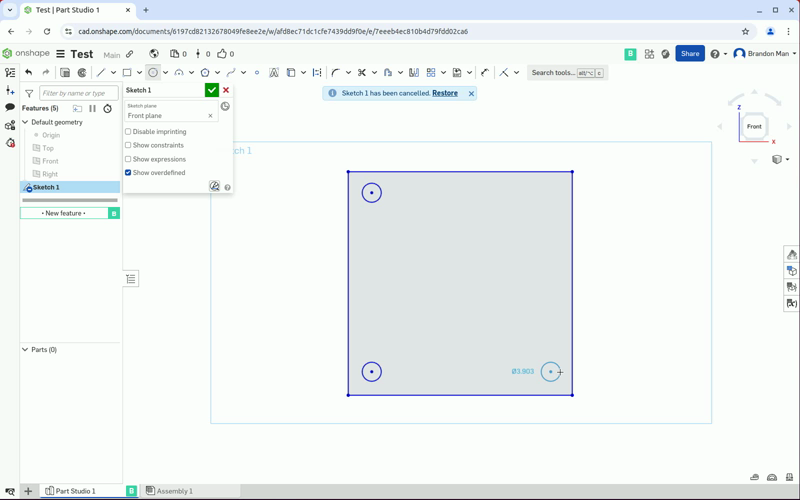
key(esc)
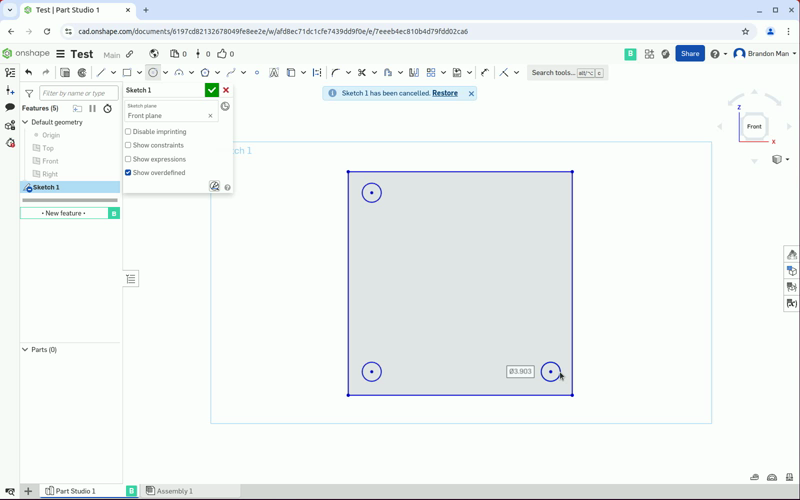
key(c)
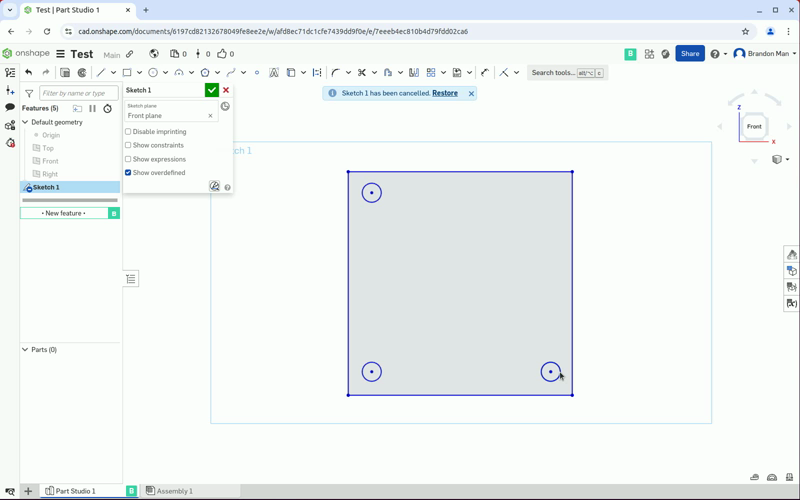
key_down(shift)
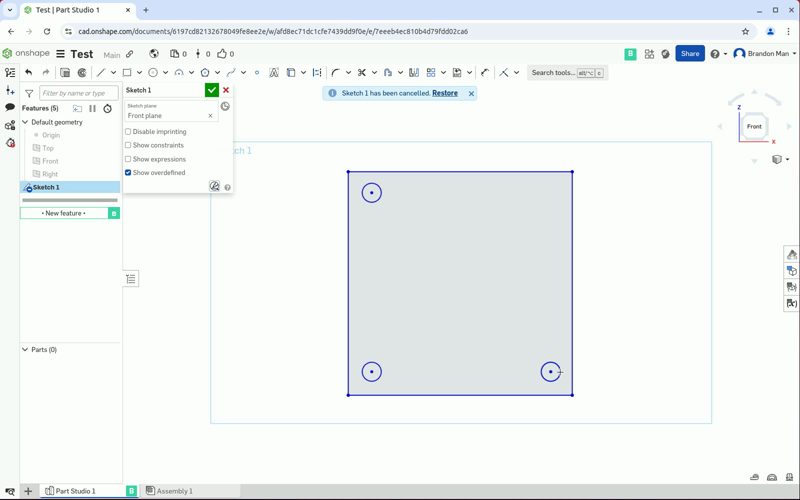
mouse_move(550, 192)
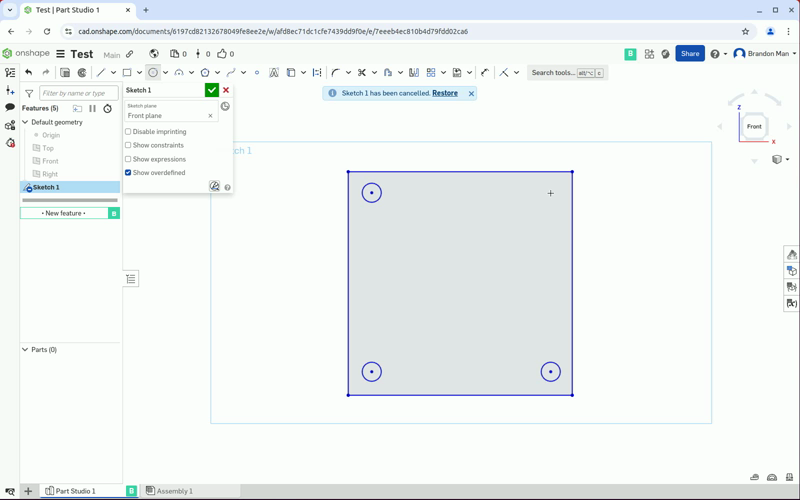
click(550, 192)
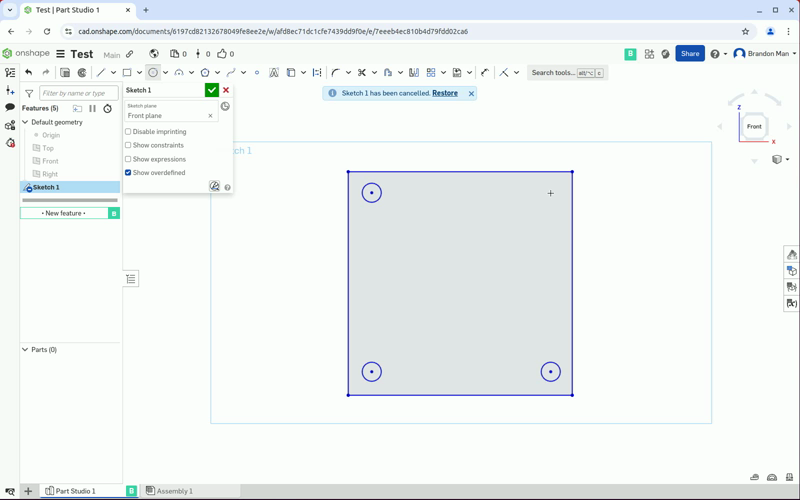
key_up(shift)
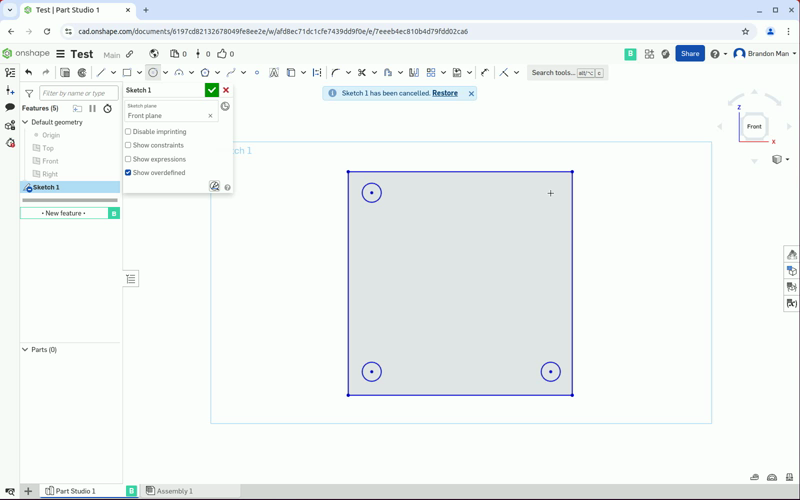
mouse_move(560, 192)
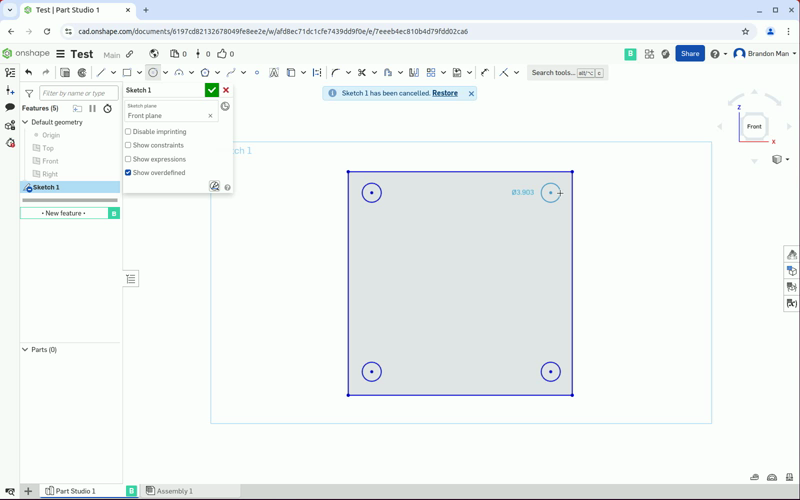
click(560, 192)
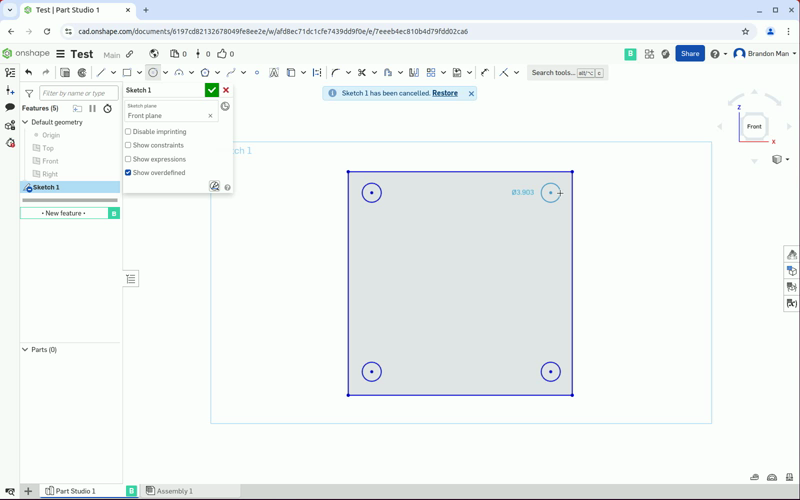
key(esc)
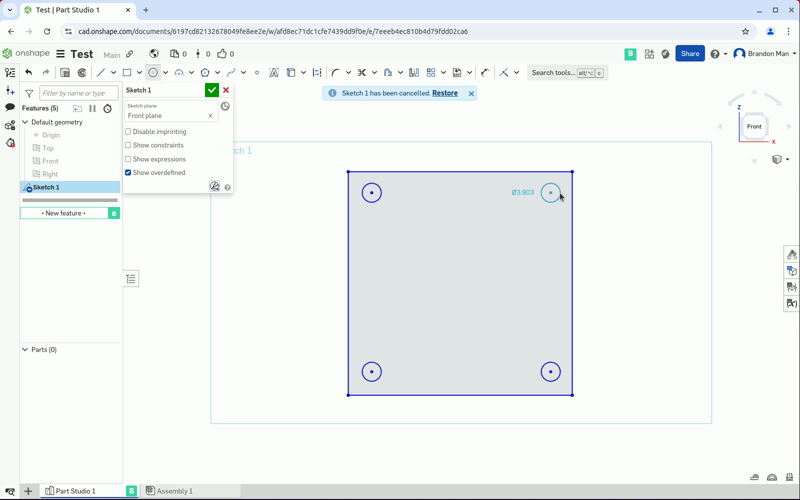
mouse_move(441, 312)
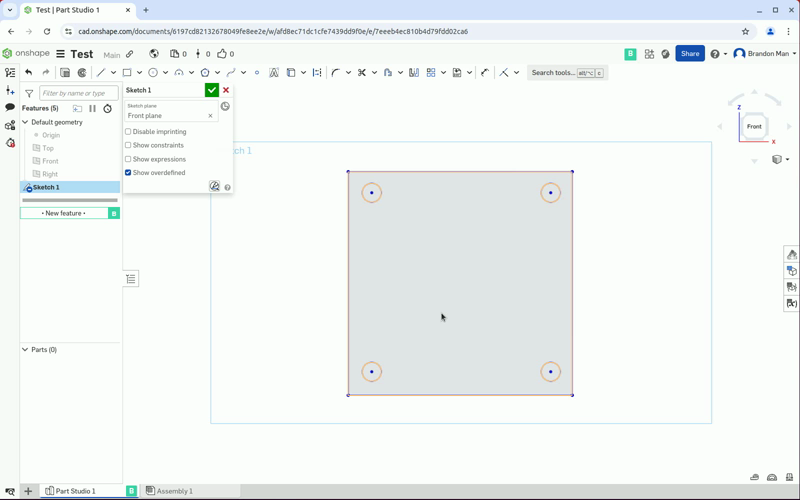
click(441, 312)
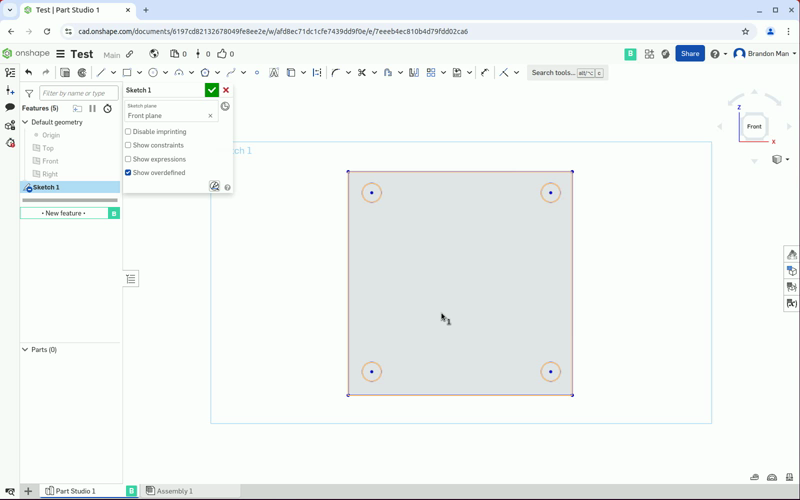
mouse_move(73, 352)
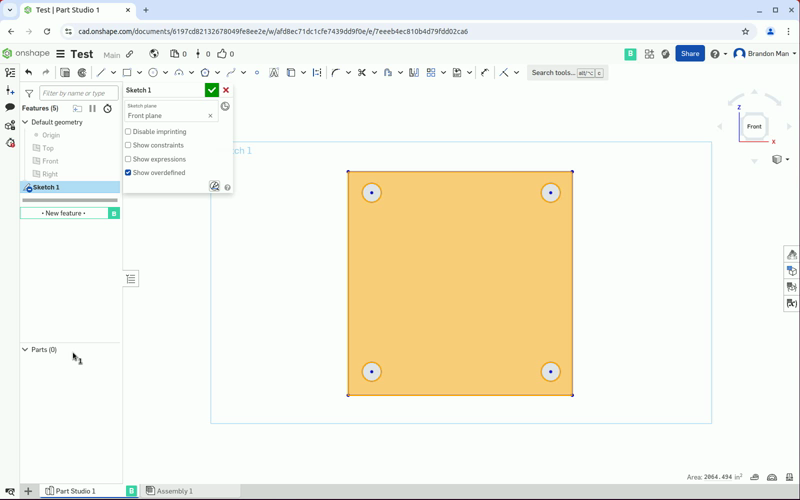
key(shift+y)
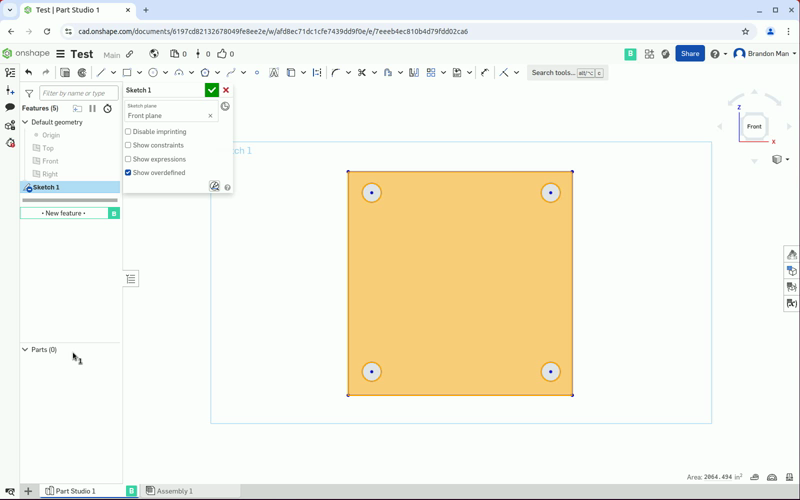
key(shift+e)
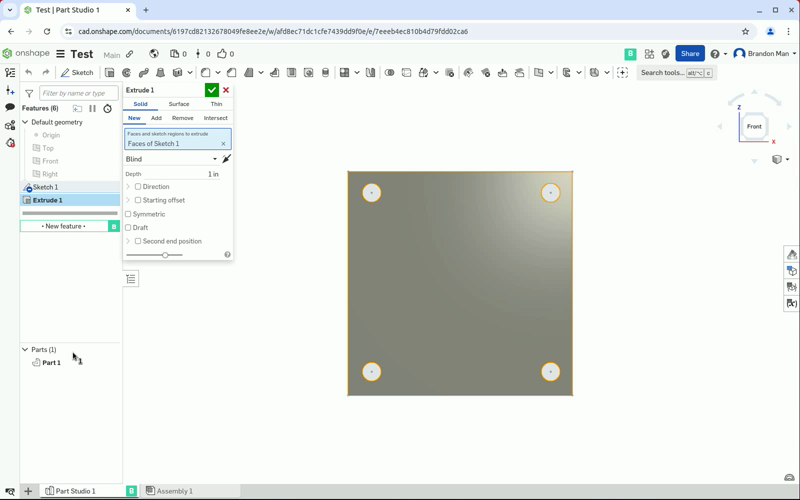
mouse_move(143, 106)
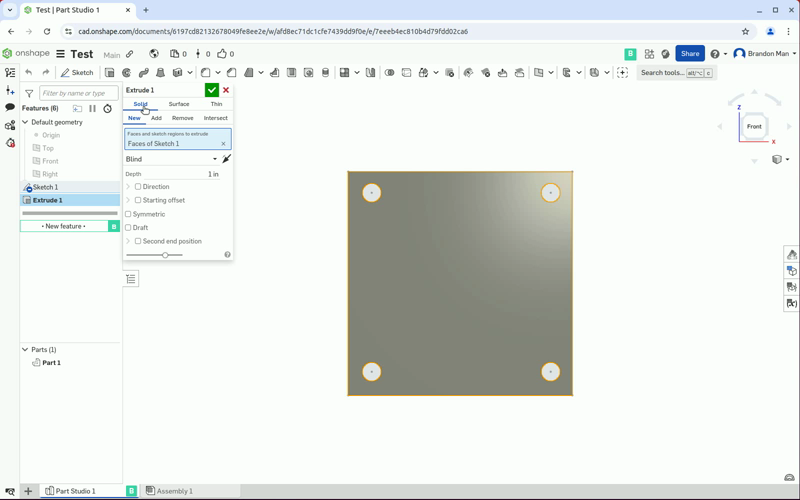
click(143, 106)
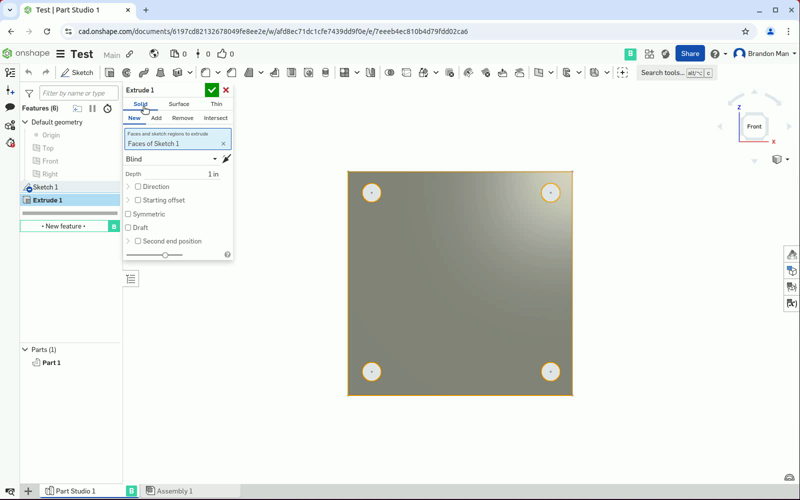
mouse_move(137, 120)
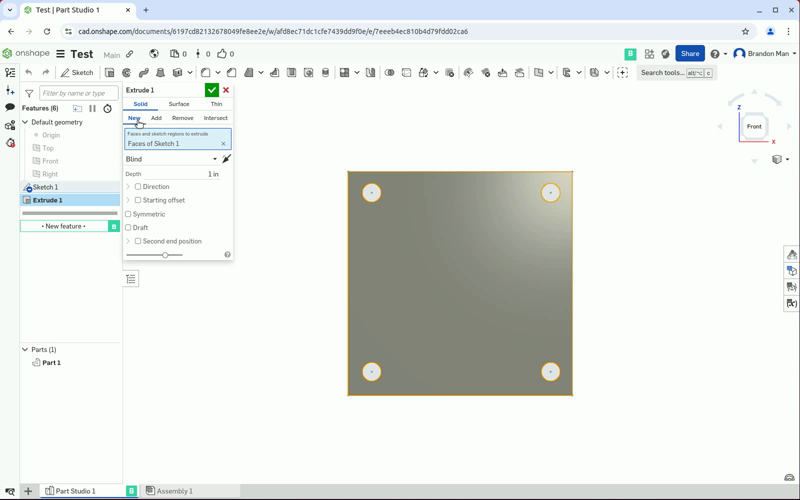
click(137, 120)
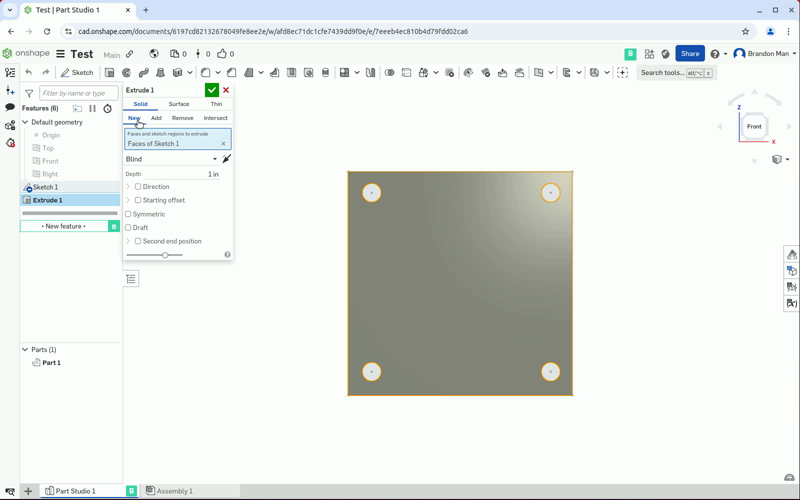
key(tab, 4)
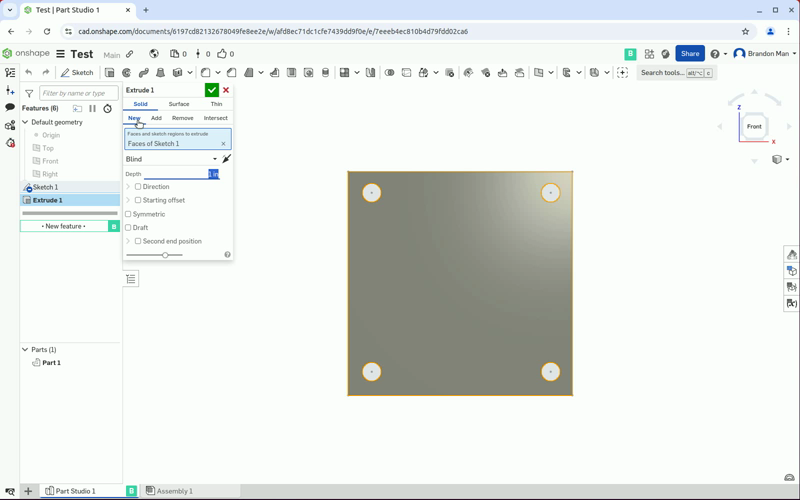
text(5.536)
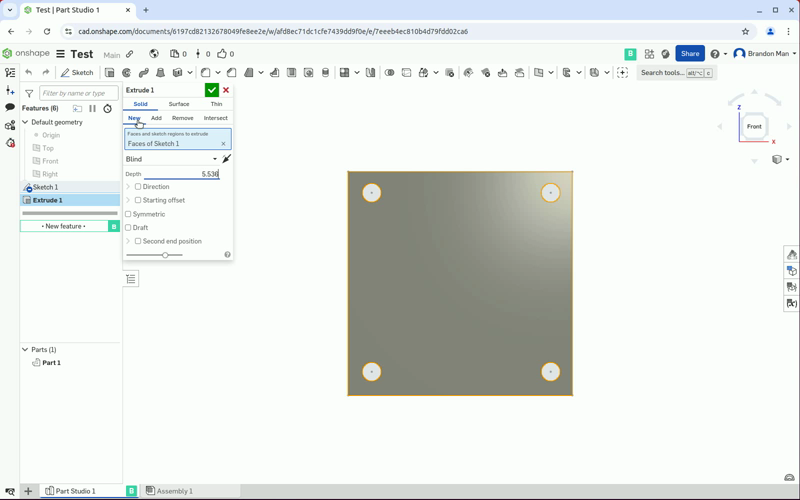
key(enter)
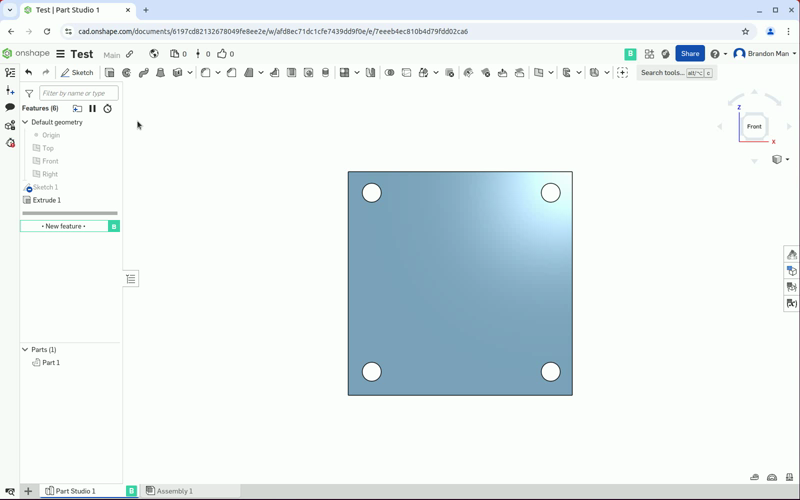
key(shift+h)
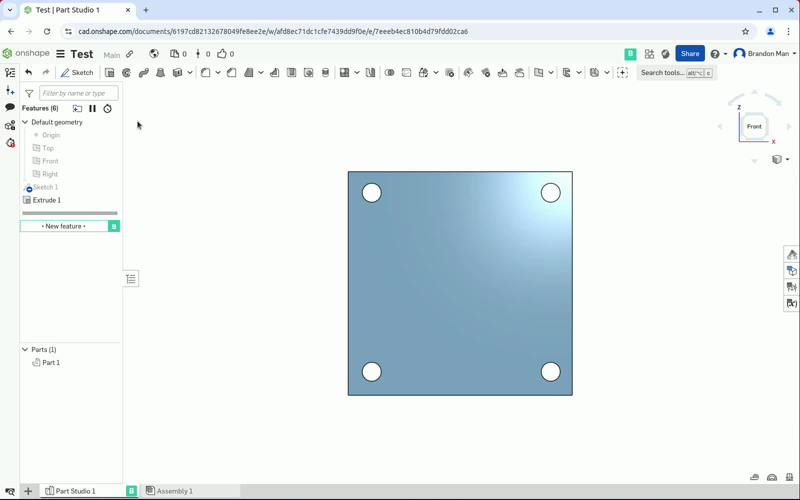
key(shift+h)
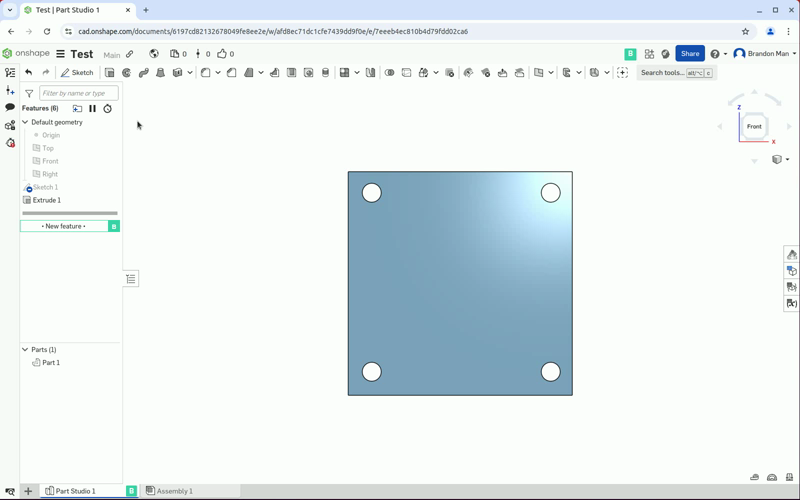
mouse_move(73, 189)
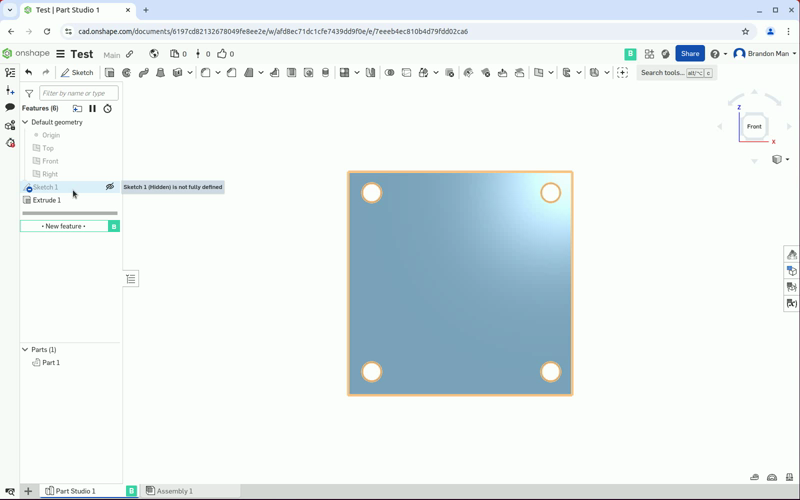
click(73, 189)
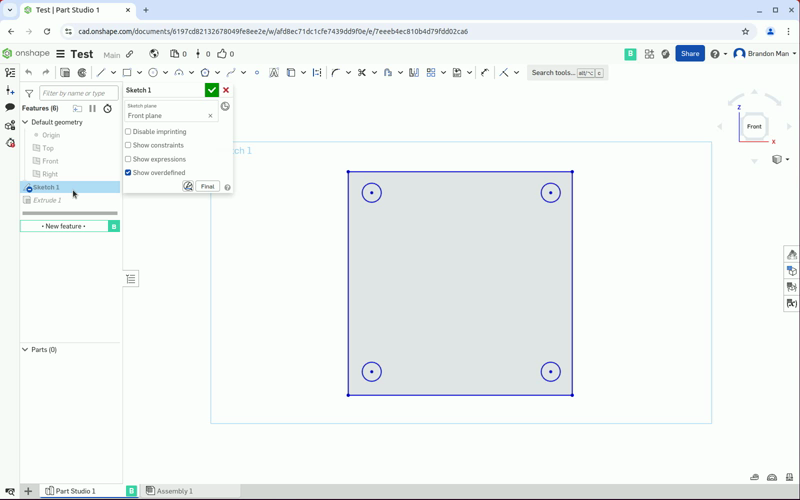
mouse_move(229, 92)
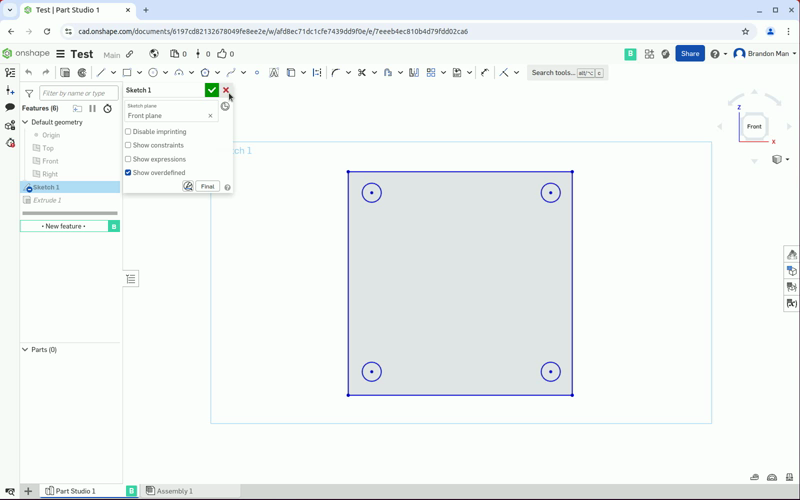
click(229, 92)
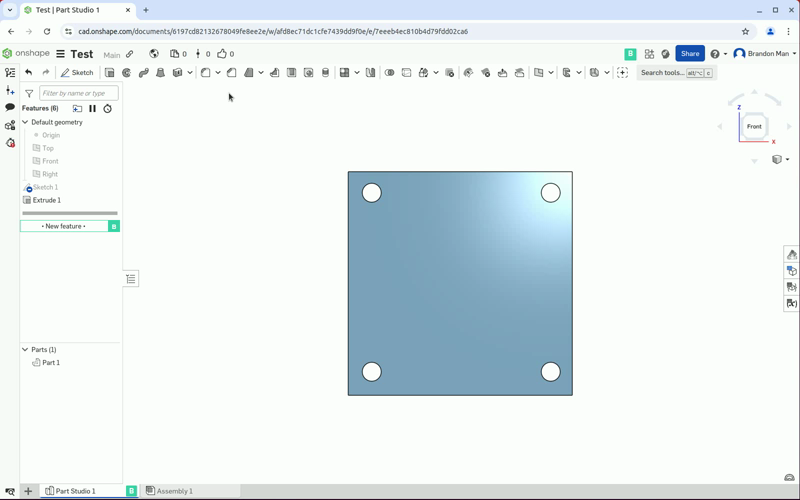
mouse_move(541, 75)
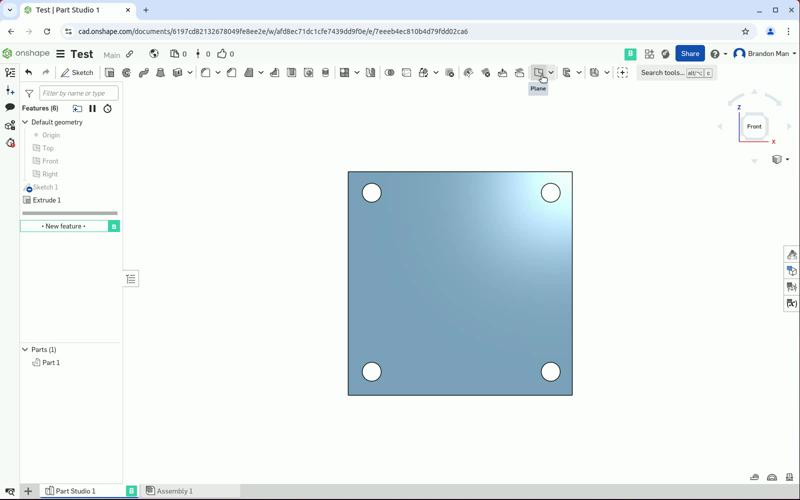
click(541, 75)
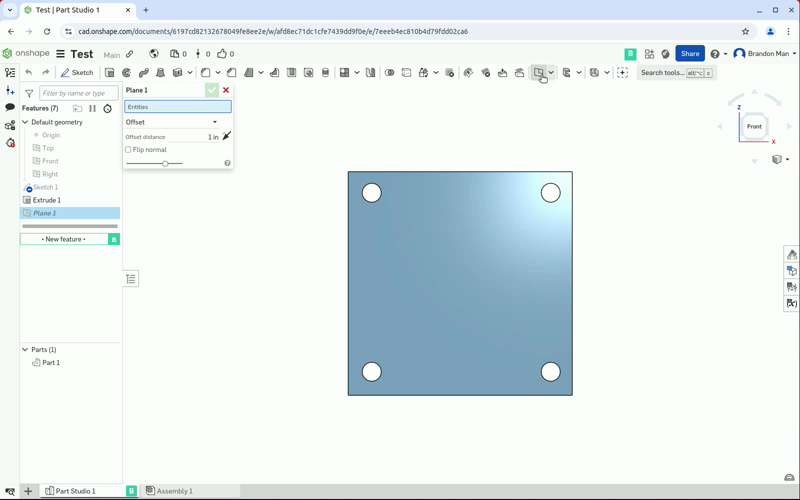
mouse_move(73, 163)
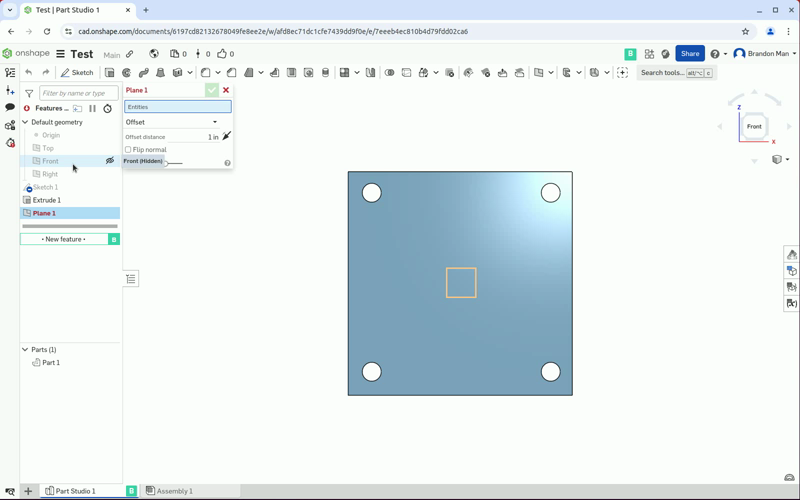
click(73, 163)
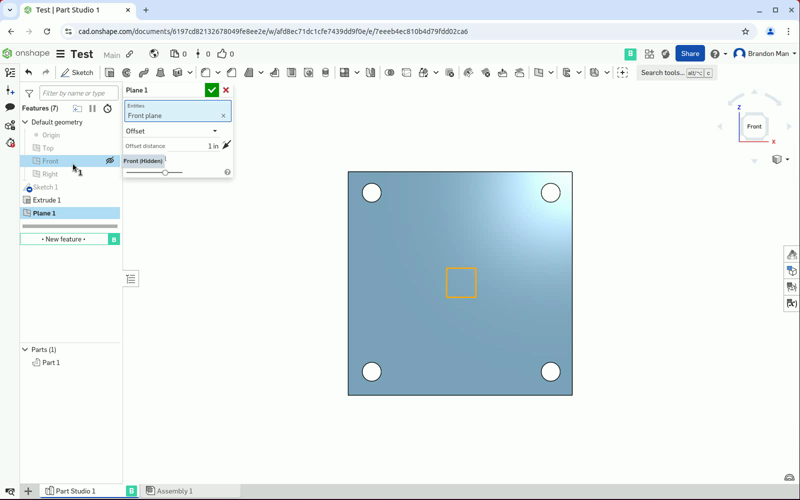
key(tab, 2)
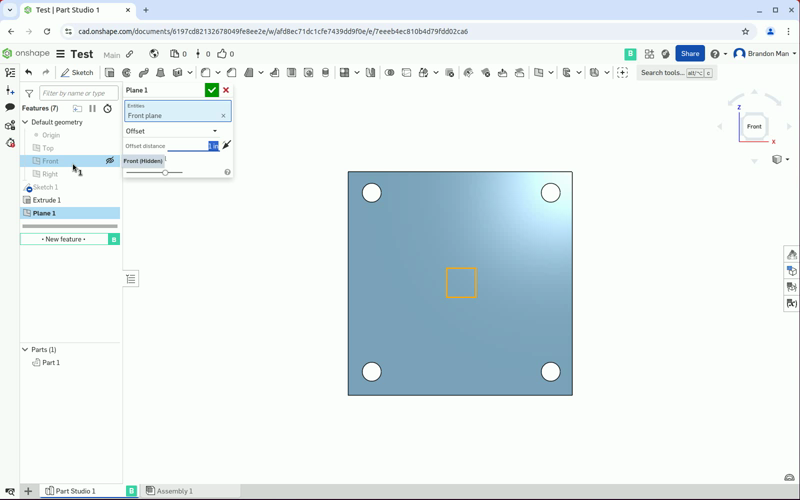
text(5.546)
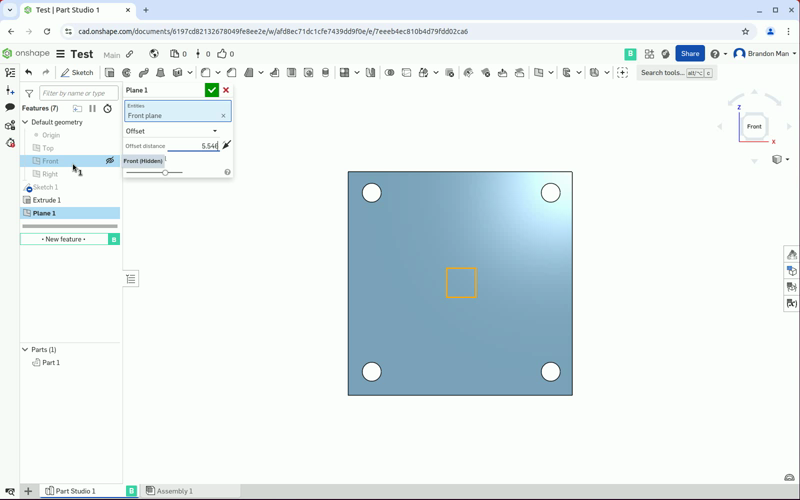
key(enter, 2)
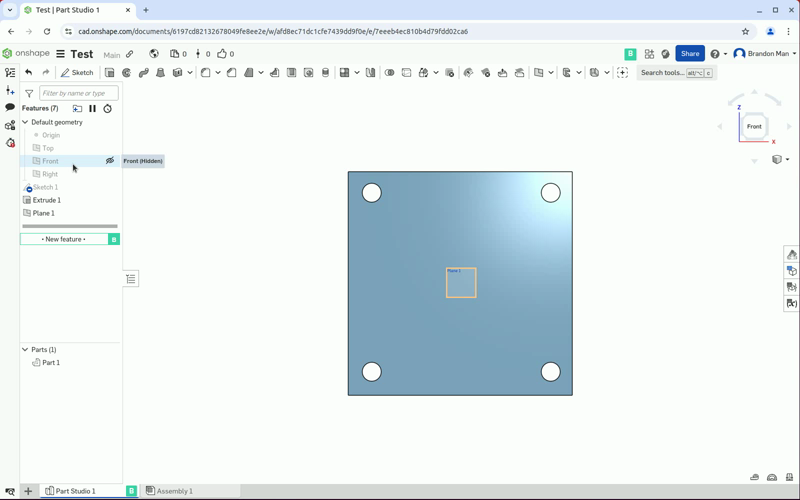
key(shift+s)
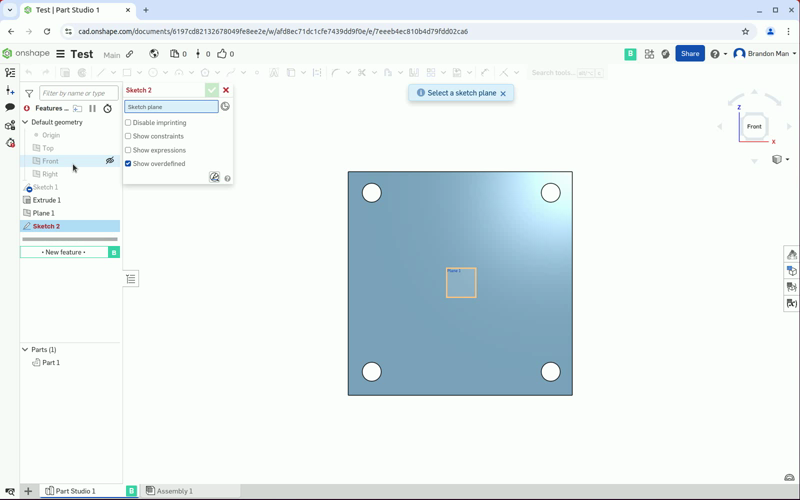
mouse_move(73, 215)
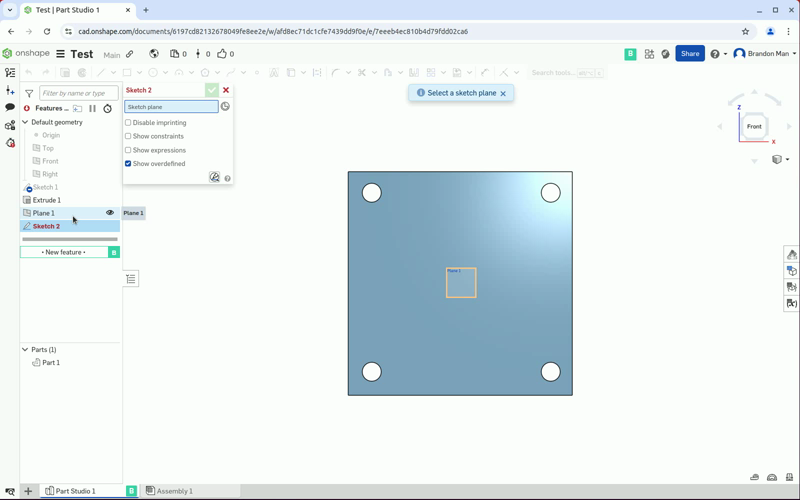
click(73, 215)
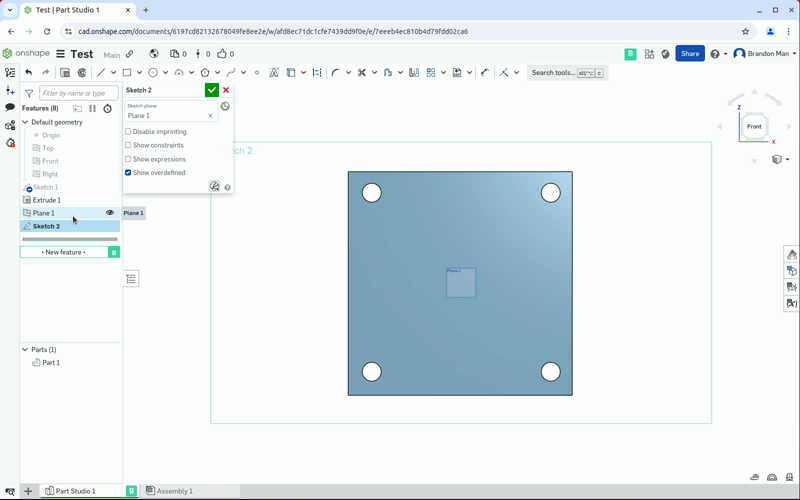
mouse_move(73, 352)
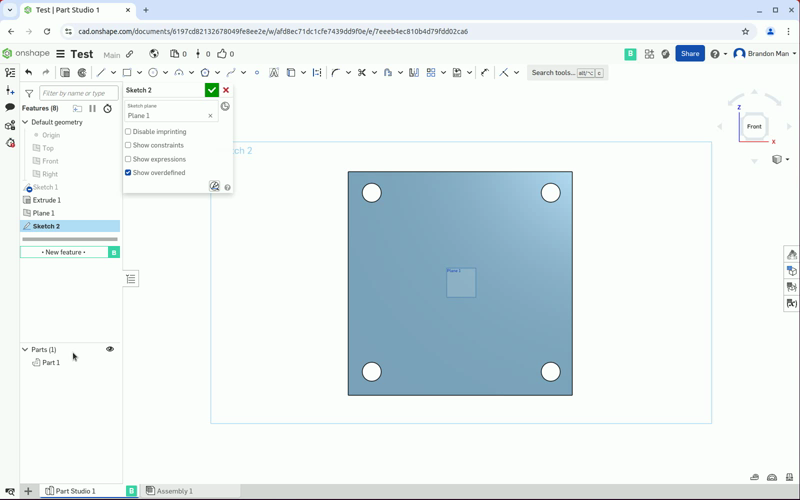
key(y)
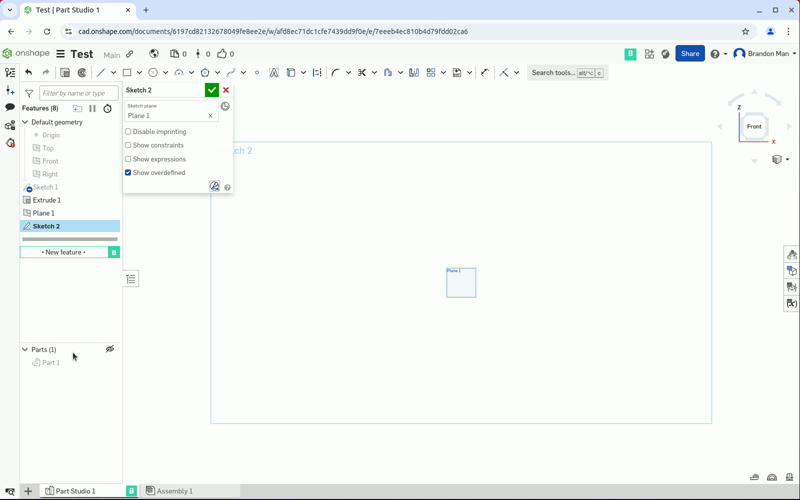
key(a)
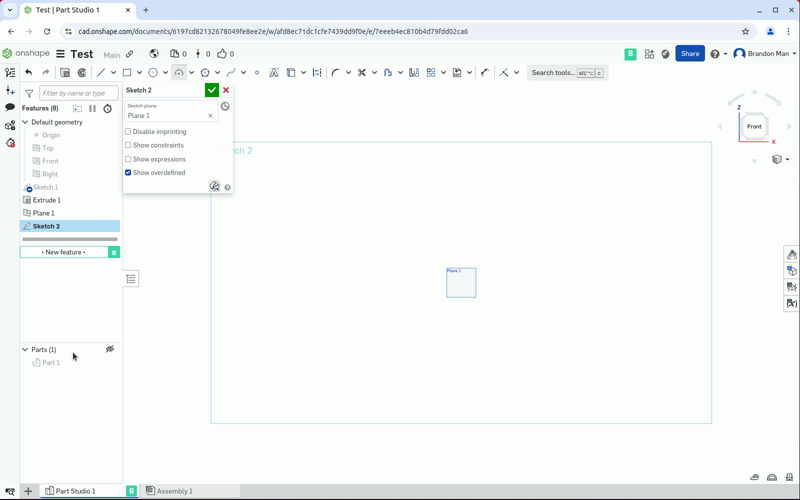
key_down(shift)
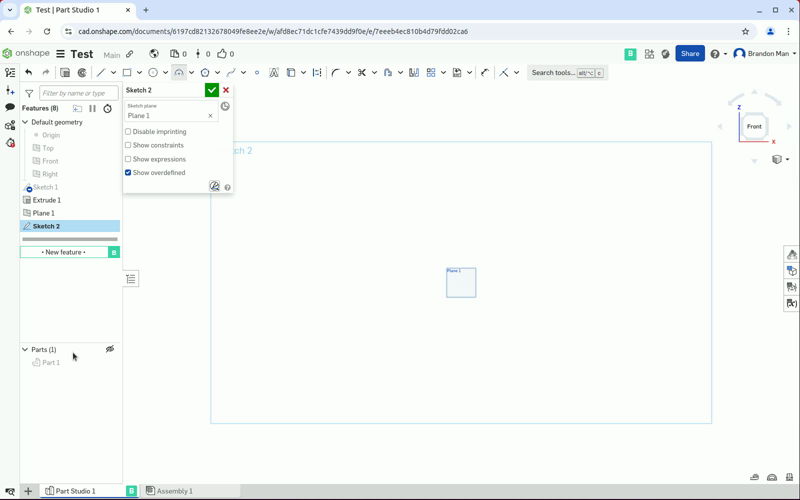
mouse_move(382, 327)
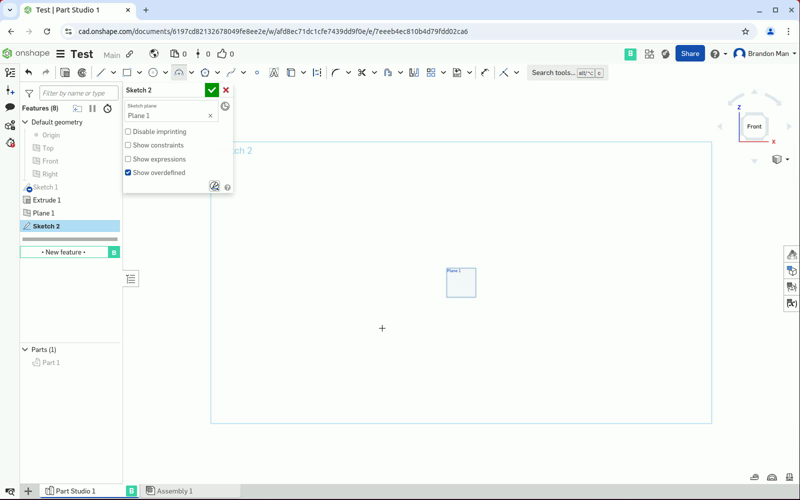
click(382, 327)
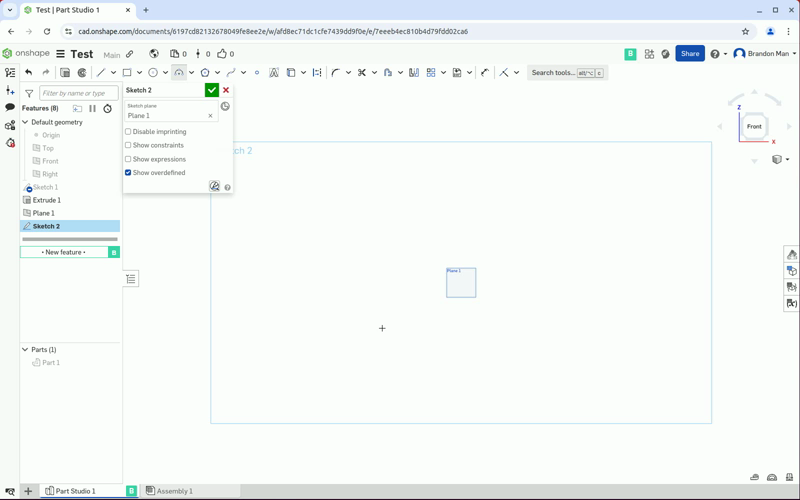
key_up(shift)
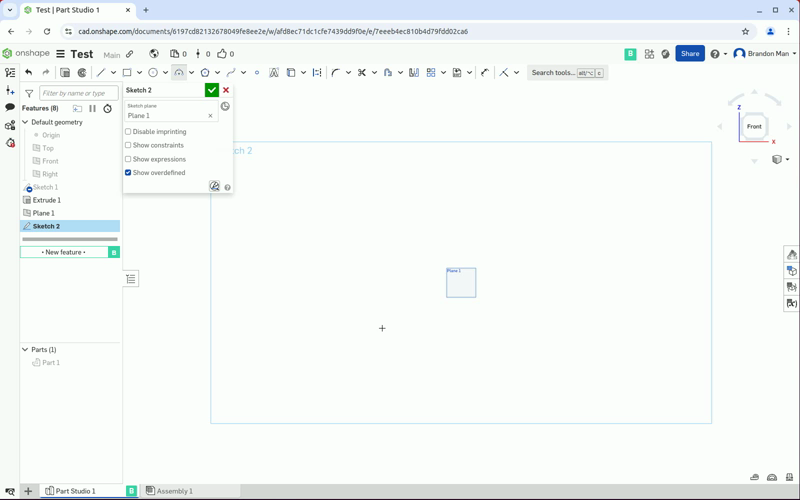
key_down(shift)
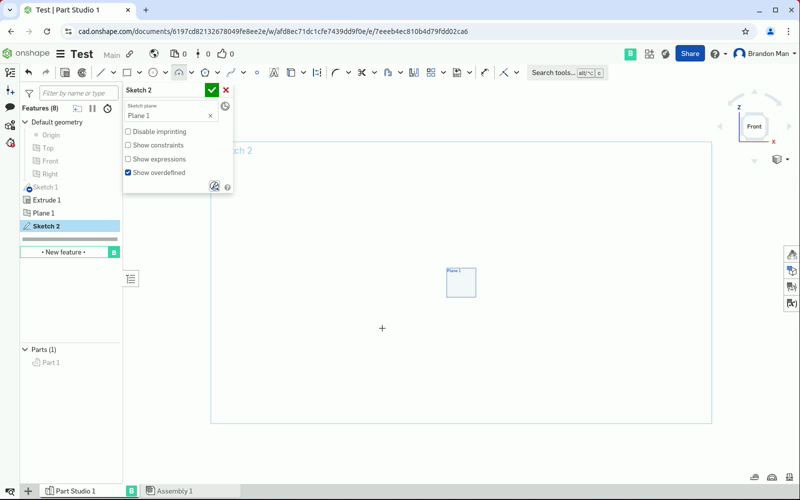
mouse_move(415, 360)
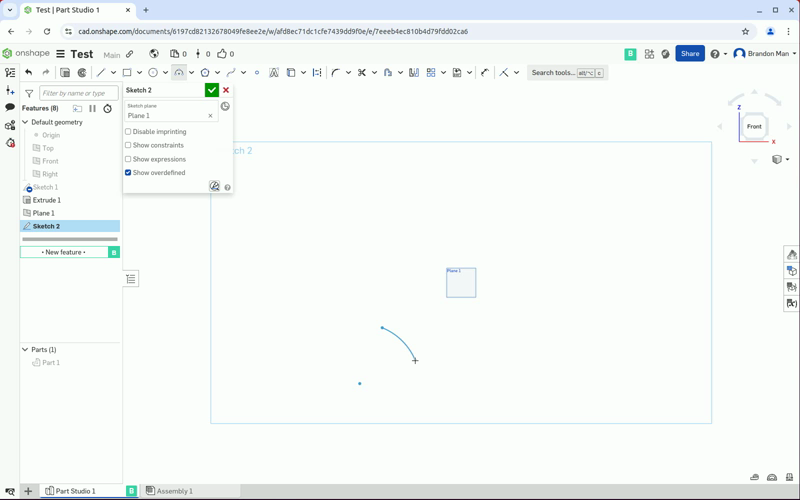
click(415, 360)
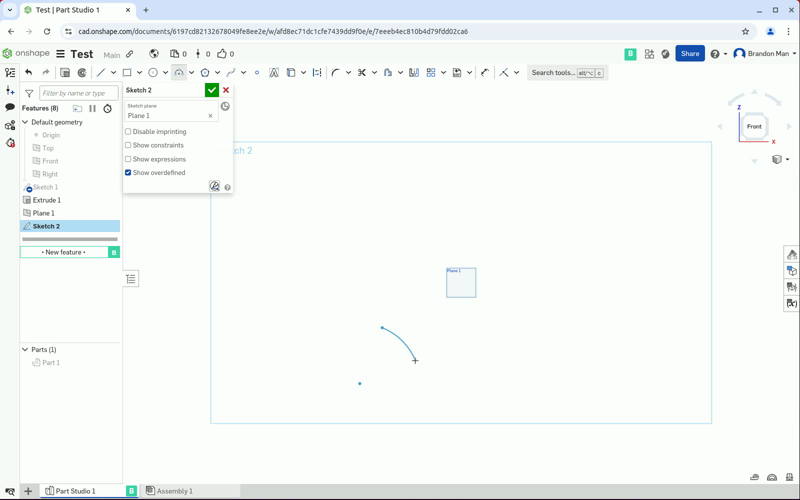
mouse_move(392, 350)
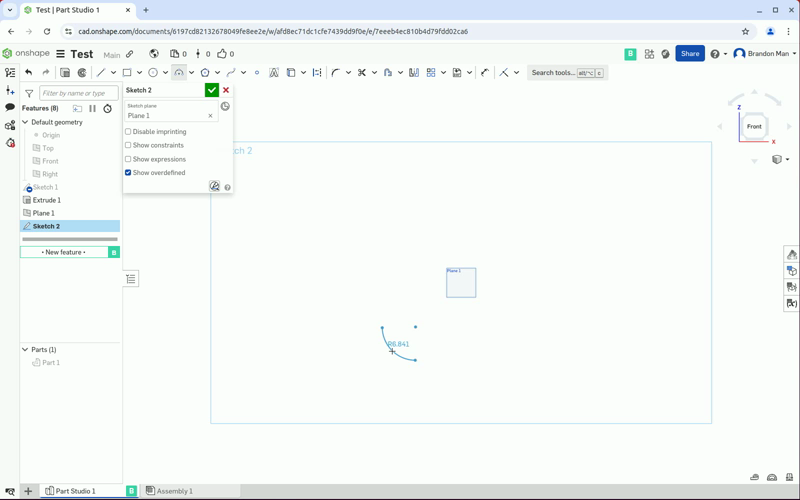
click(392, 350)
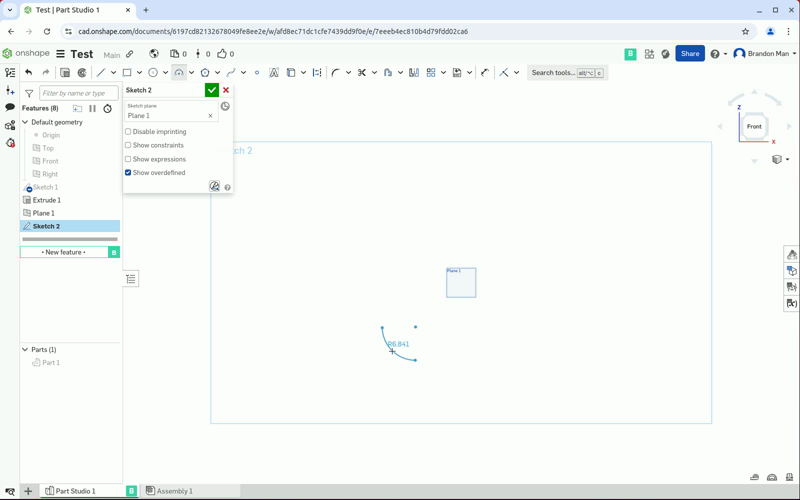
key_up(shift)
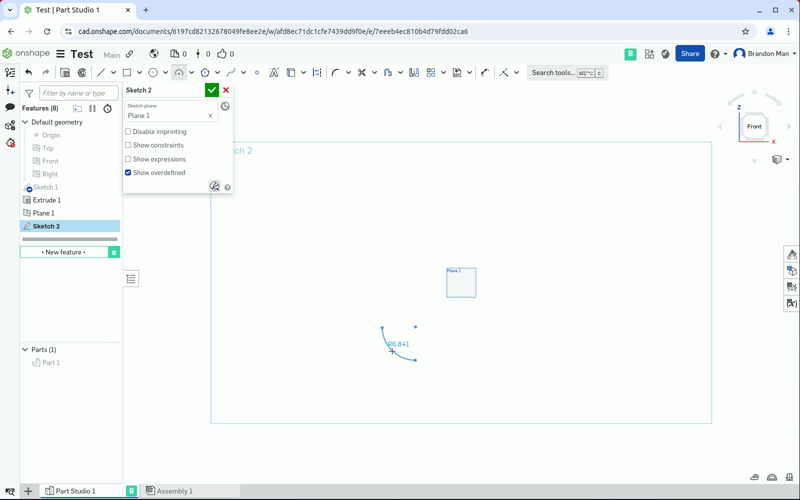
key(esc)
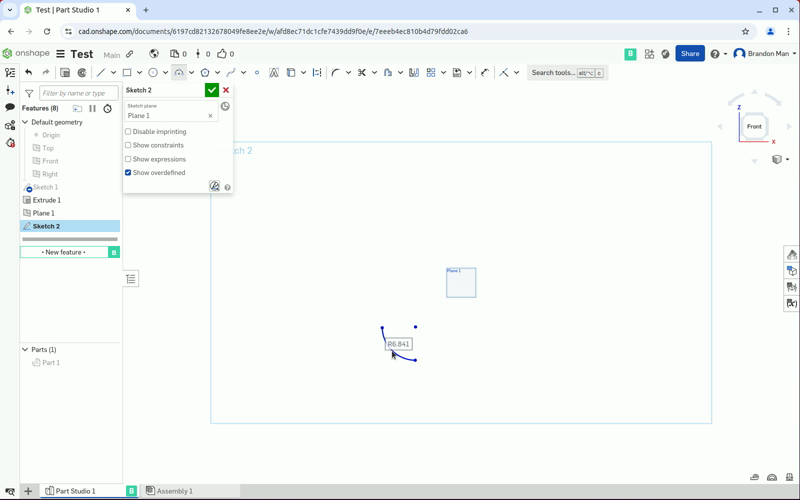
key(l)
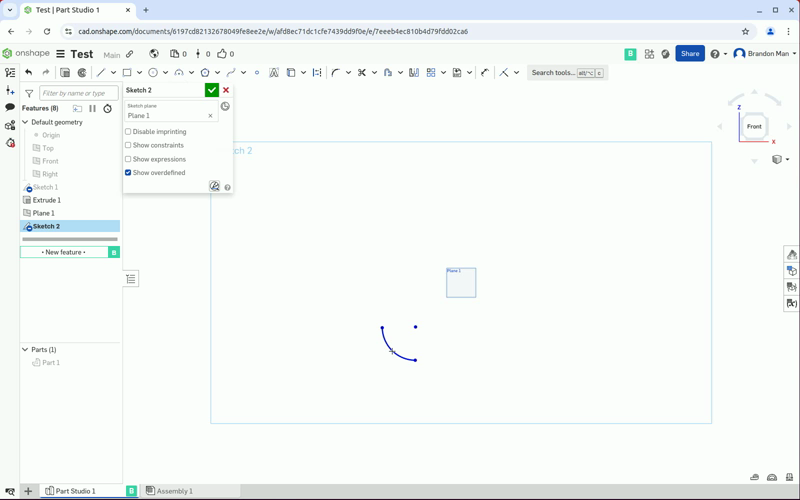
mouse_move(415, 360)
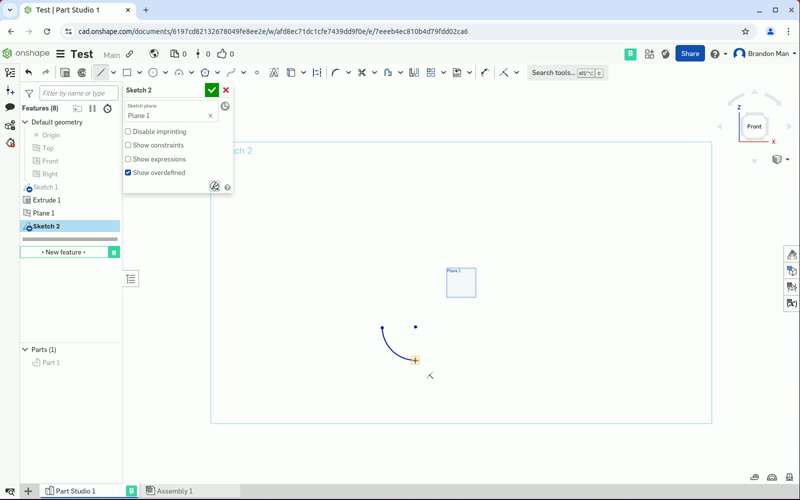
click(415, 360)
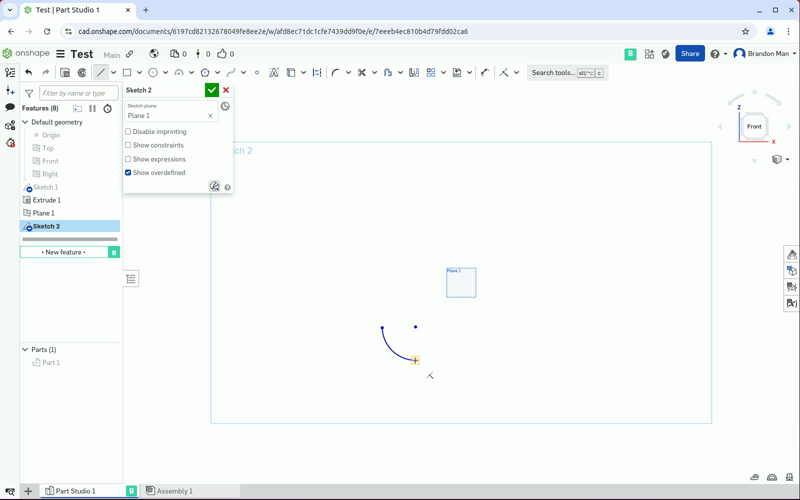
key_down(shift)
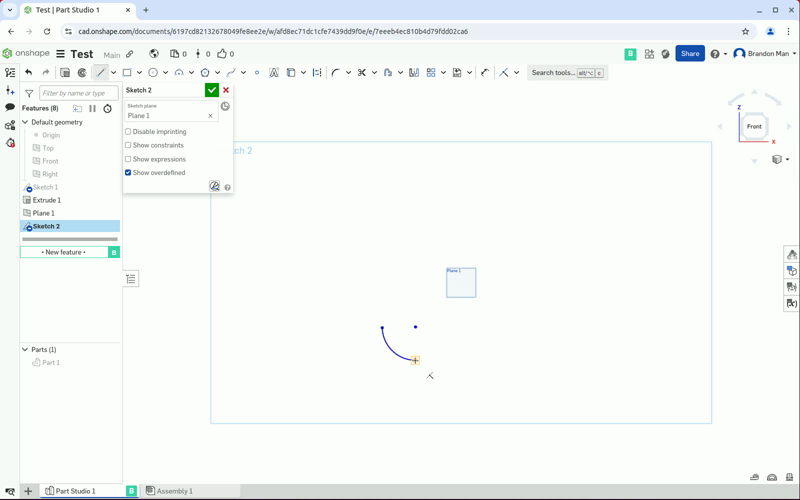
mouse_move(505, 360)
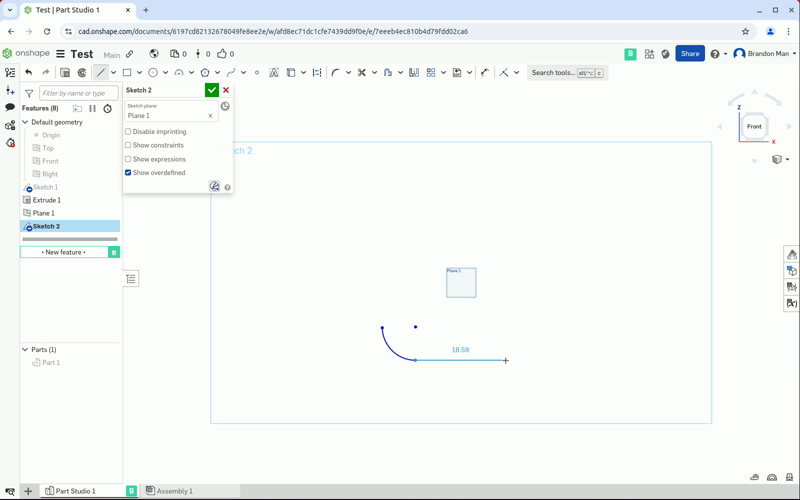
click(505, 360)
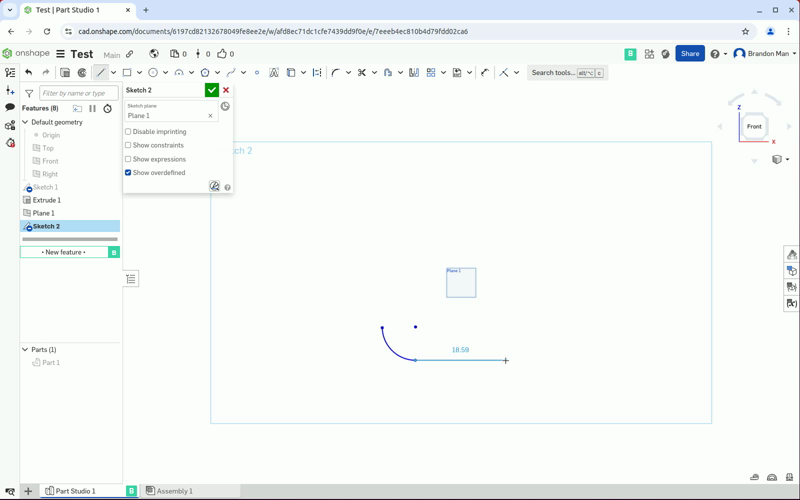
key_up(shift)
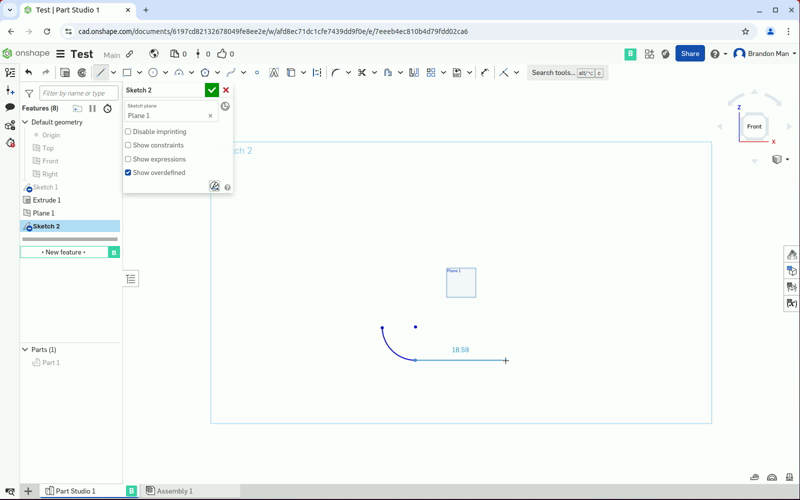
key(esc)
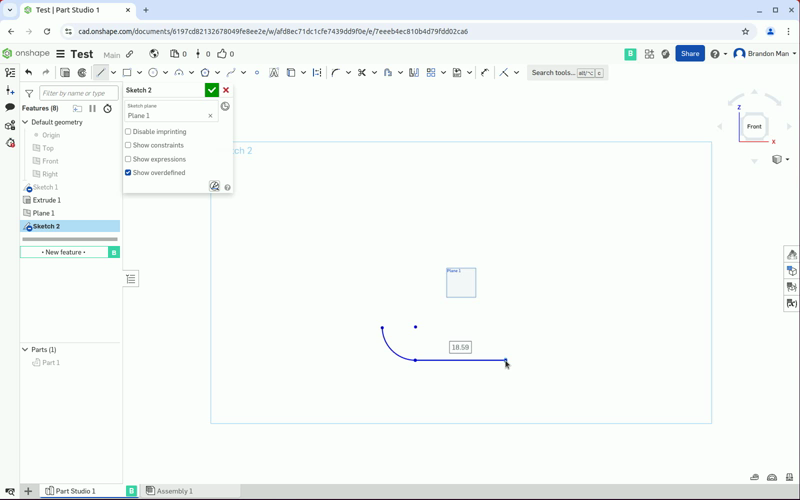
key(a)
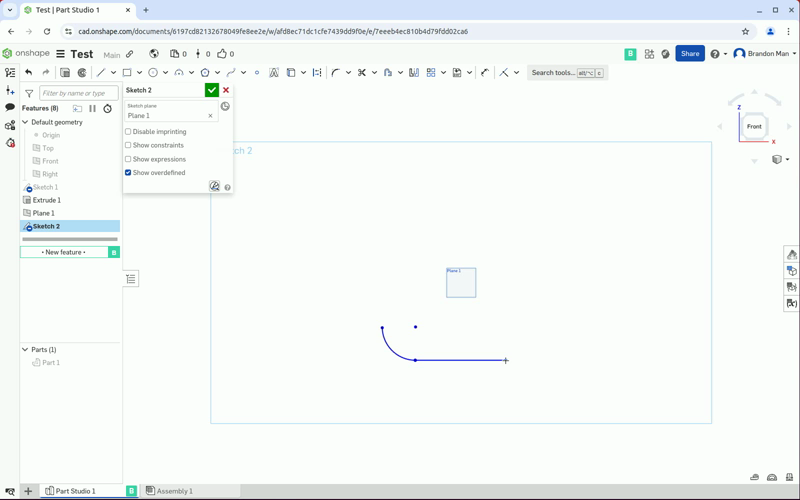
mouse_move(505, 360)
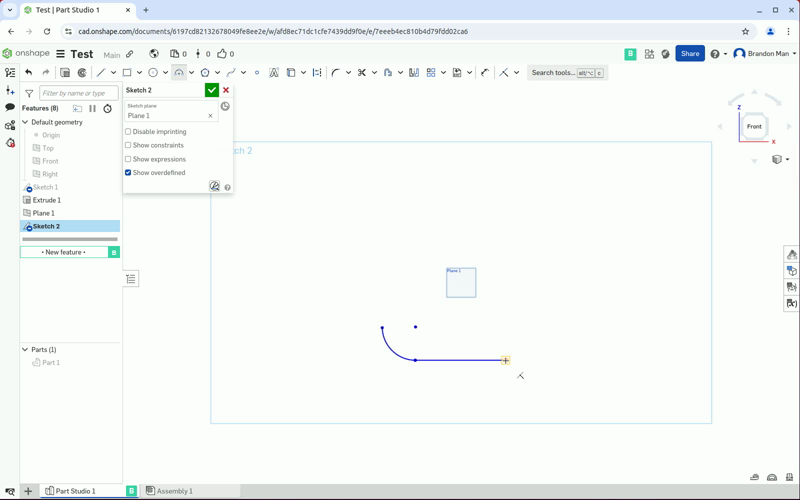
click(505, 360)
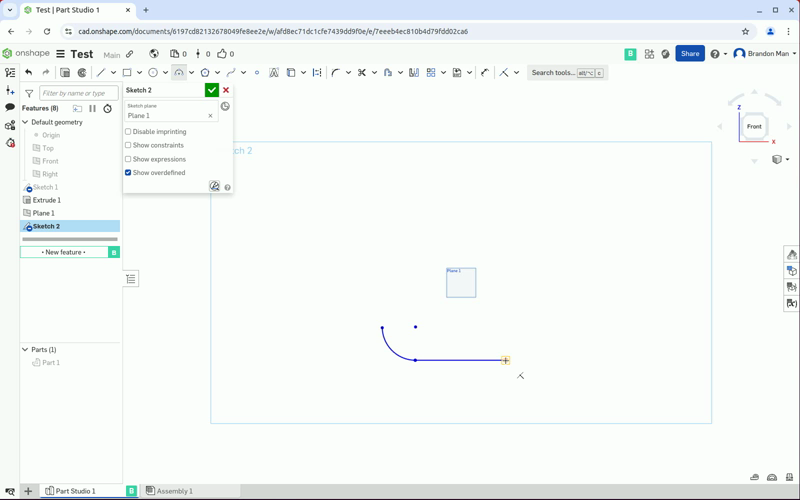
key_down(shift)
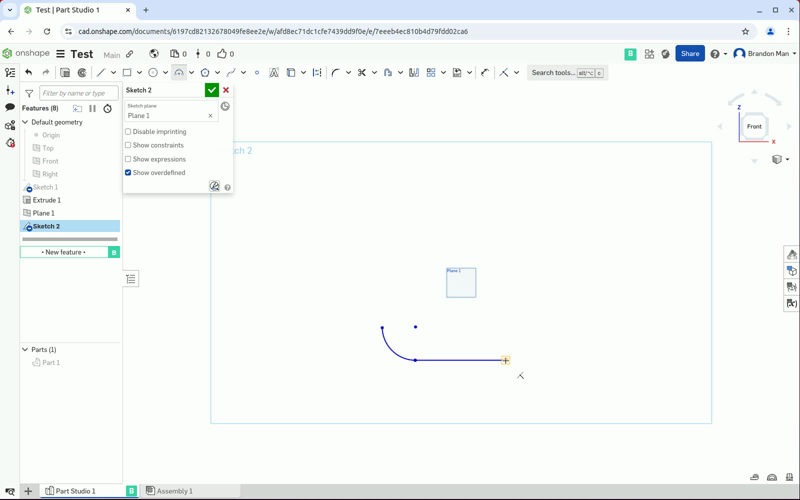
mouse_move(538, 327)
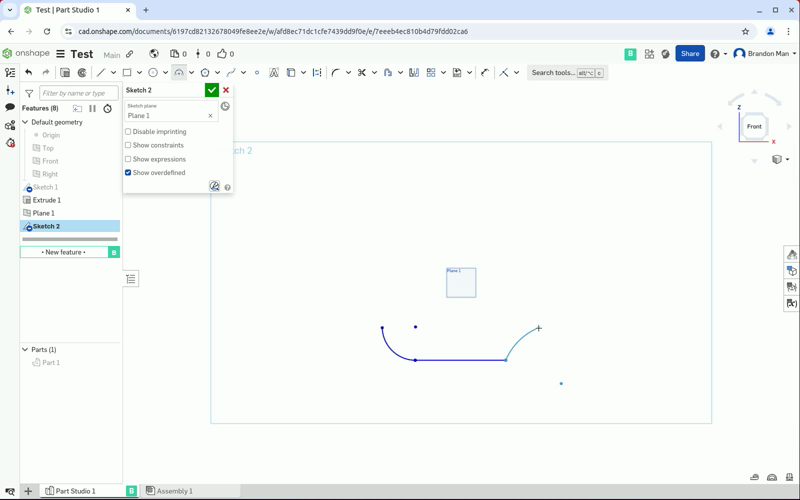
click(538, 327)
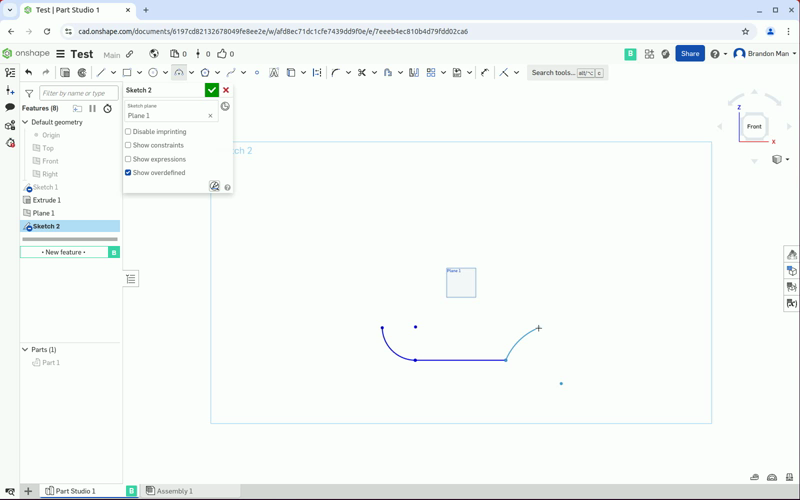
mouse_move(529, 350)
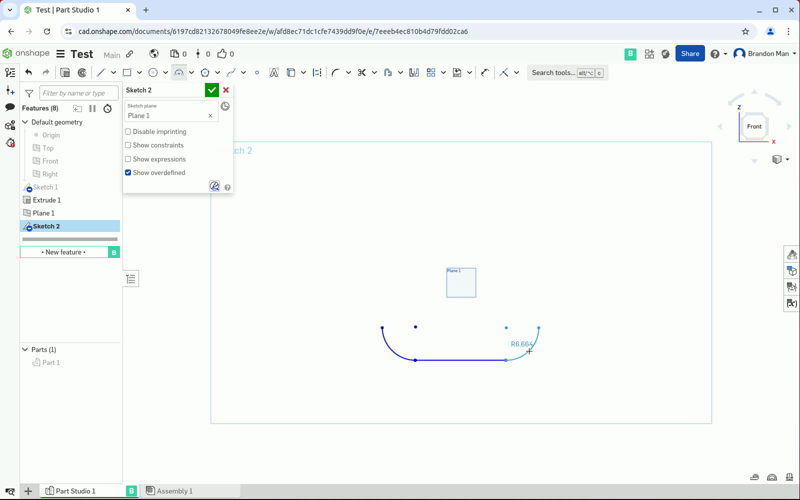
click(529, 350)
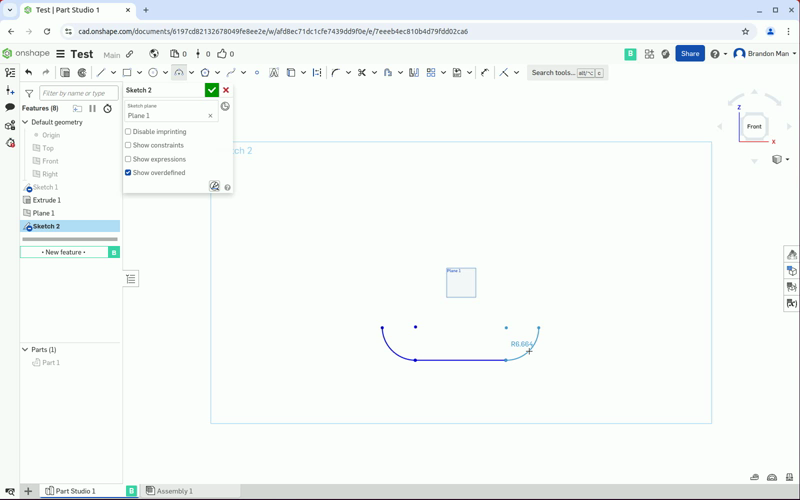
key_up(shift)
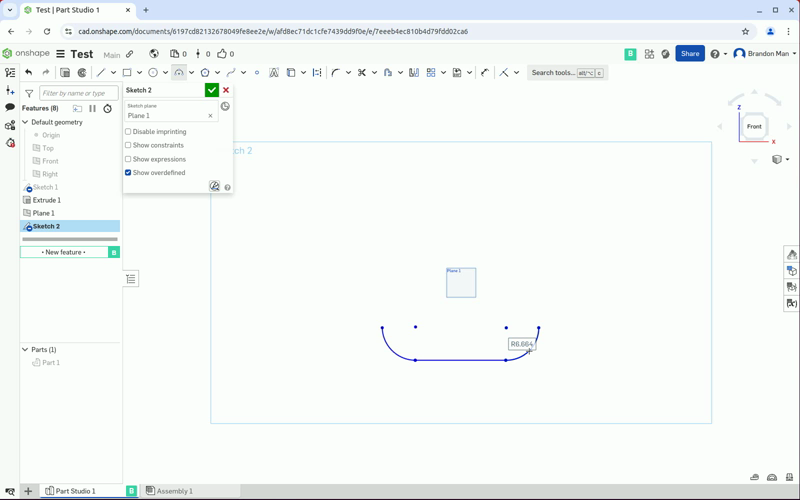
key(esc)
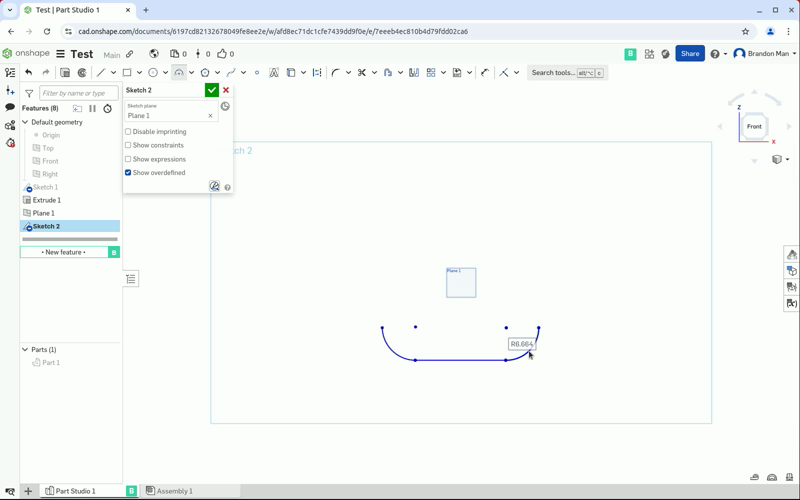
key(l)
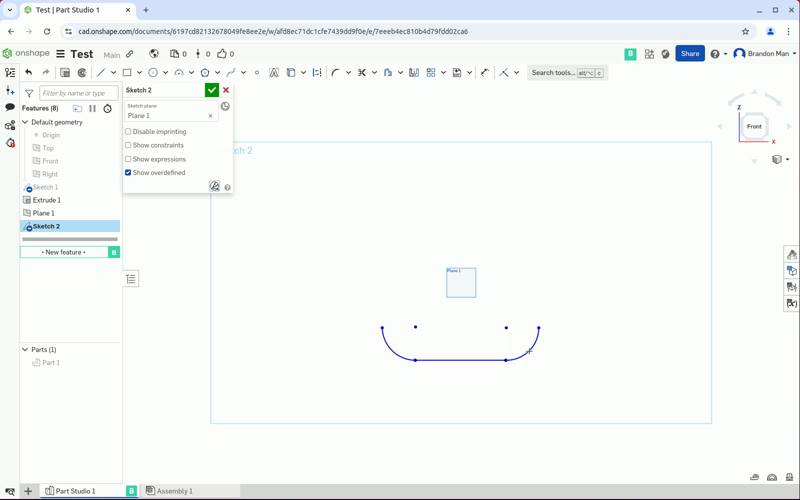
mouse_move(538, 327)
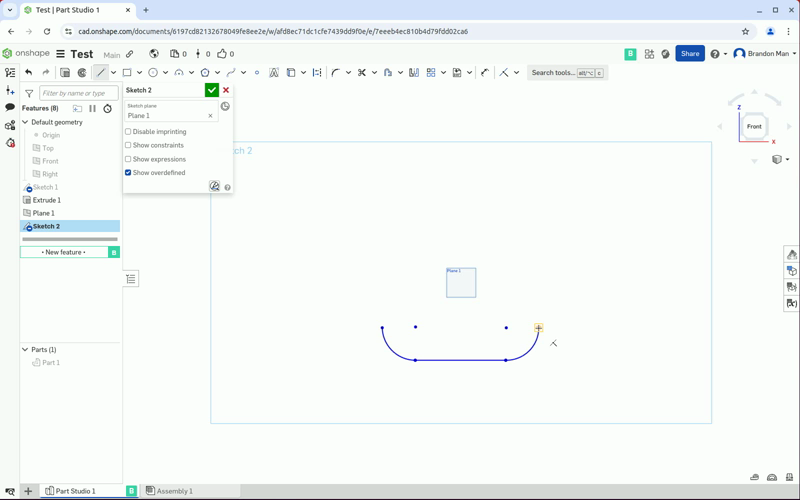
click(538, 327)
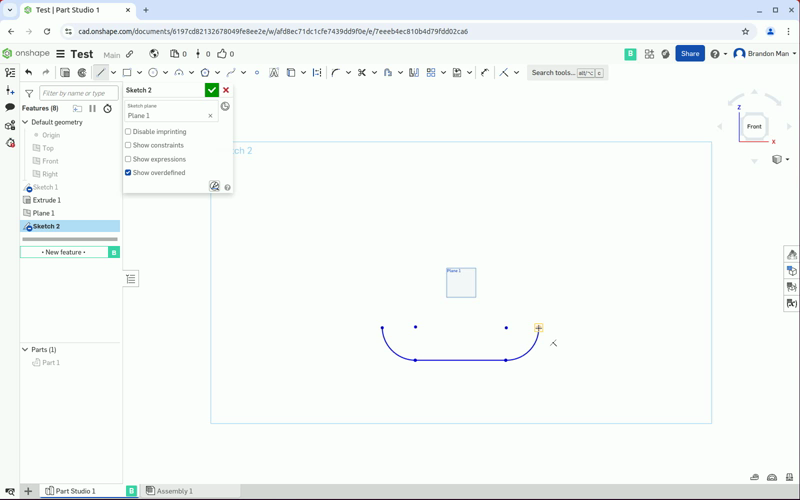
key_down(shift)
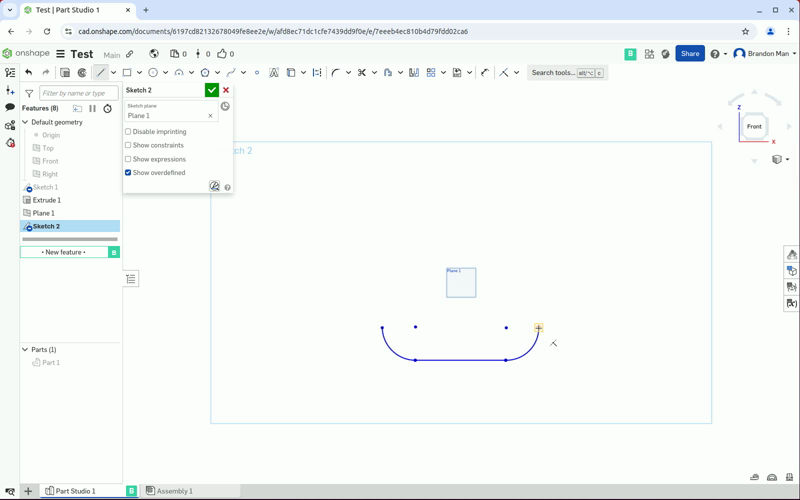
mouse_move(538, 238)
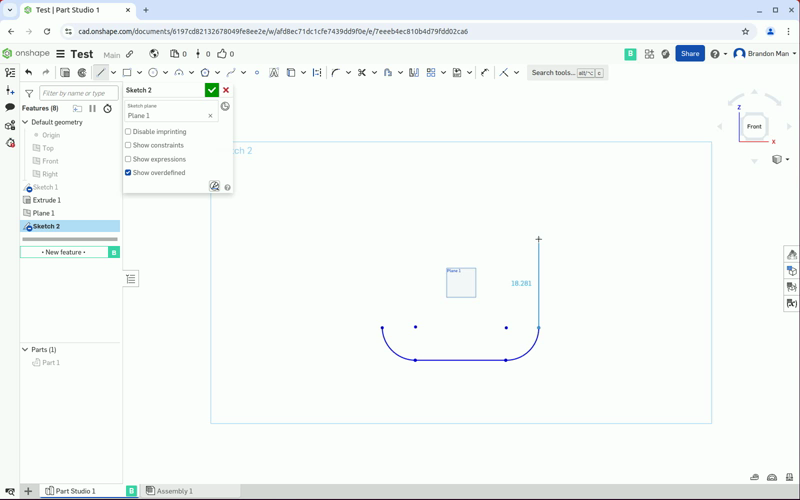
click(538, 238)
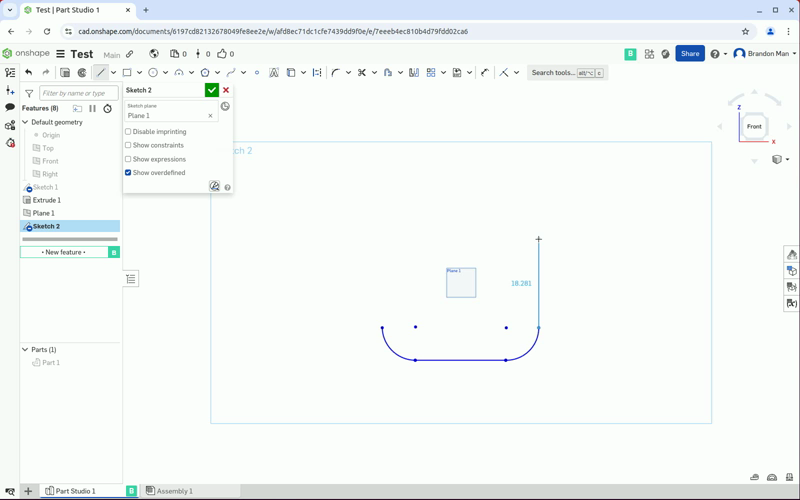
key_up(shift)
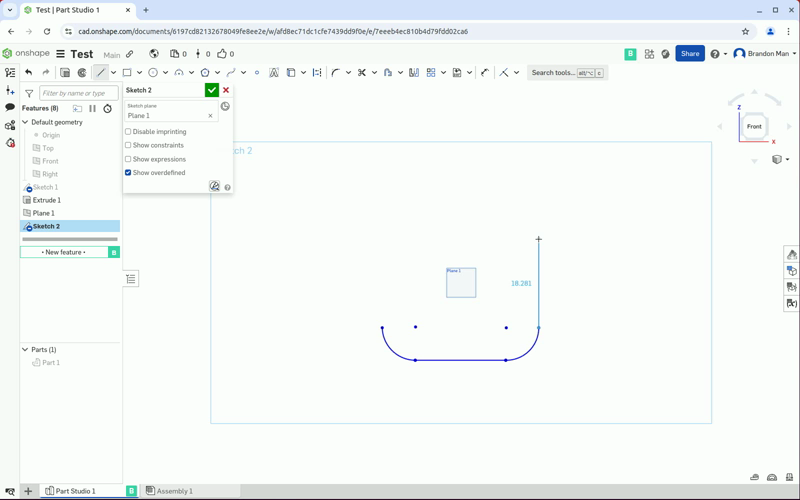
key(esc)
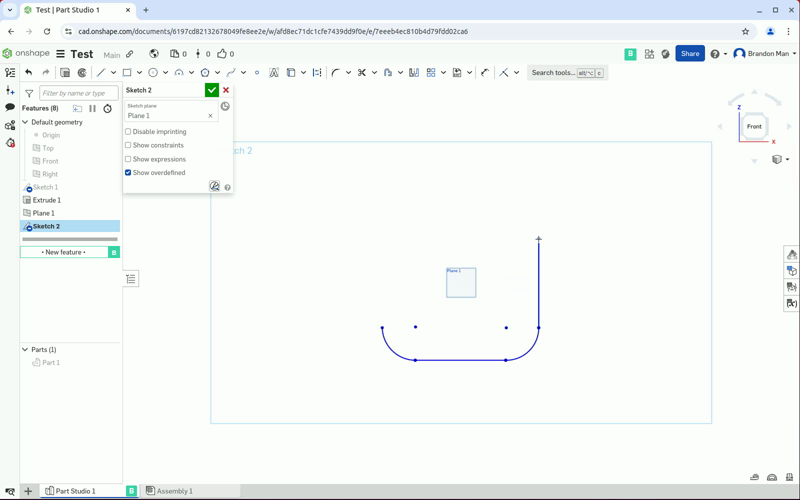
key(a)
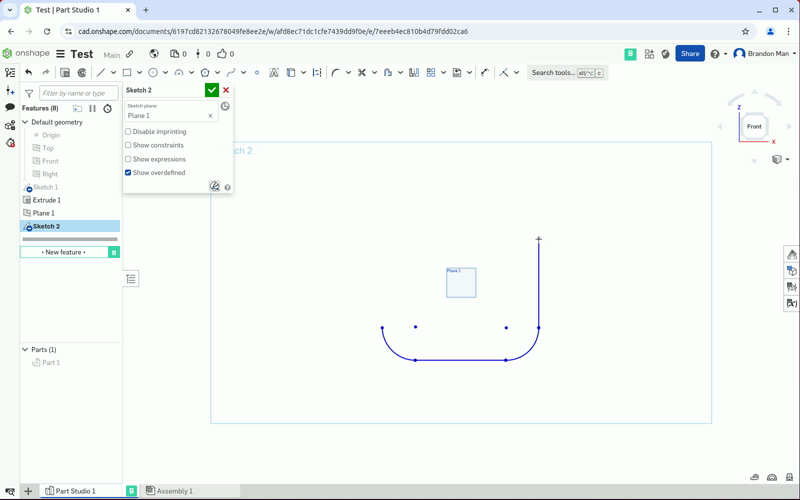
mouse_move(538, 238)
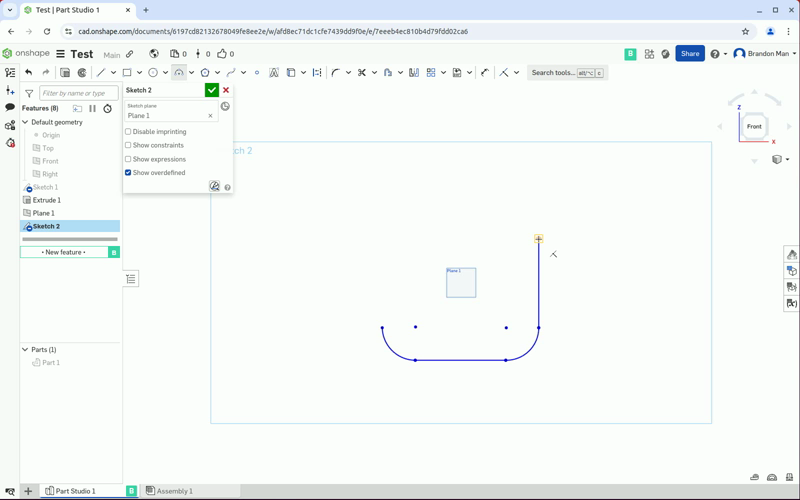
click(538, 238)
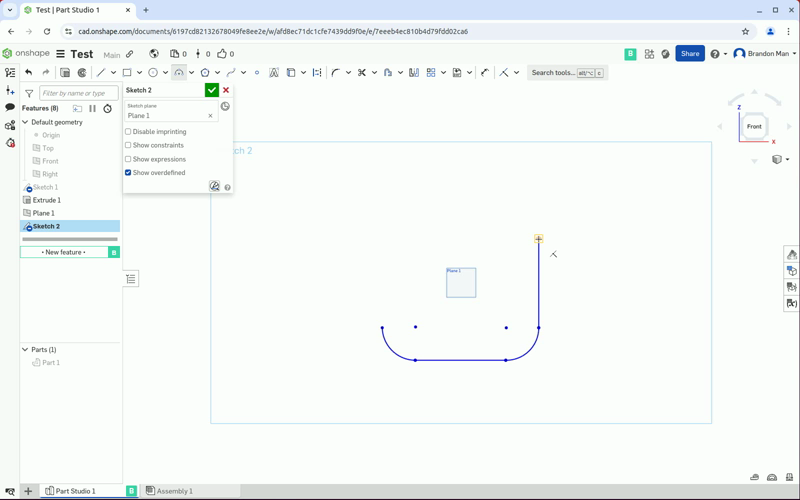
key_down(shift)
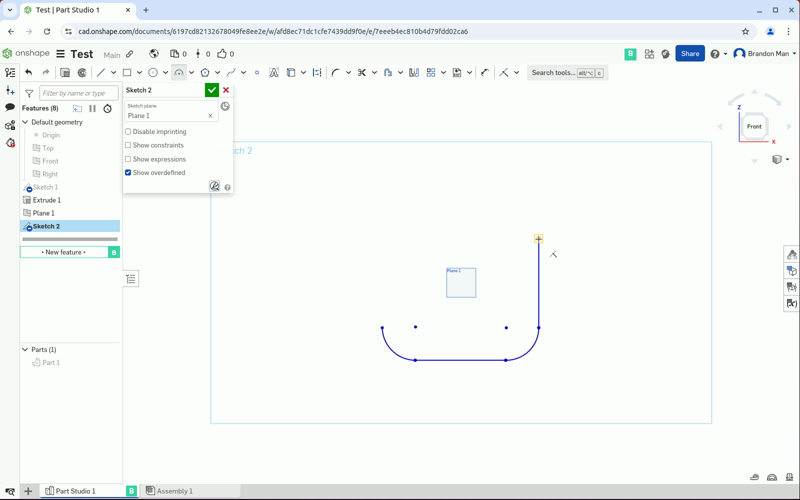
mouse_move(505, 204)
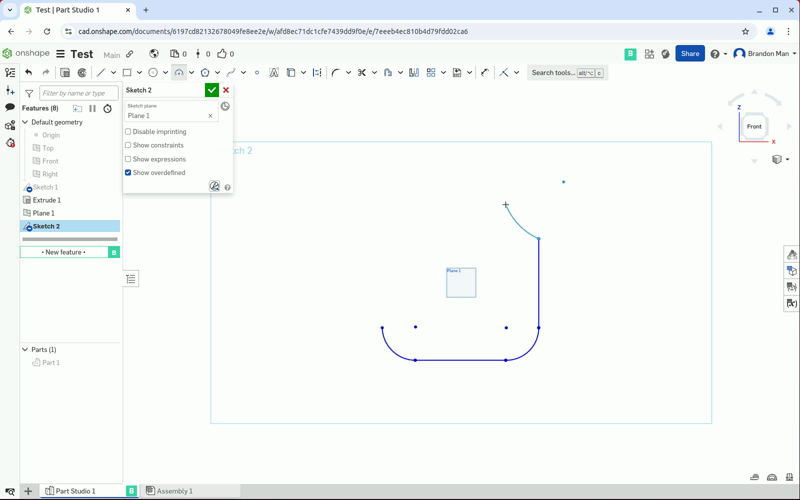
click(505, 204)
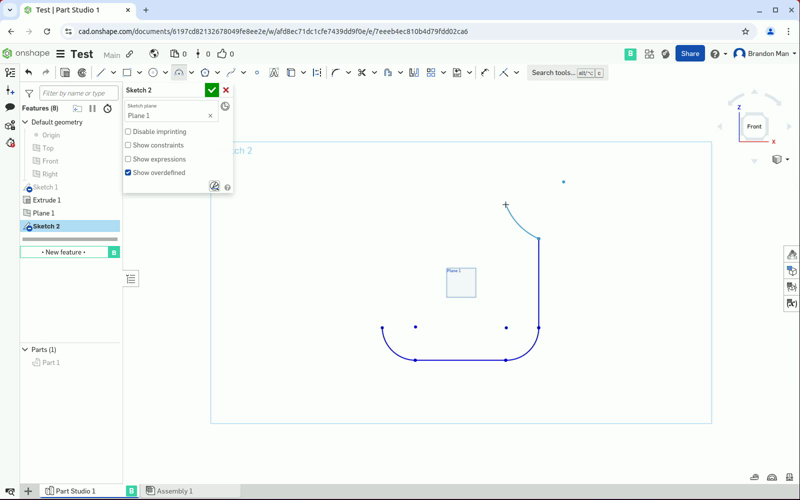
mouse_move(529, 214)
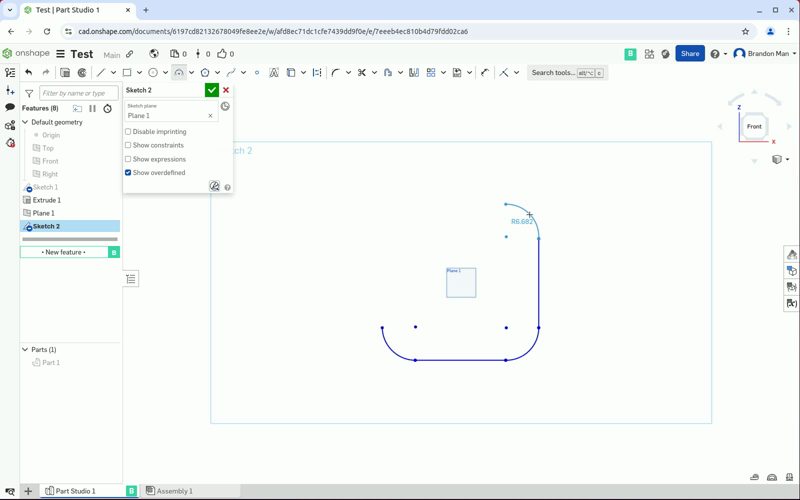
click(529, 214)
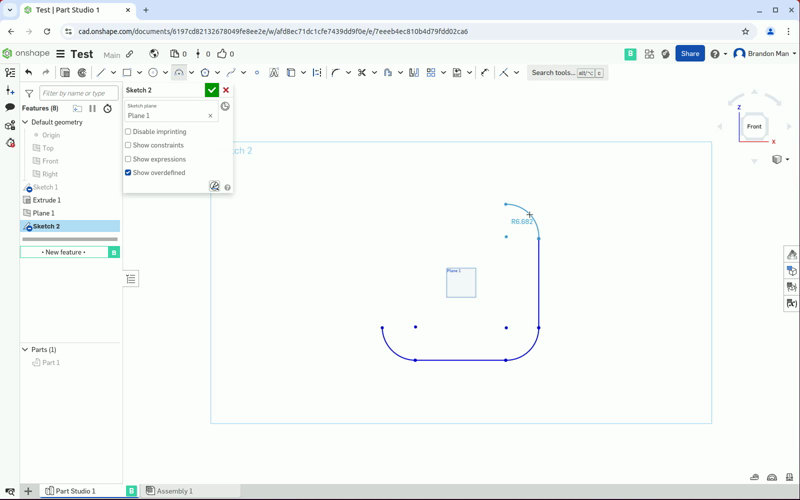
key_up(shift)
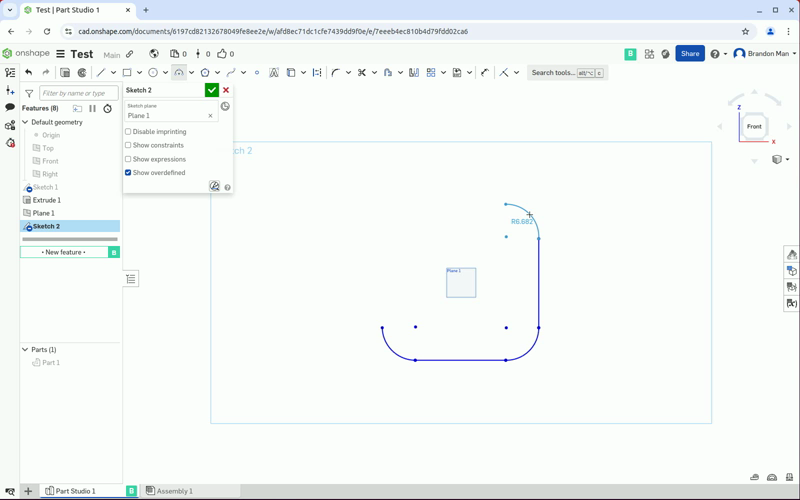
key(esc)
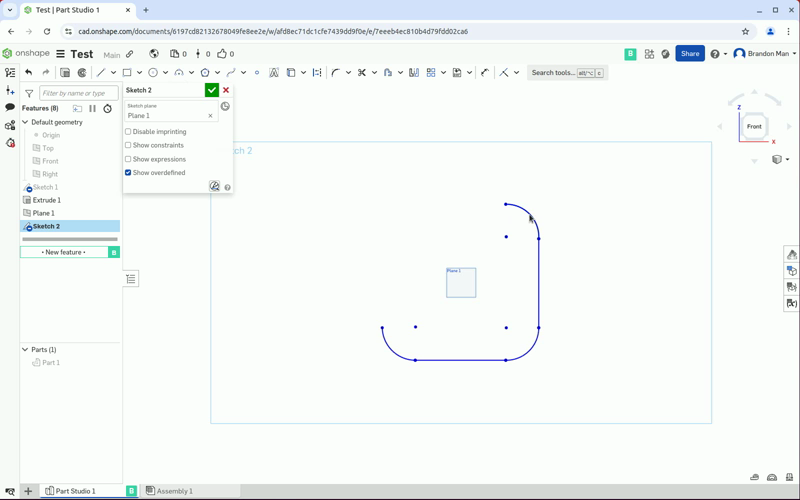
key(l)
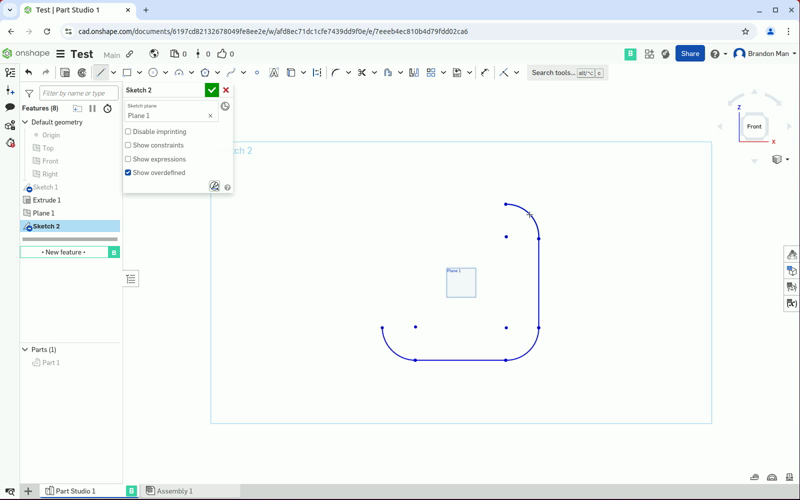
mouse_move(505, 204)
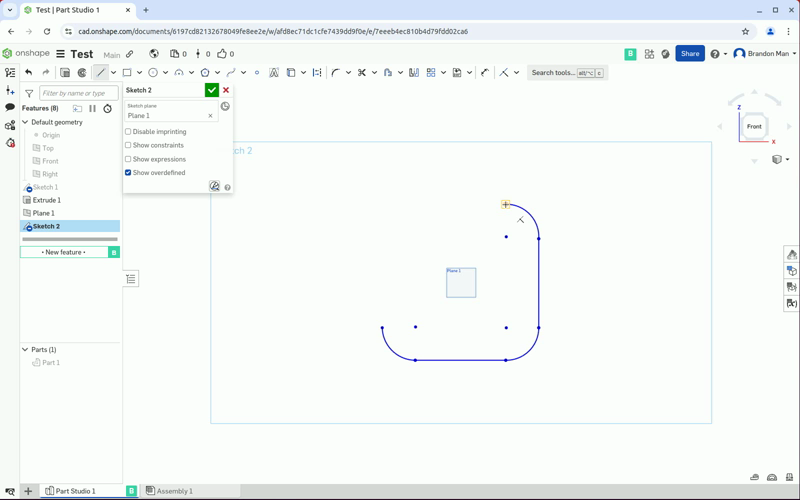
click(505, 204)
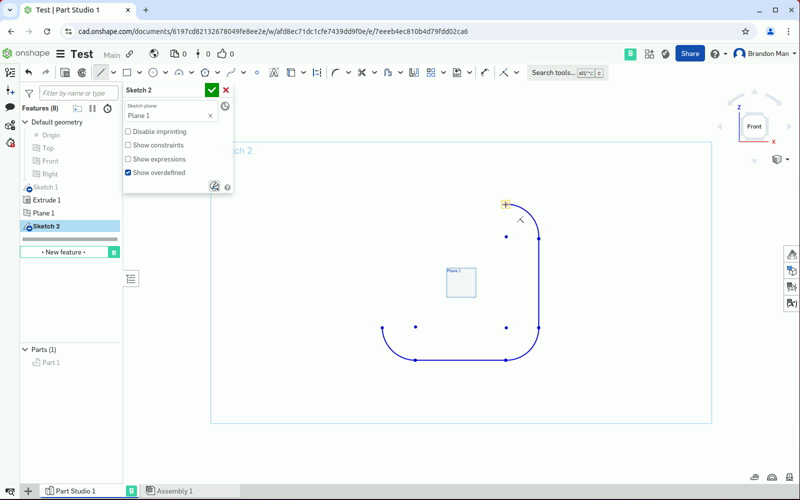
key_down(shift)
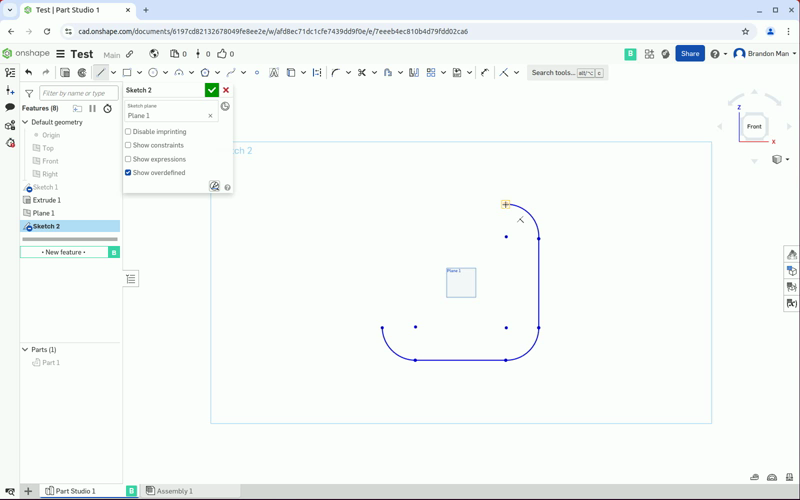
mouse_move(415, 204)
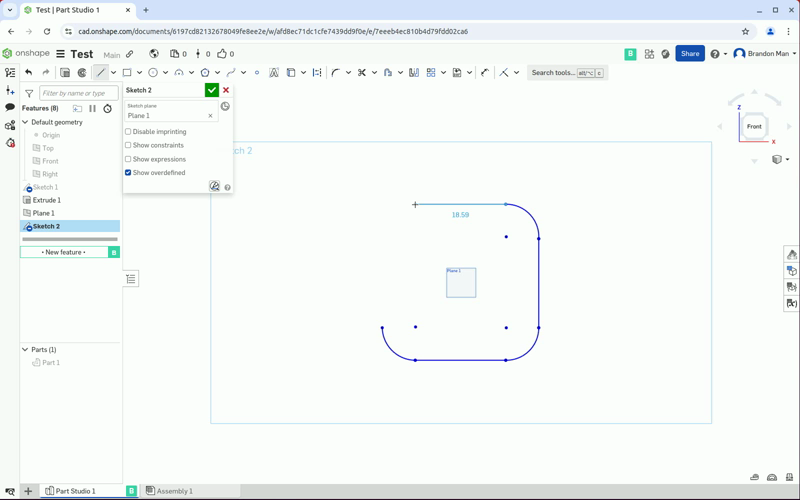
click(415, 204)
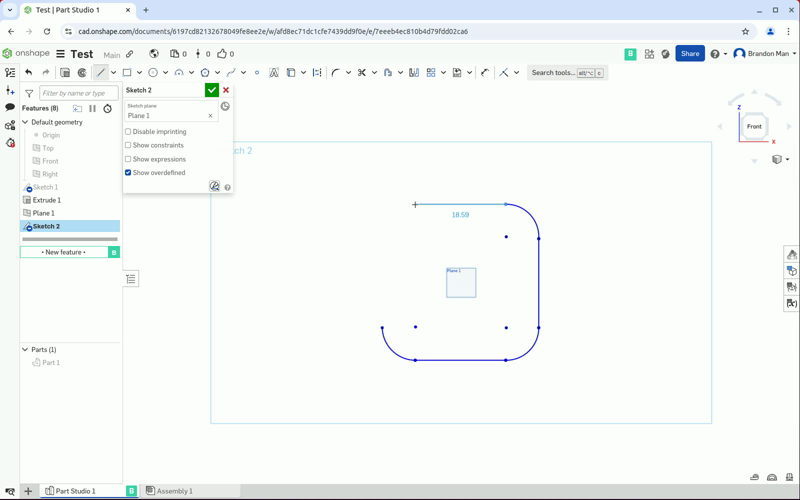
key_up(shift)
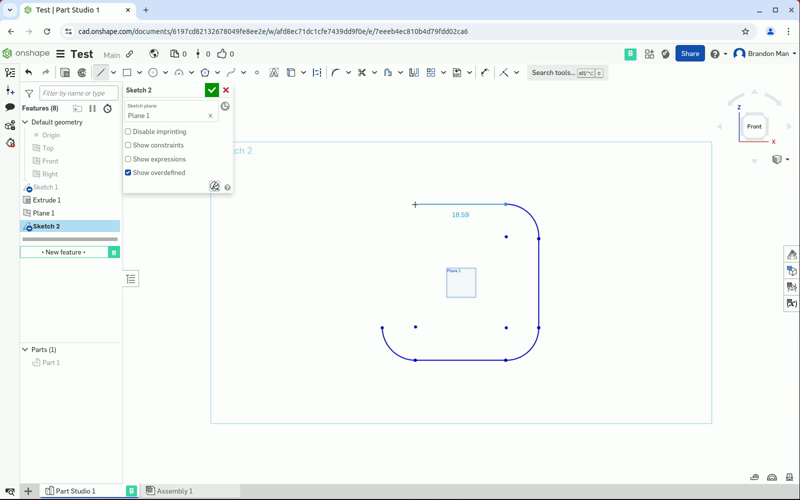
key(esc)
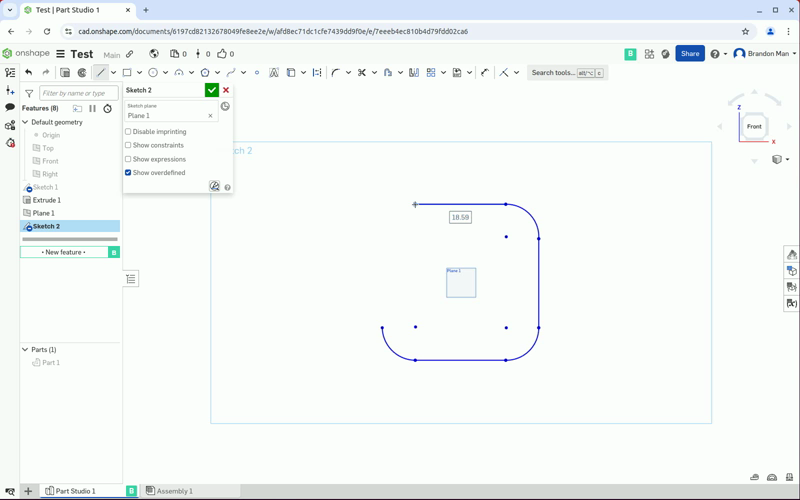
key(a)
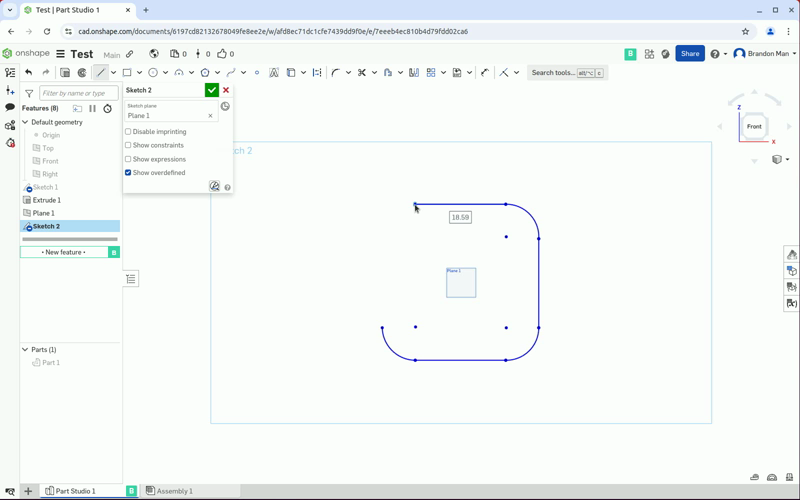
mouse_move(415, 204)
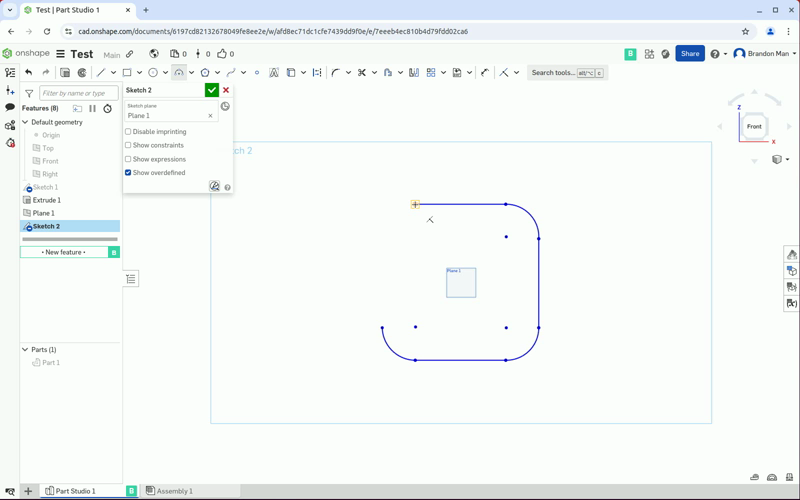
click(415, 204)
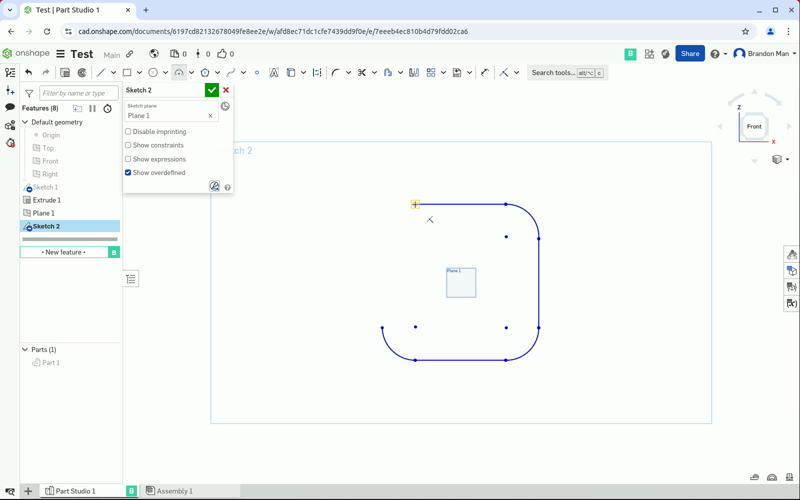
key_down(shift)
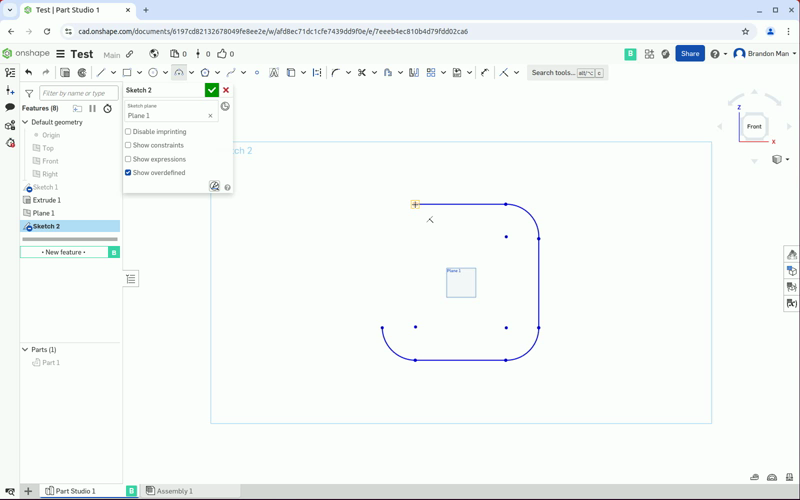
mouse_move(382, 238)
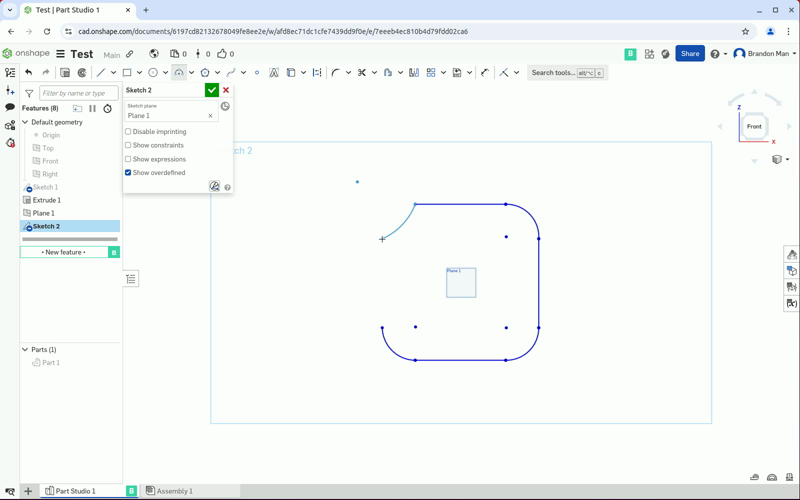
click(382, 238)
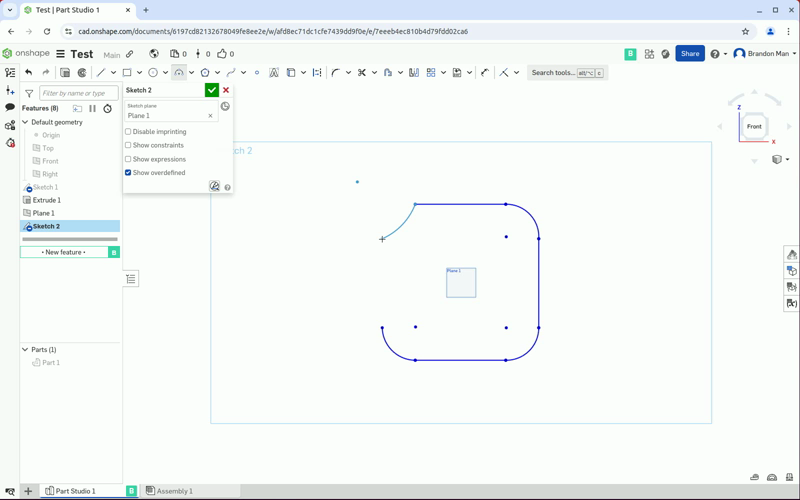
mouse_move(391, 214)
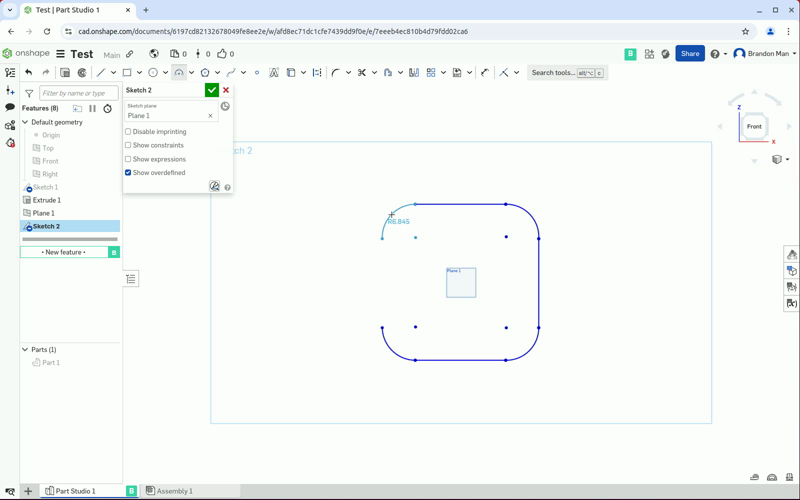
click(391, 214)
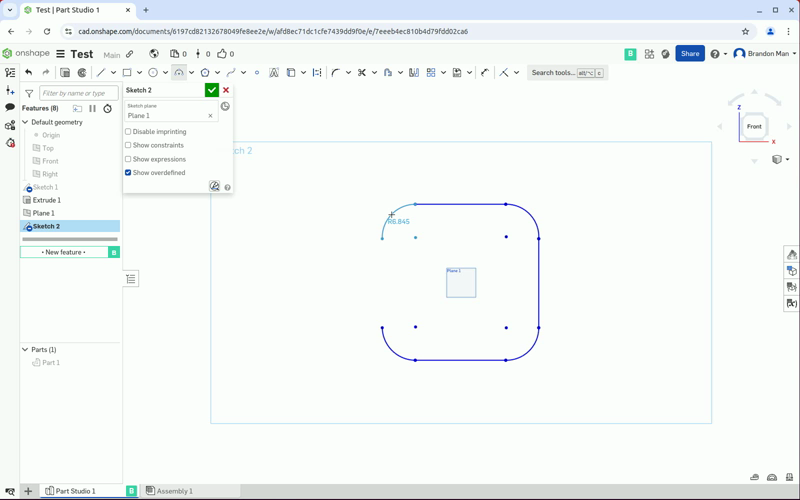
key_up(shift)
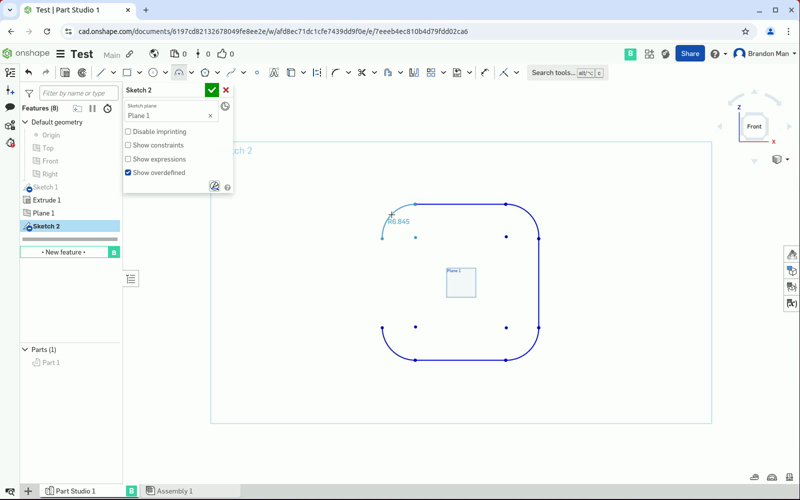
key(esc)
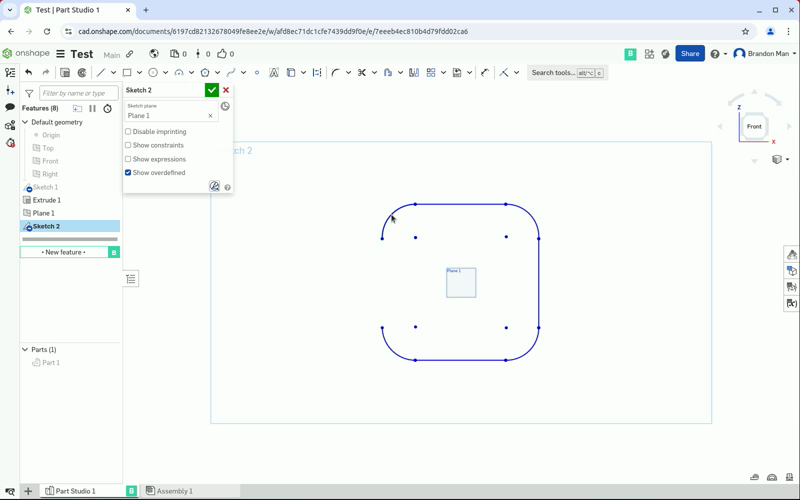
key(l)
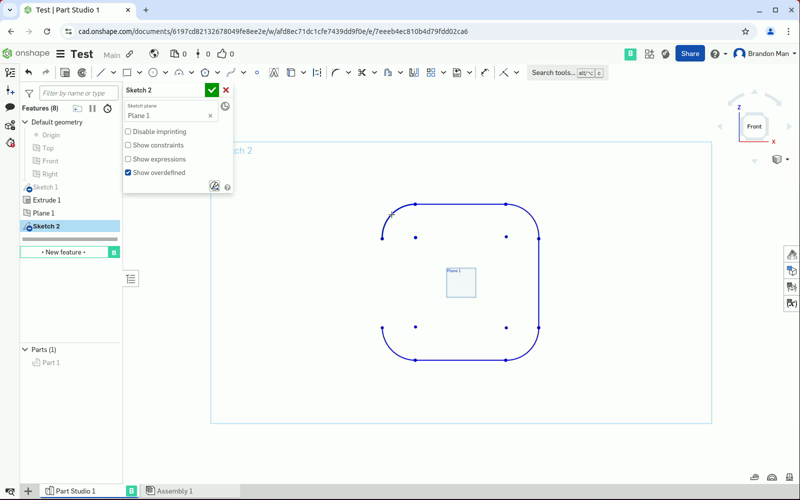
mouse_move(382, 238)
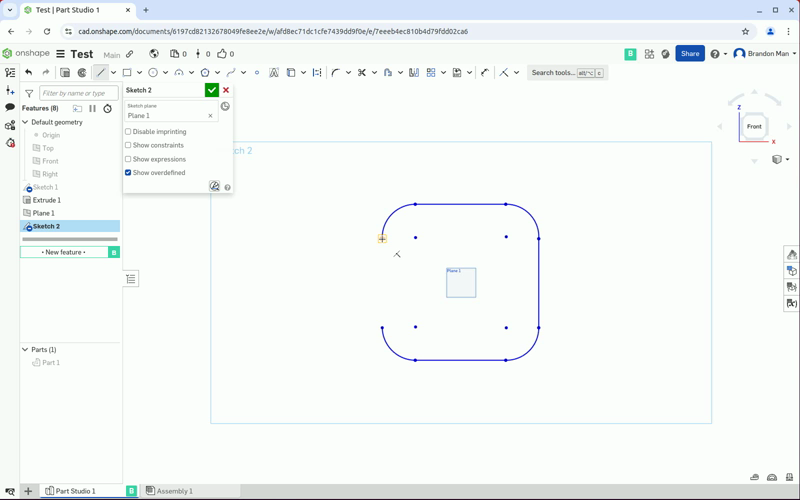
click(382, 238)
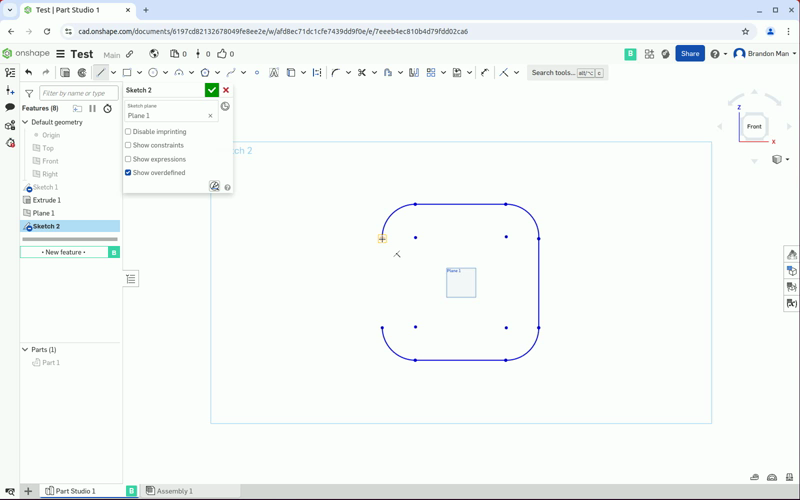
key_down(shift)
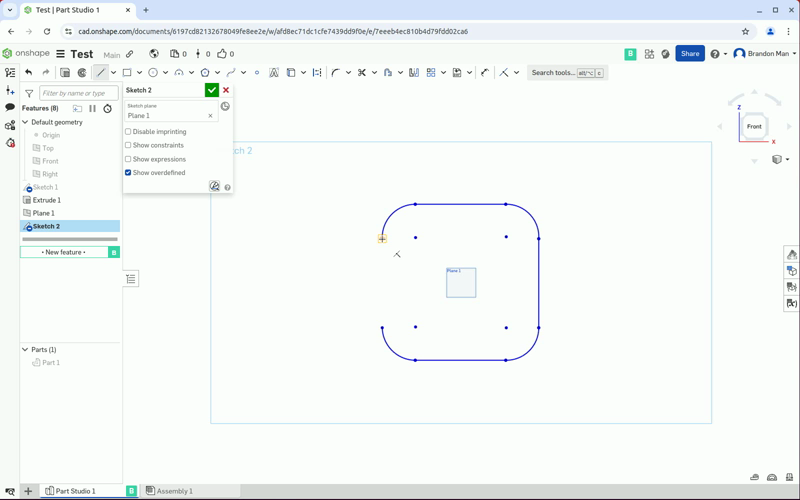
mouse_move(382, 327)
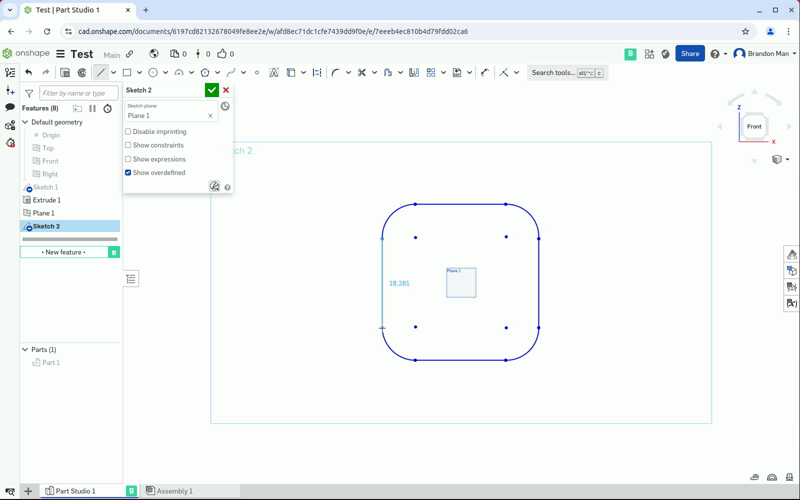
key_up(shift)
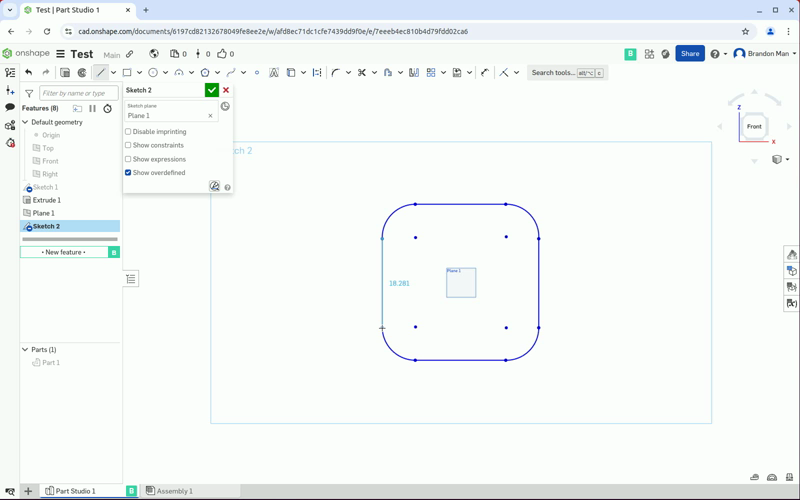
click(382, 327)
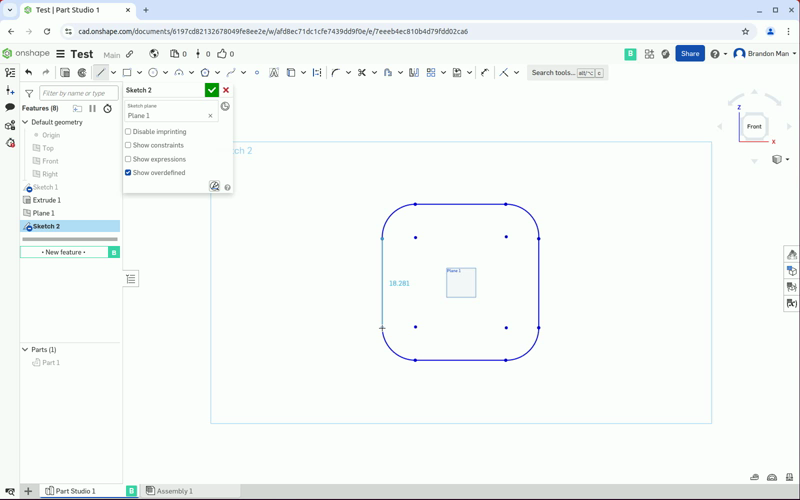
key(esc)
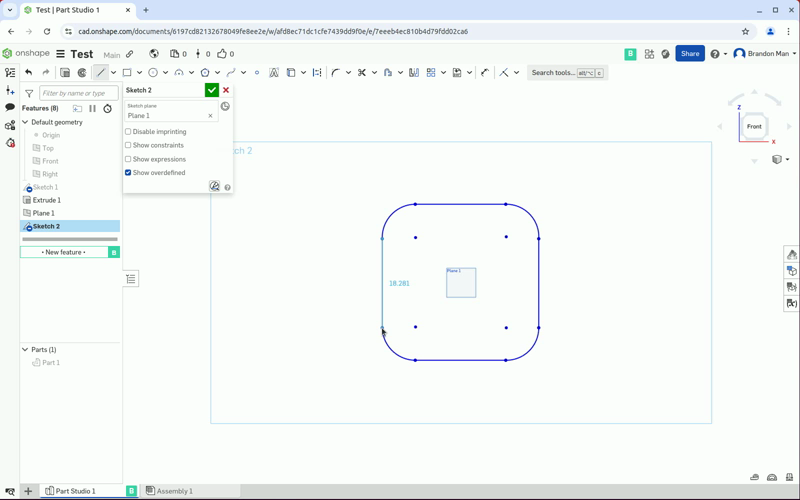
key(a)
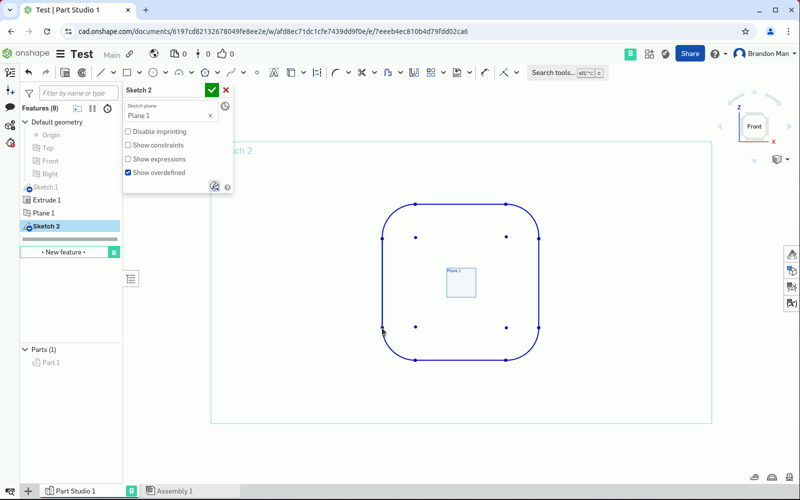
key_down(shift)
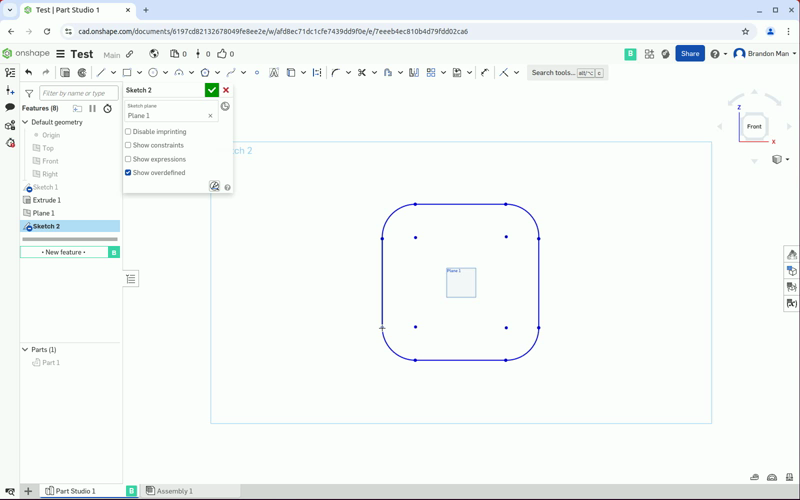
mouse_move(393, 327)
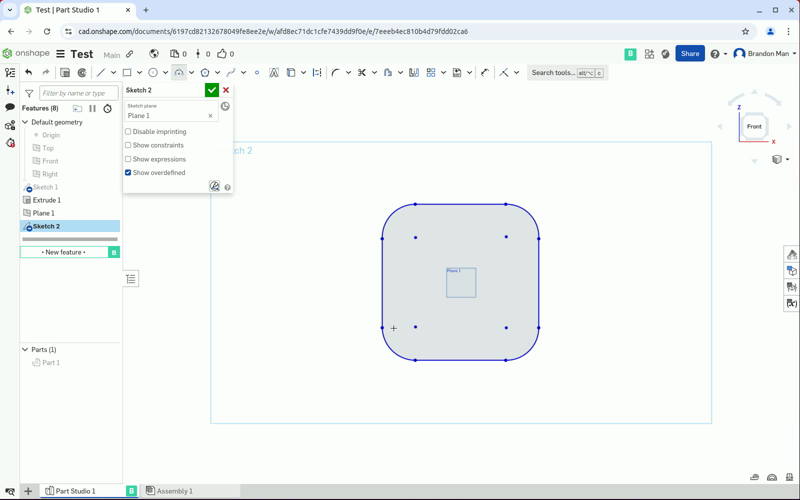
click(393, 327)
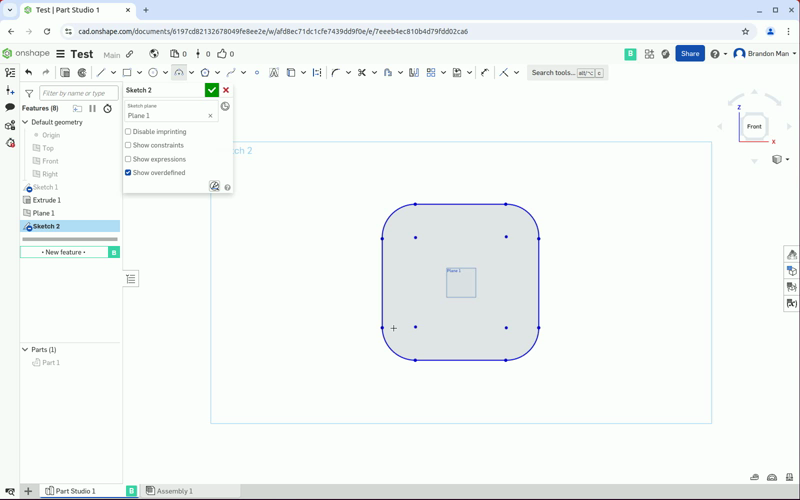
key_up(shift)
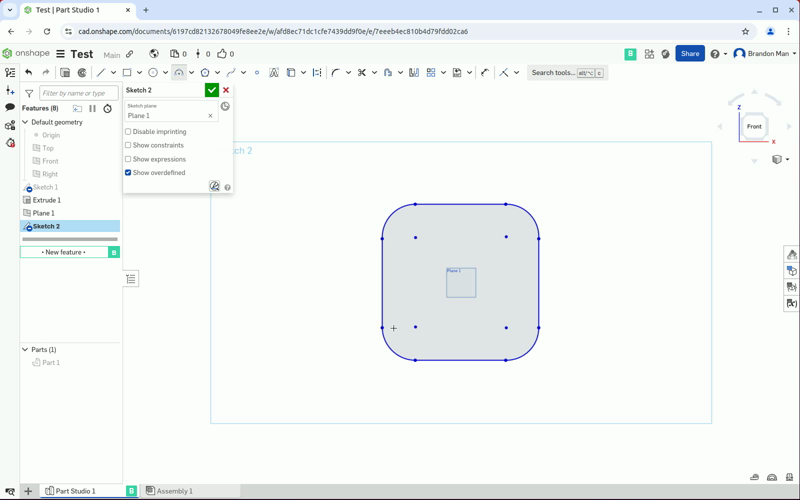
key_down(shift)
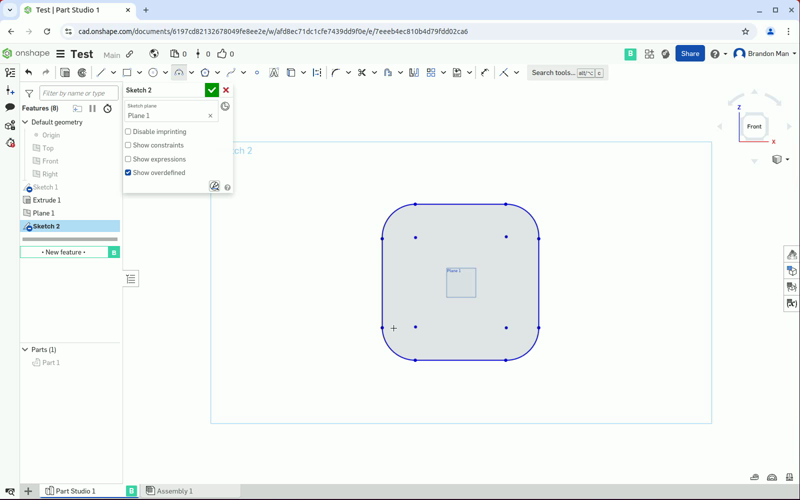
mouse_move(415, 350)
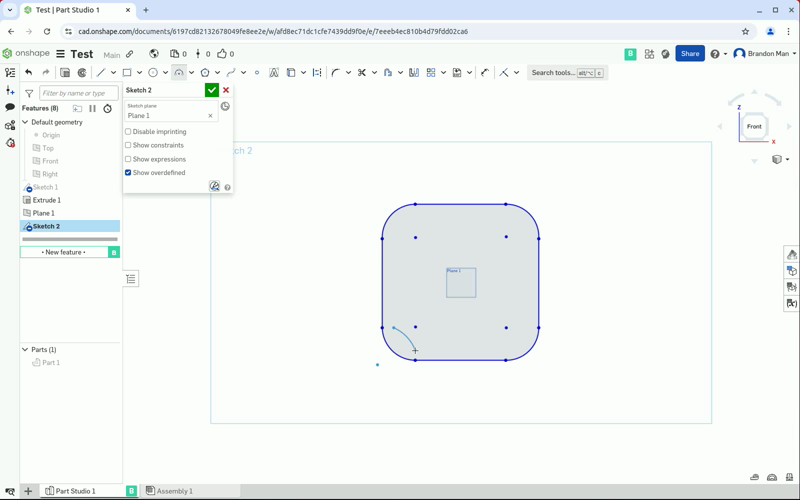
click(415, 350)
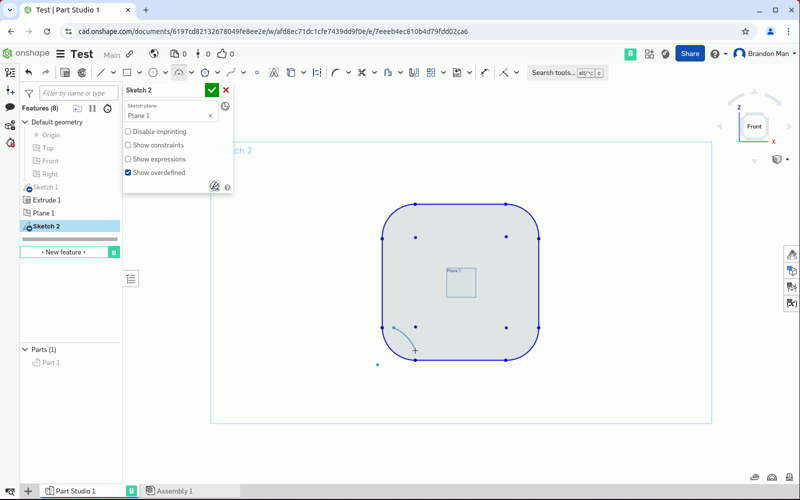
mouse_move(399, 343)
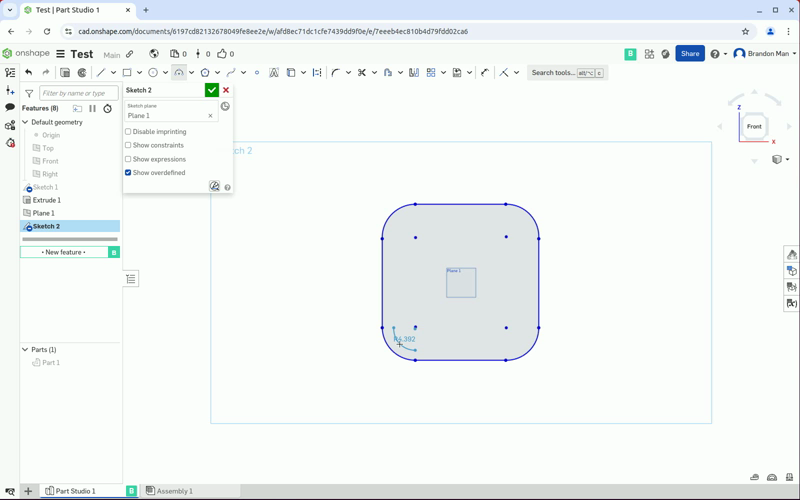
click(399, 343)
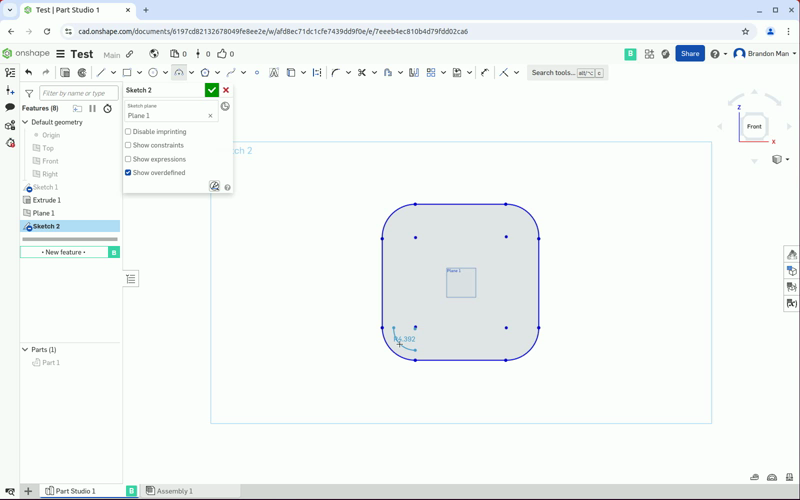
key_up(shift)
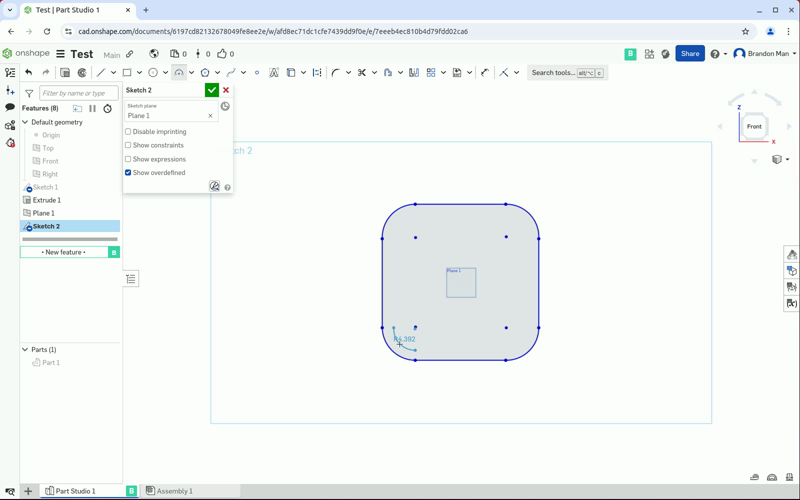
key(esc)
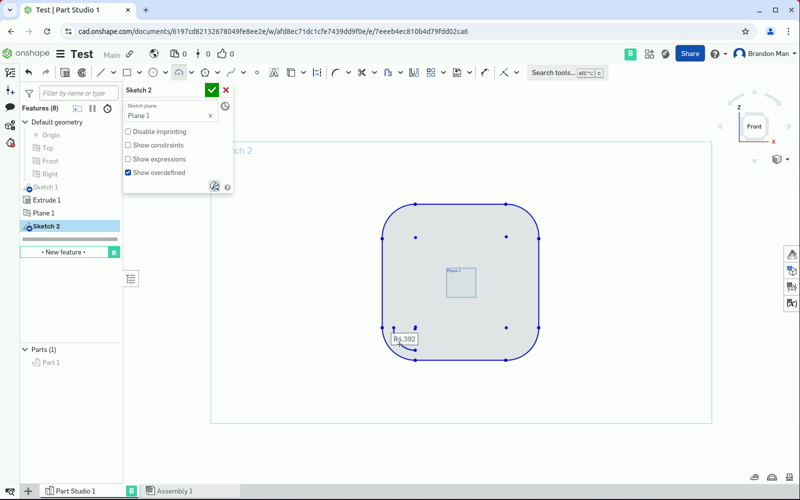
key(l)
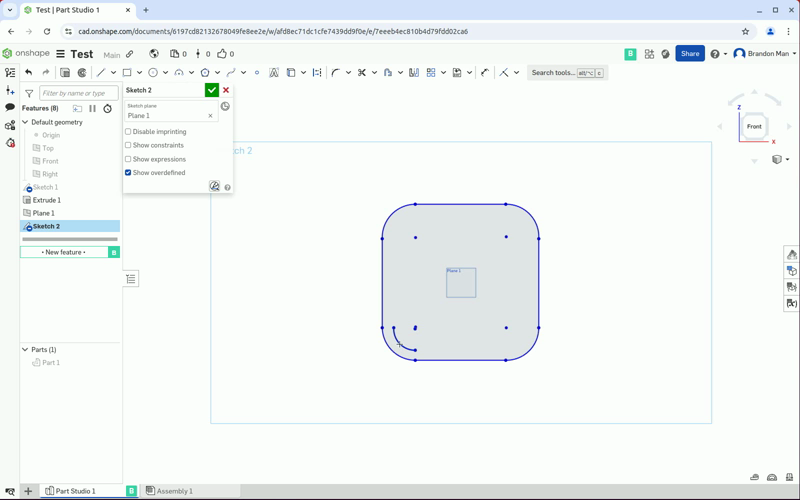
mouse_move(415, 350)
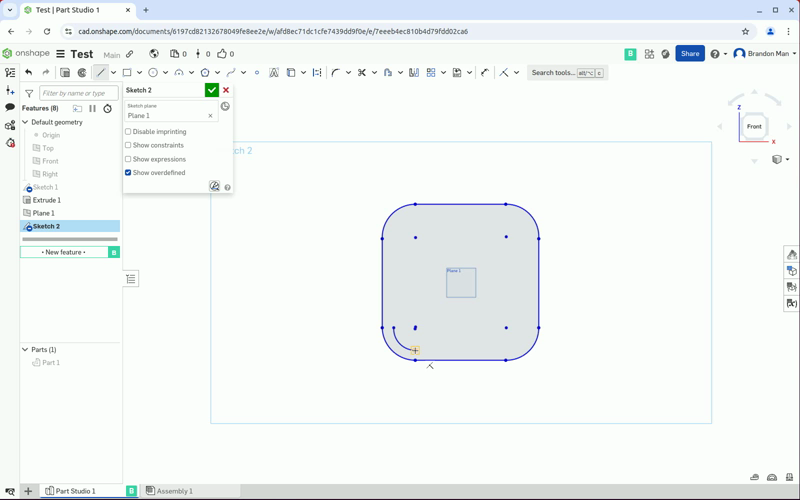
click(415, 350)
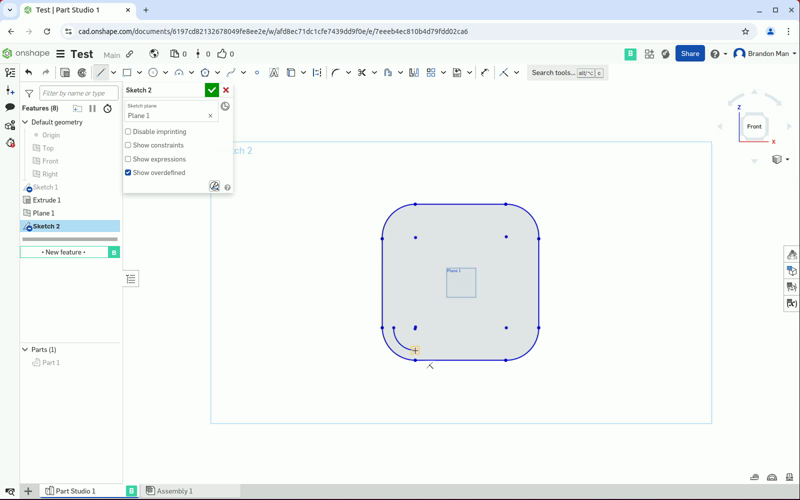
key_down(shift)
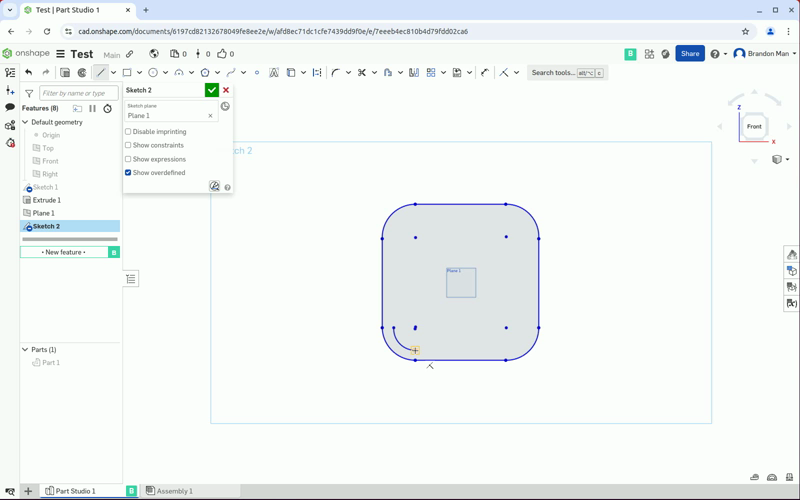
mouse_move(505, 350)
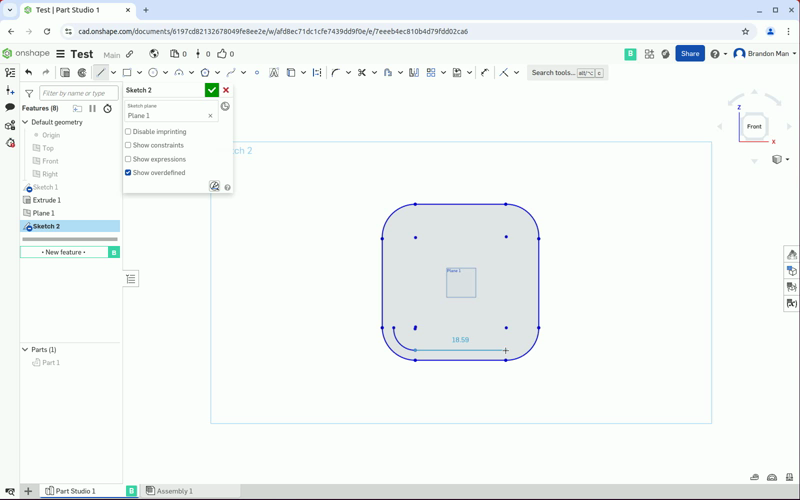
click(505, 350)
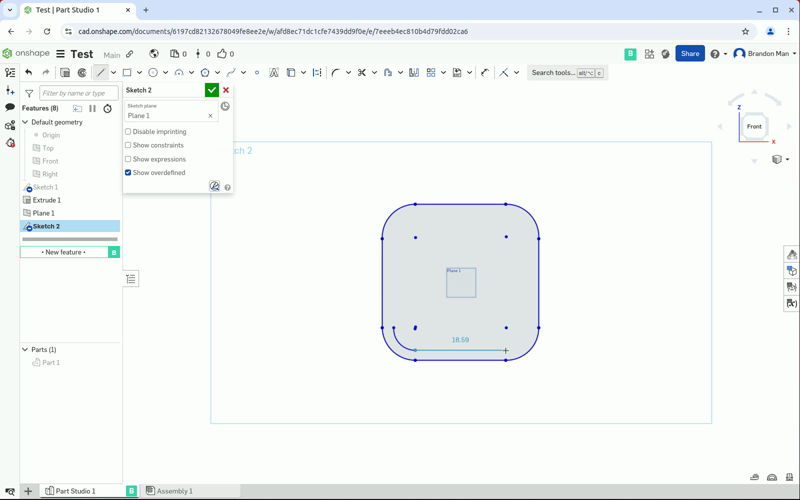
key_up(shift)
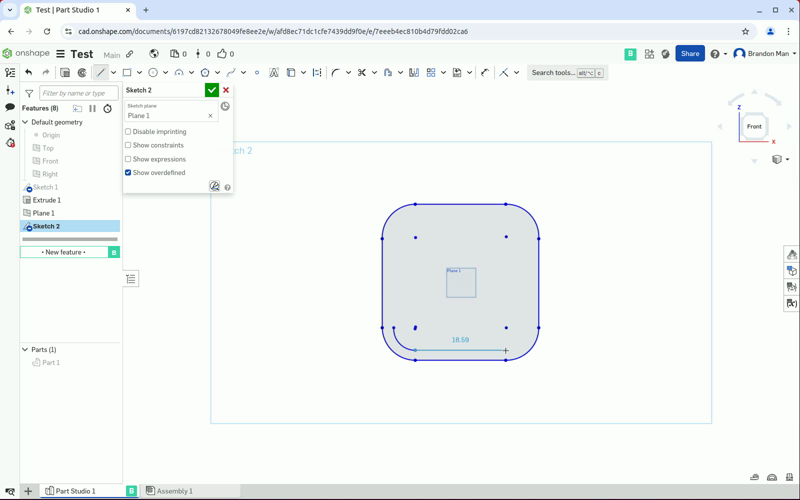
key(esc)
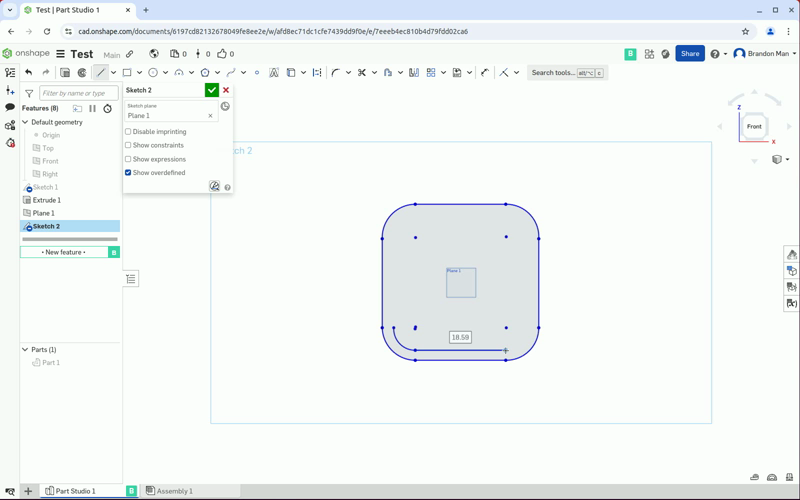
key(a)
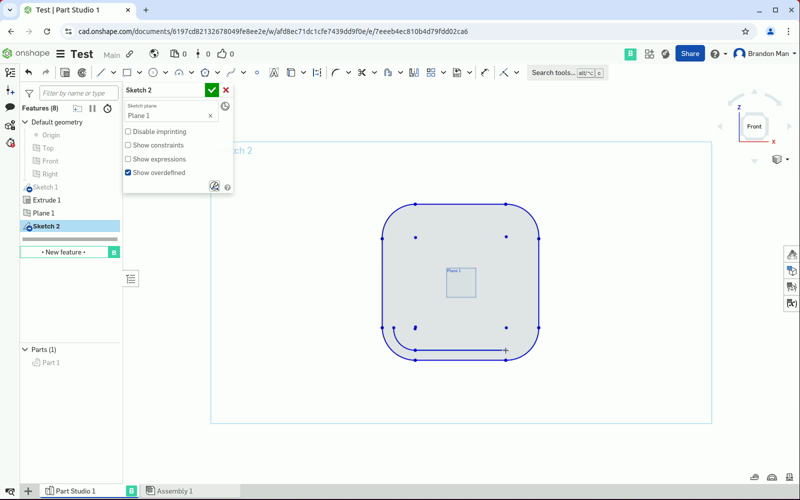
mouse_move(505, 350)
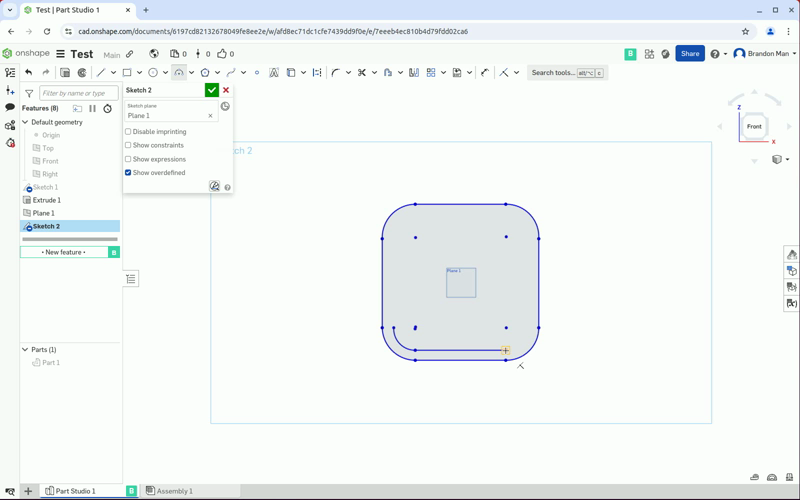
click(505, 350)
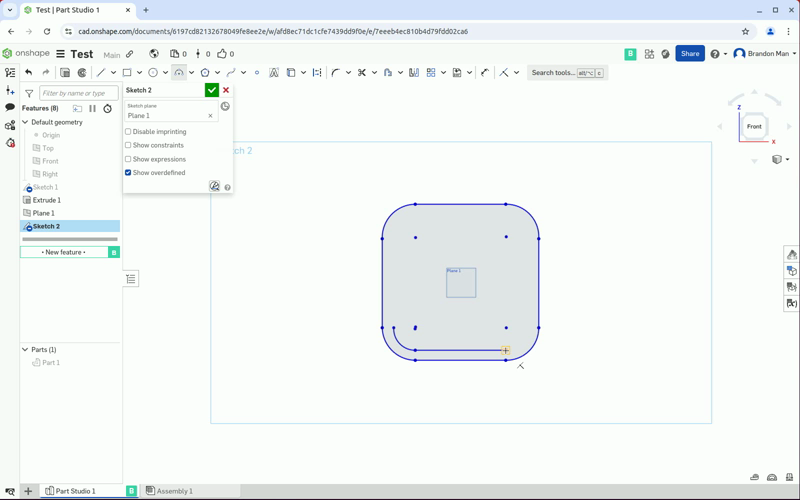
key_down(shift)
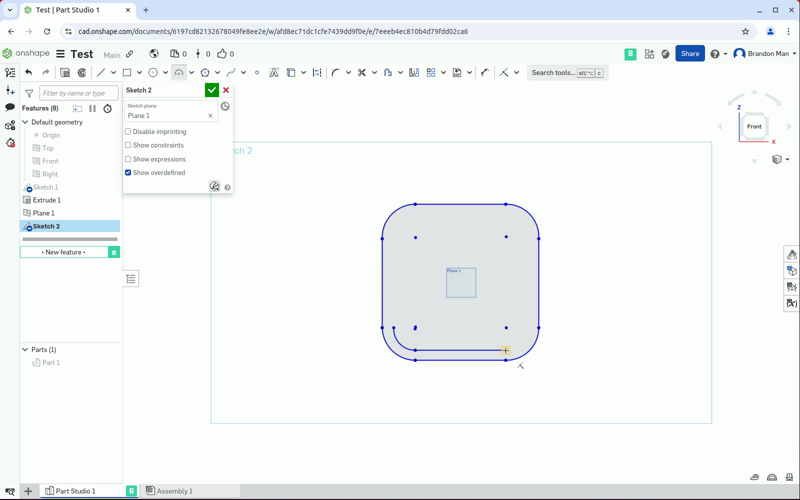
mouse_move(527, 327)
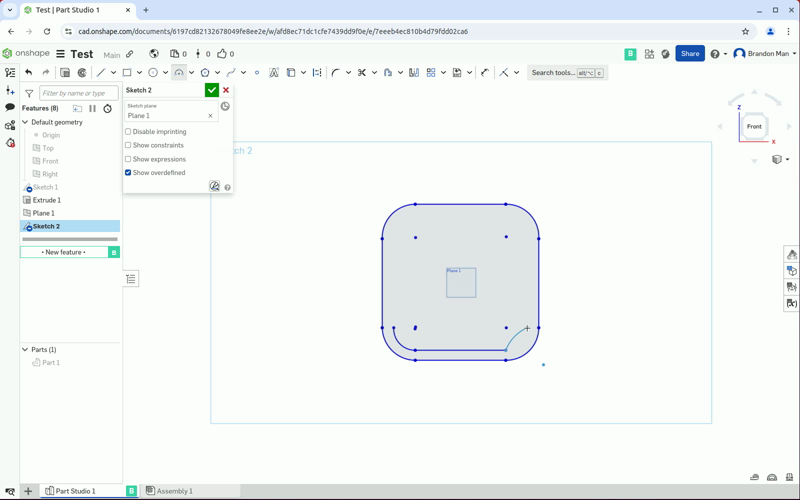
click(527, 327)
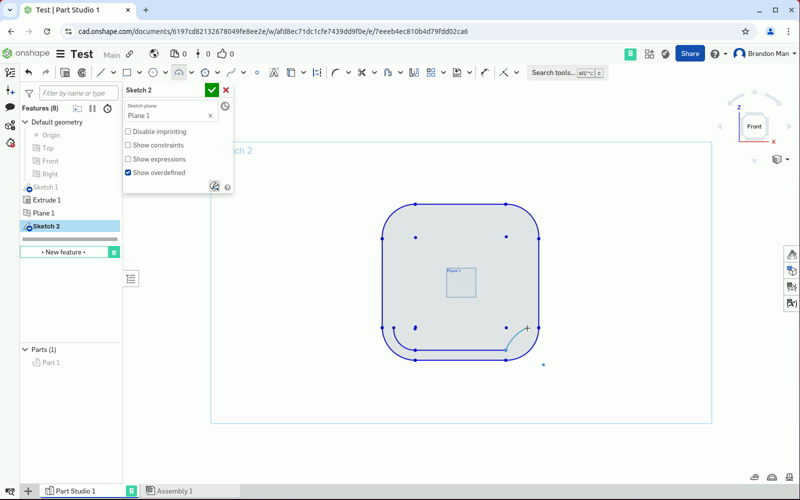
mouse_move(521, 343)
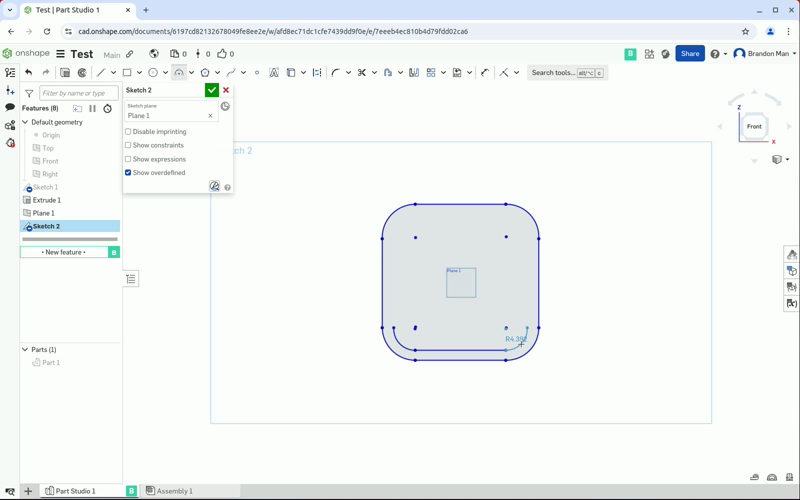
click(521, 343)
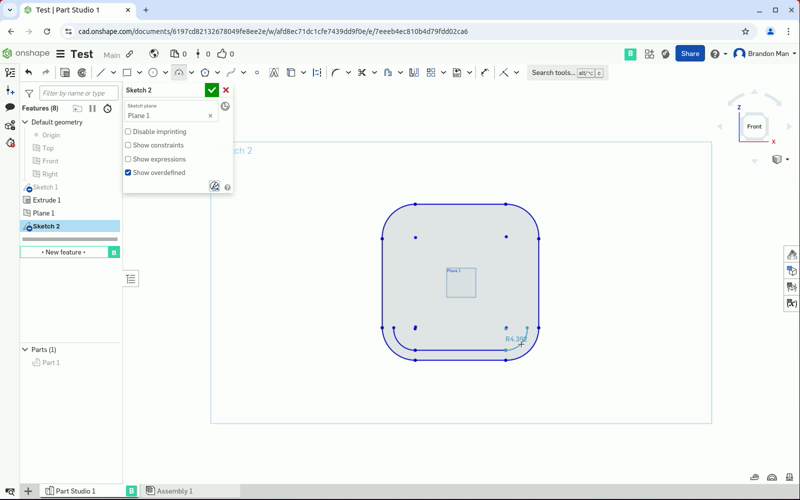
key_up(shift)
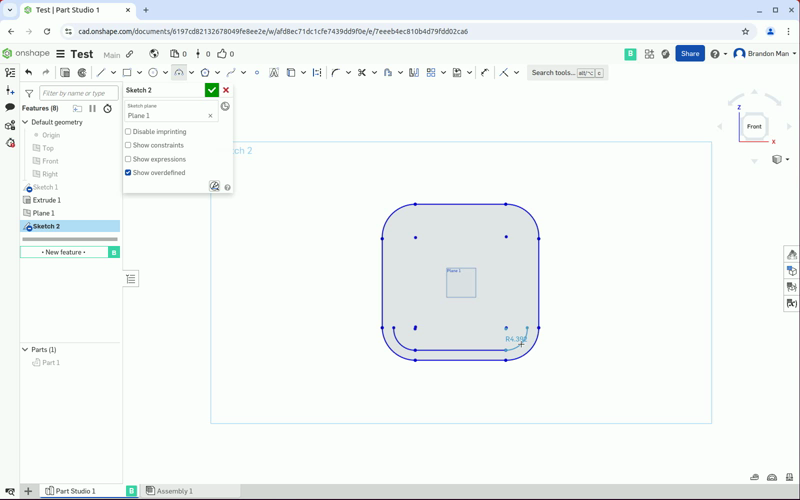
key(esc)
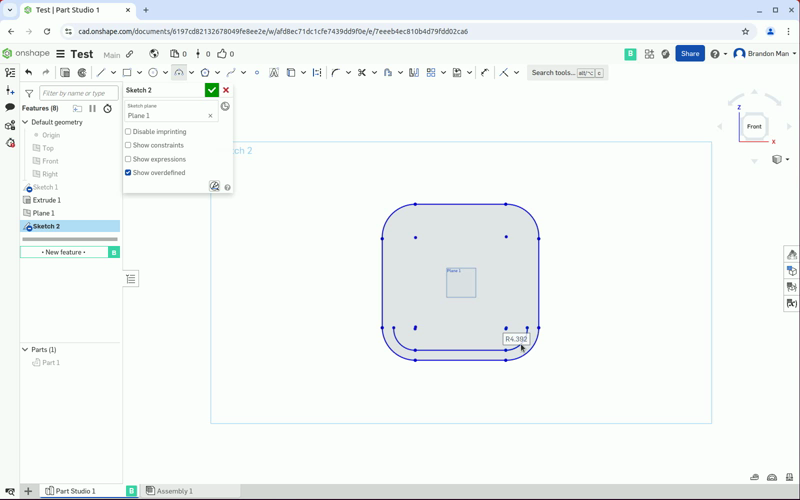
key(l)
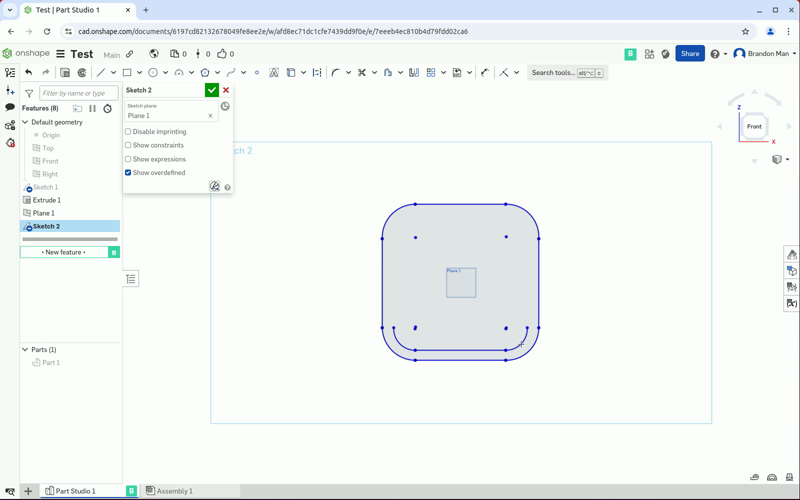
mouse_move(527, 327)
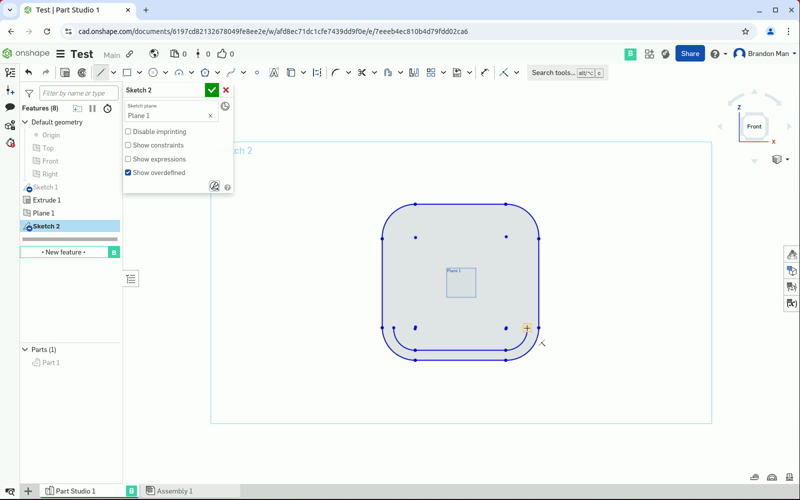
click(527, 327)
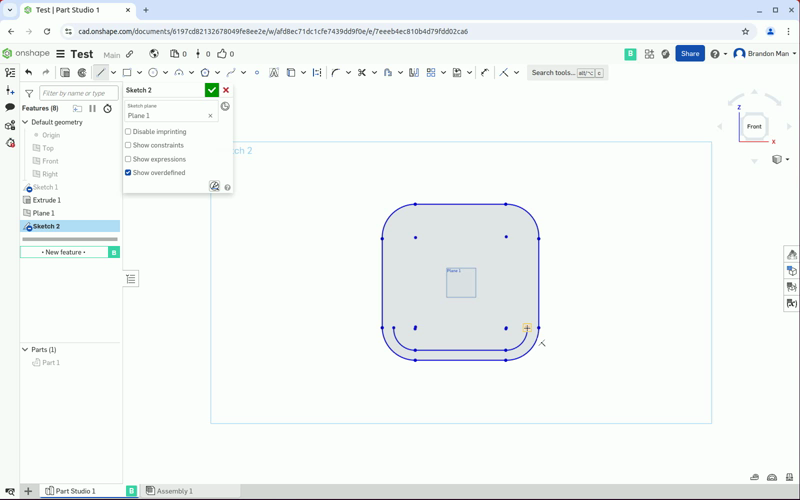
key_down(shift)
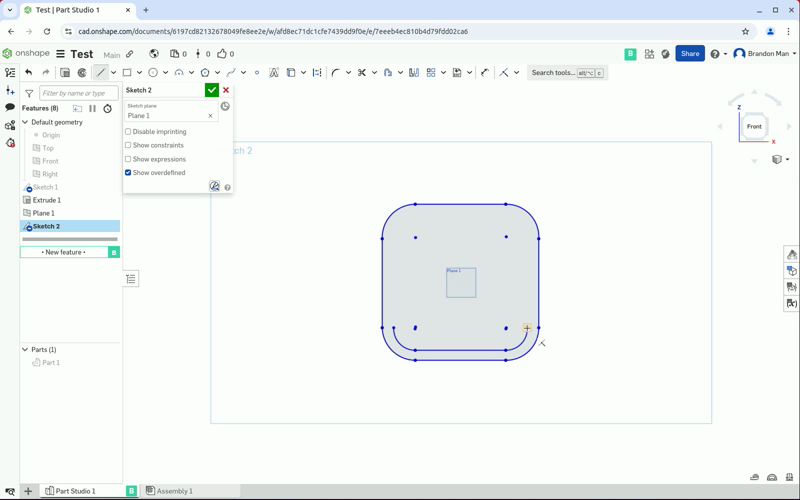
mouse_move(527, 238)
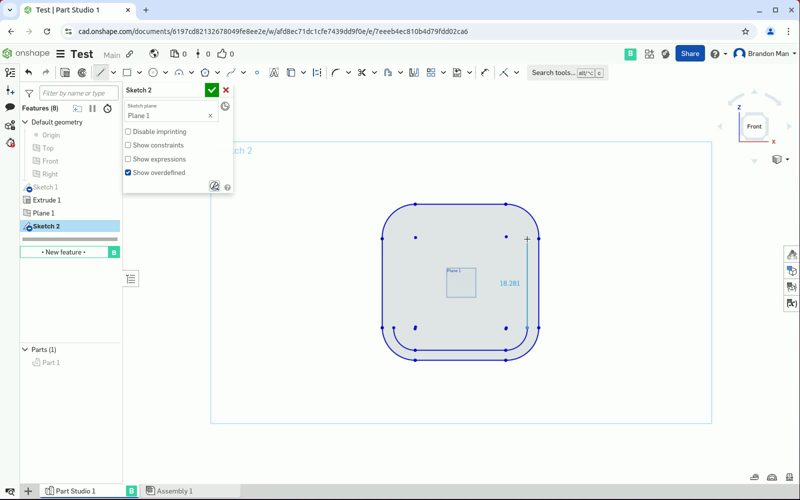
click(527, 238)
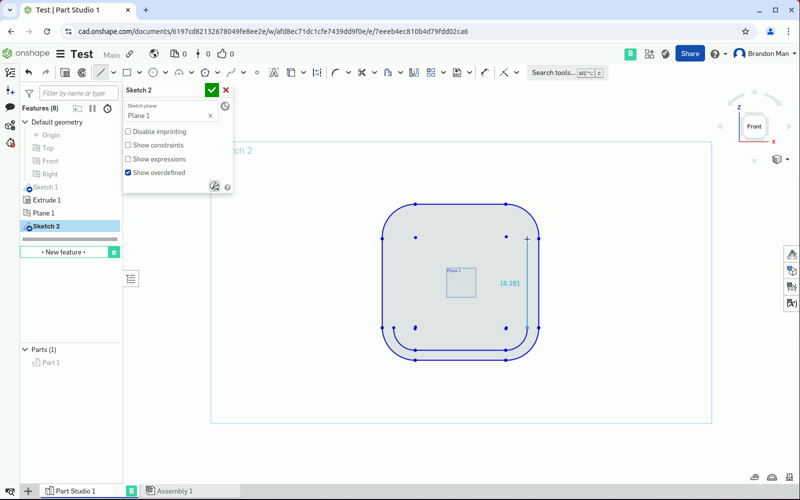
key_up(shift)
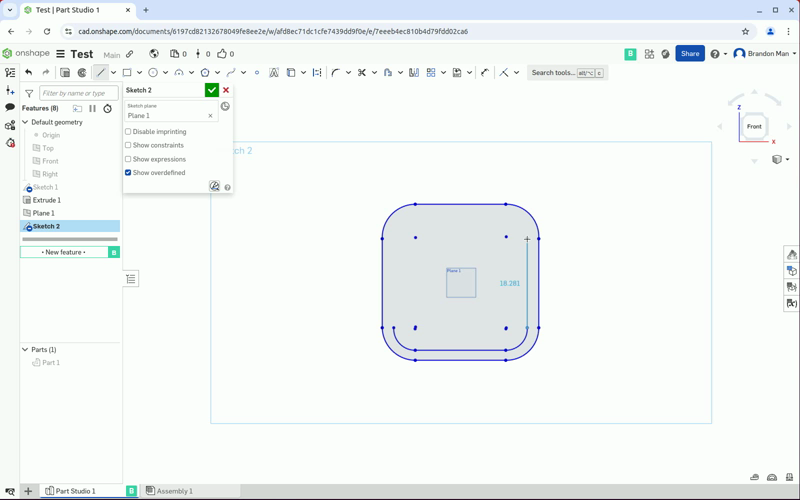
key(esc)
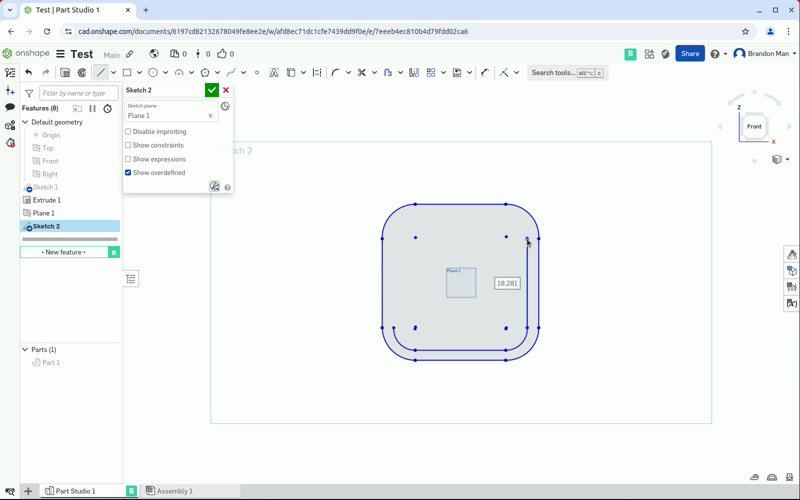
key(a)
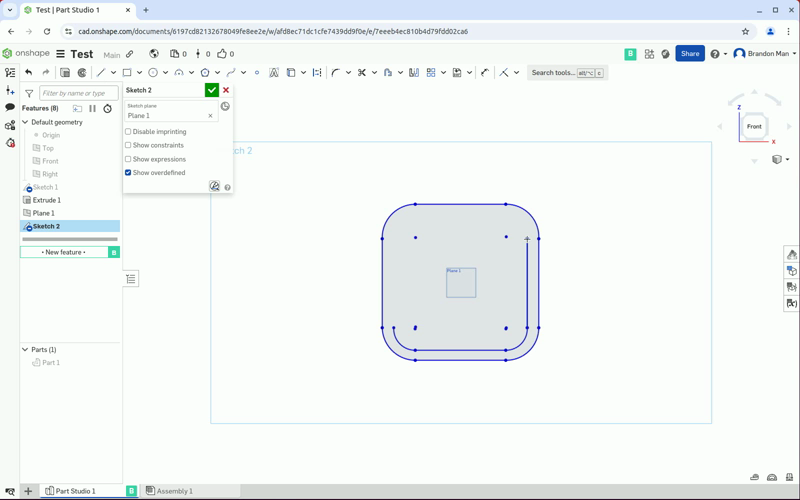
mouse_move(527, 238)
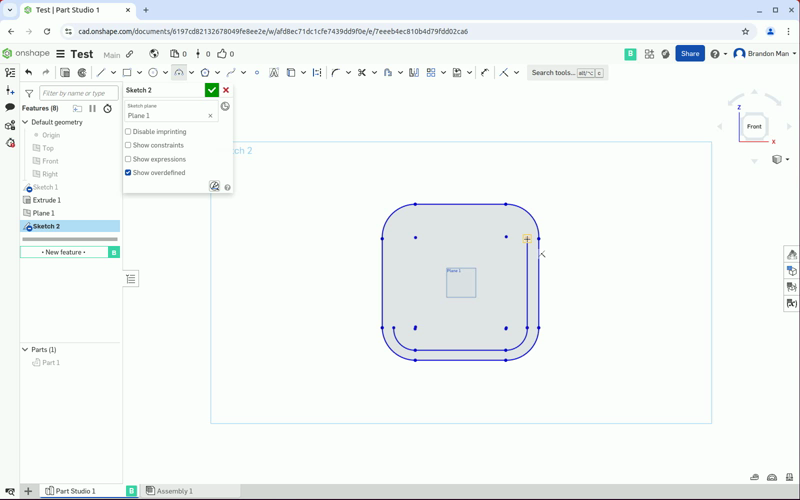
click(527, 238)
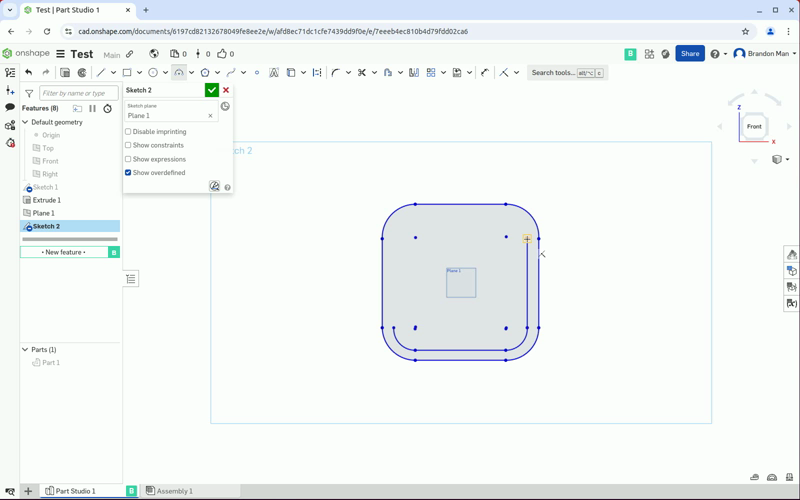
key_down(shift)
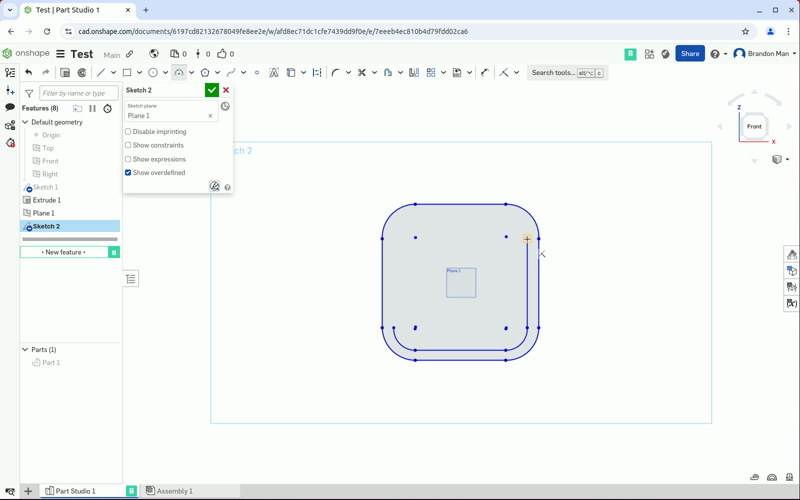
mouse_move(505, 215)
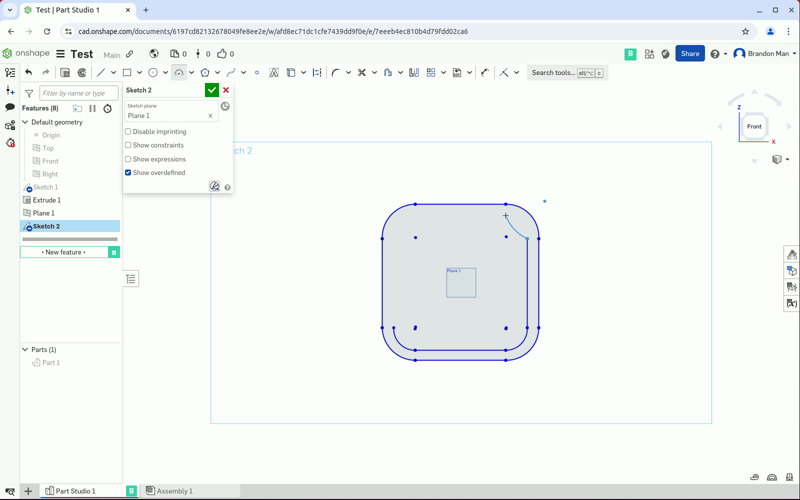
click(505, 215)
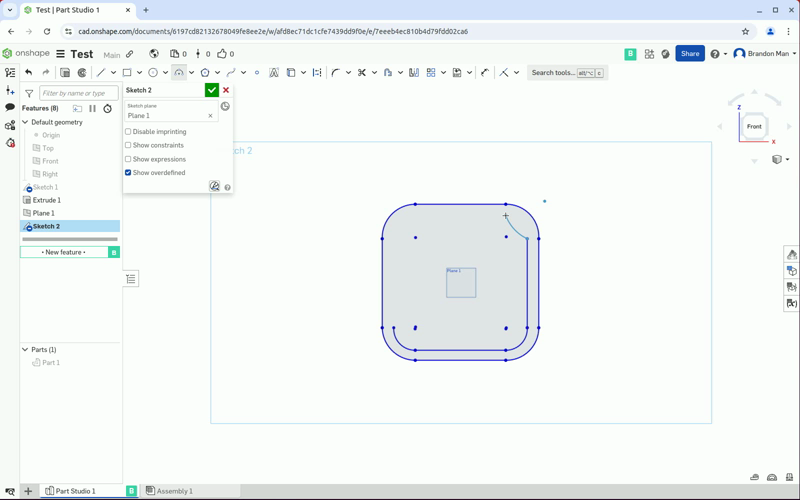
mouse_move(521, 222)
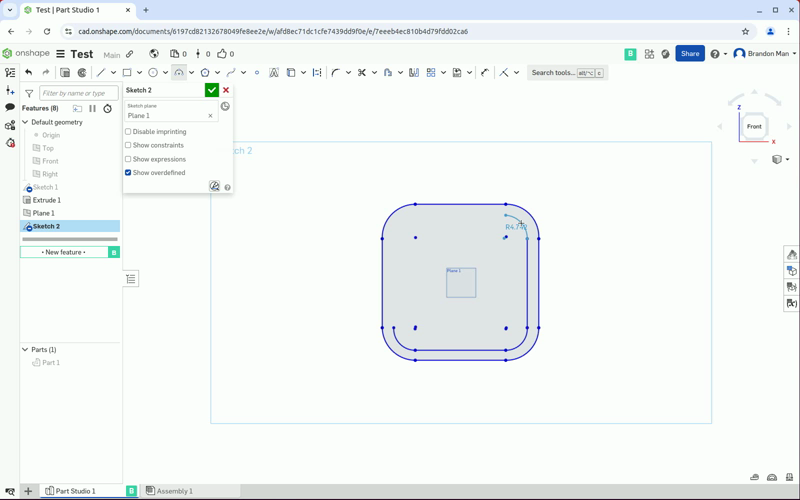
click(521, 222)
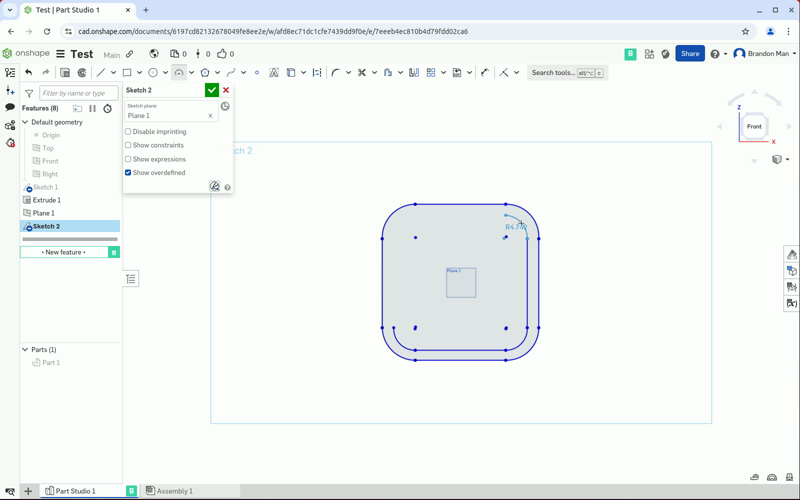
key_up(shift)
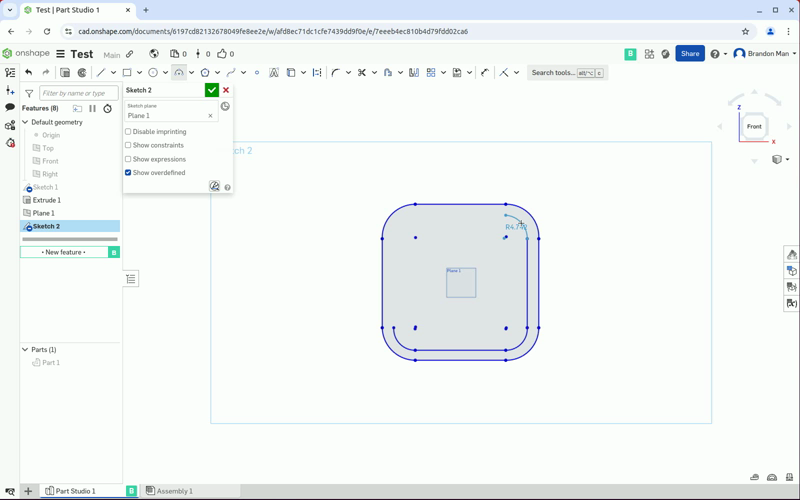
key(esc)
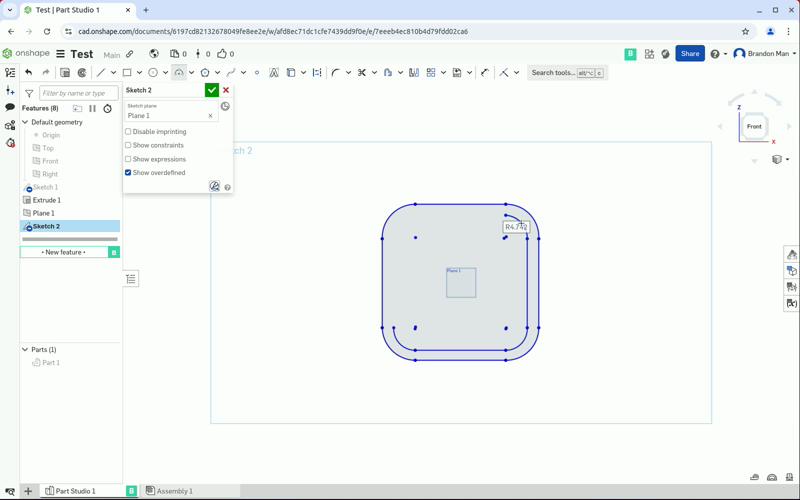
key(l)
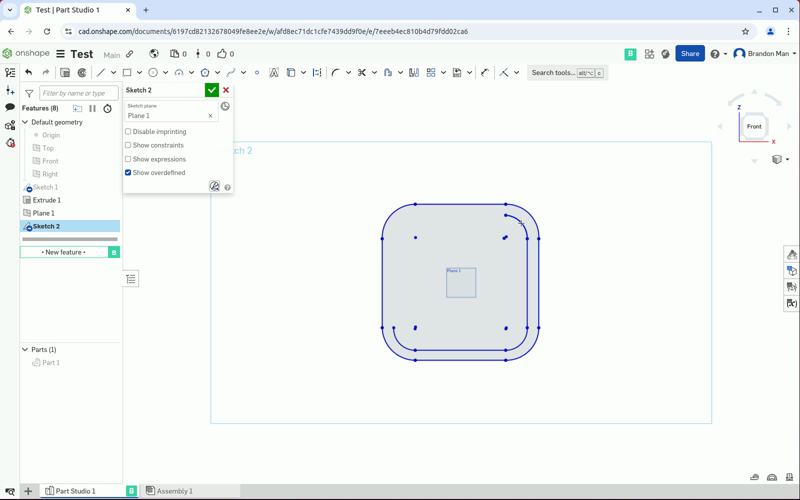
mouse_move(505, 215)
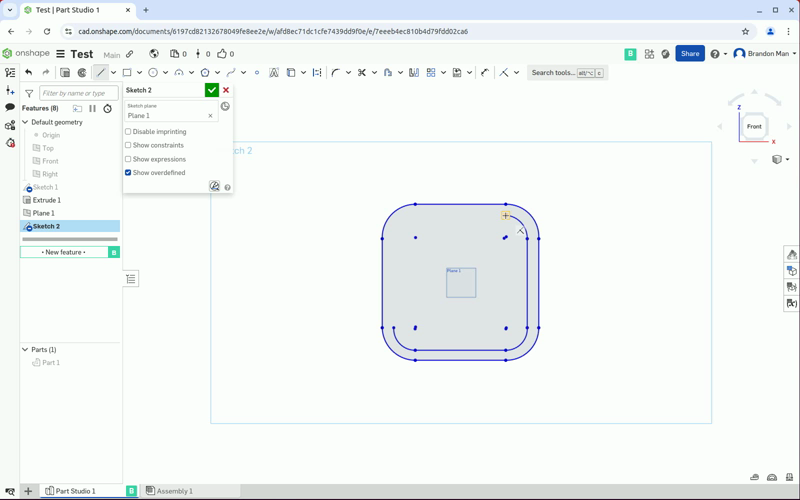
click(505, 215)
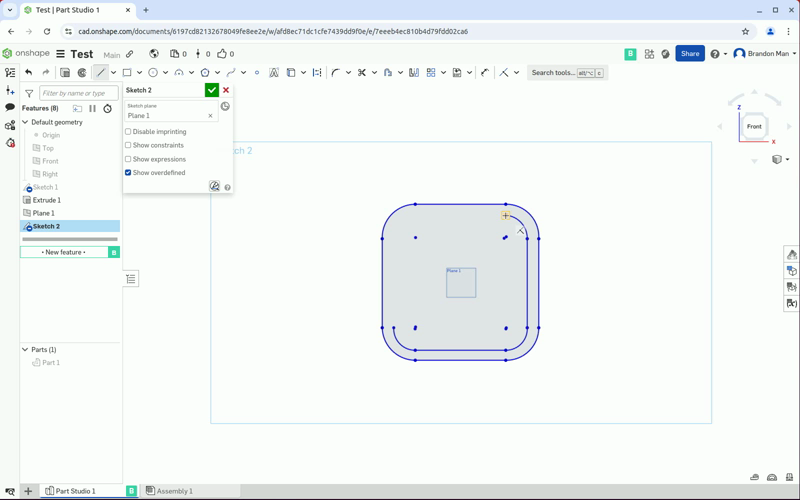
key_down(shift)
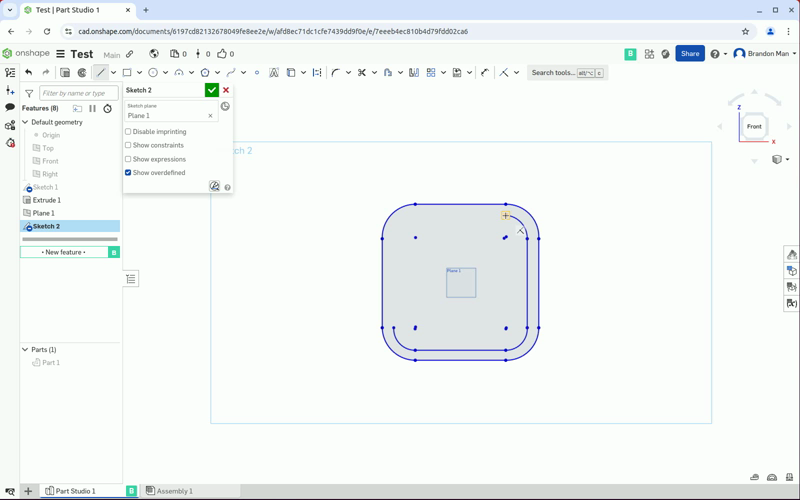
mouse_move(415, 215)
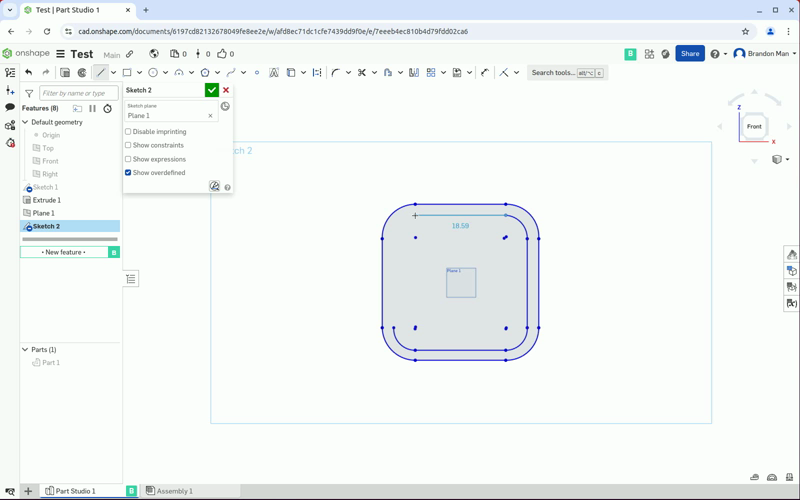
click(415, 215)
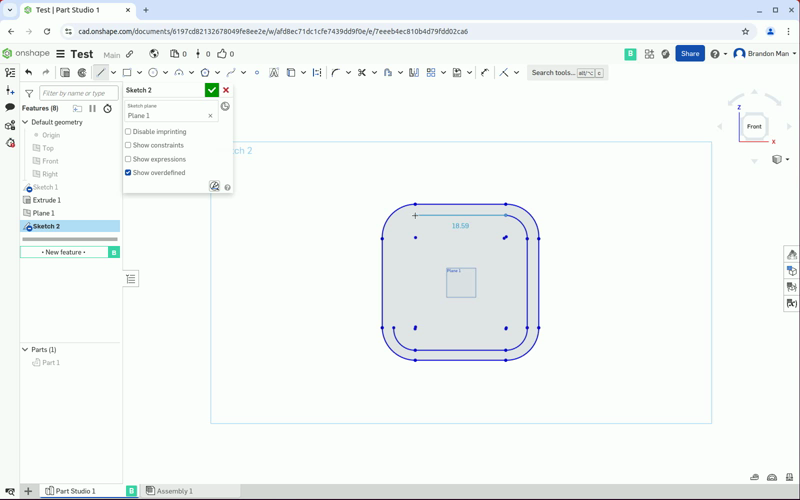
key_up(shift)
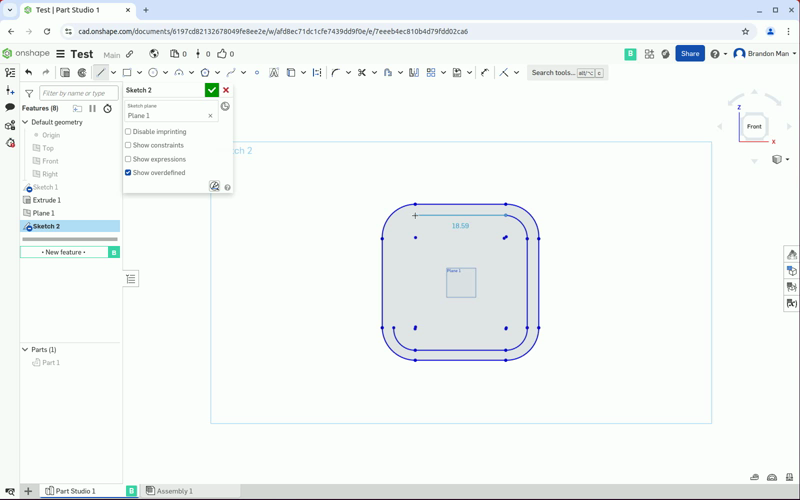
key(esc)
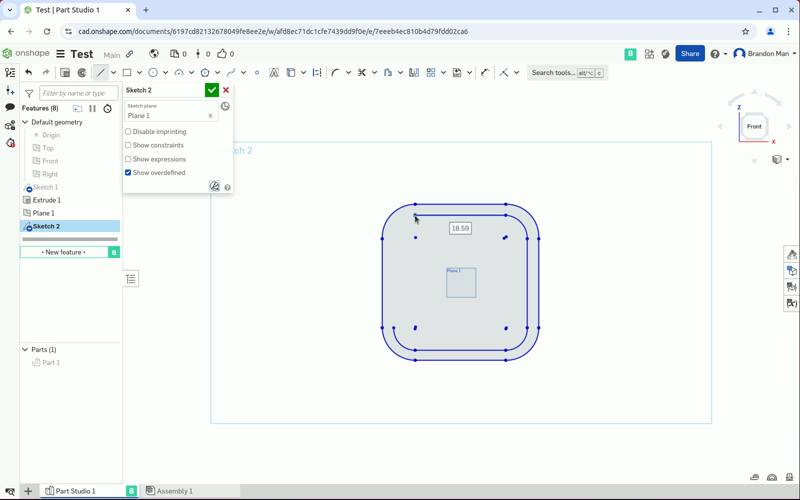
key(a)
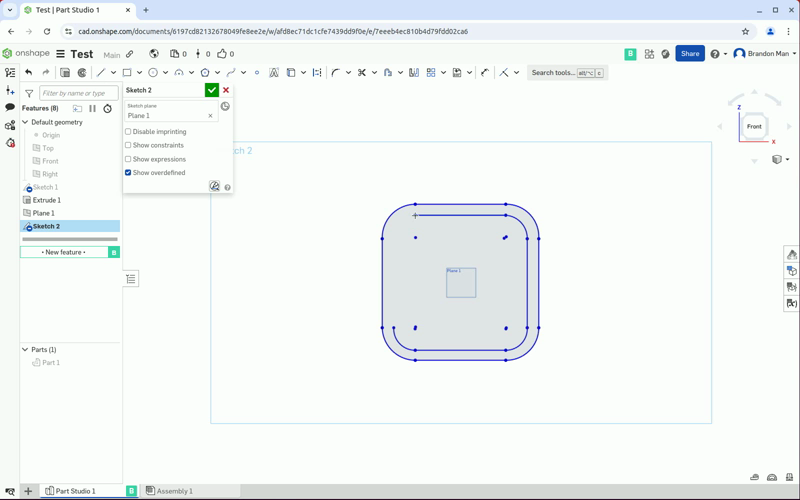
mouse_move(415, 215)
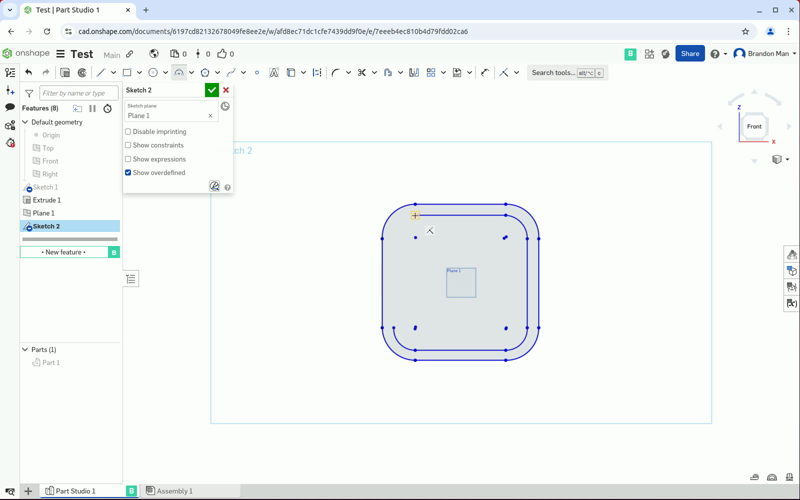
click(415, 215)
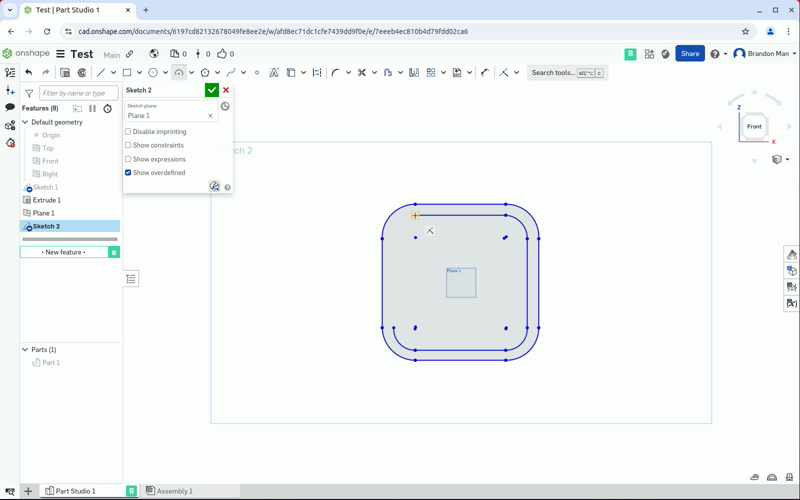
key_down(shift)
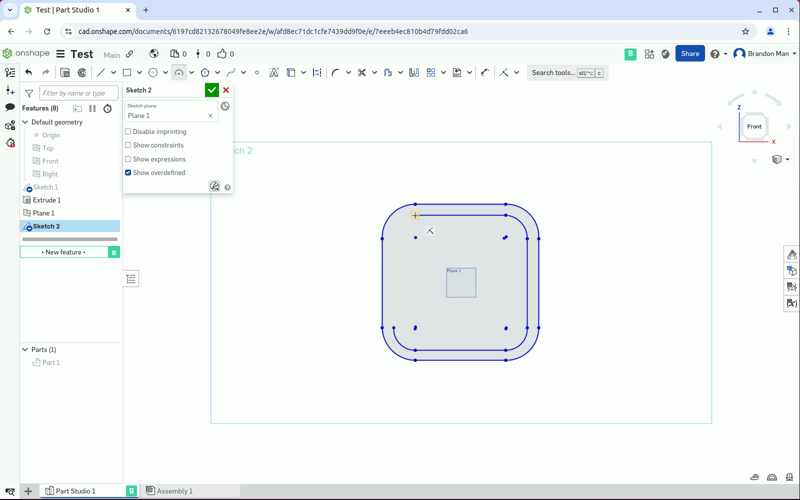
mouse_move(393, 238)
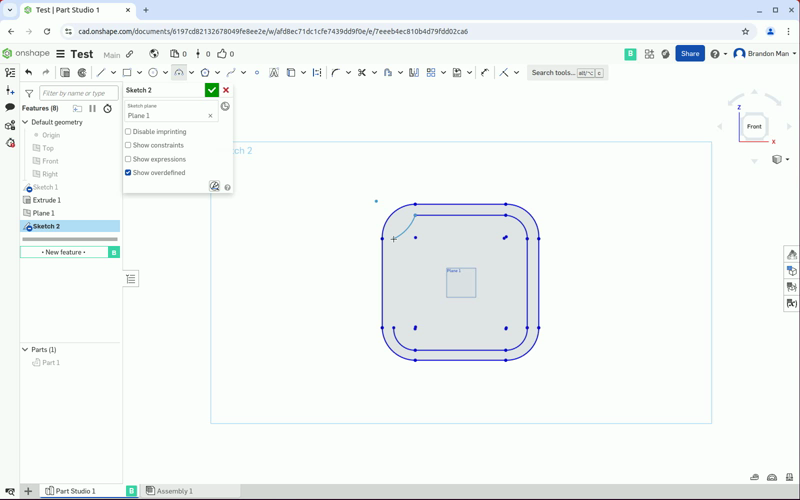
click(393, 238)
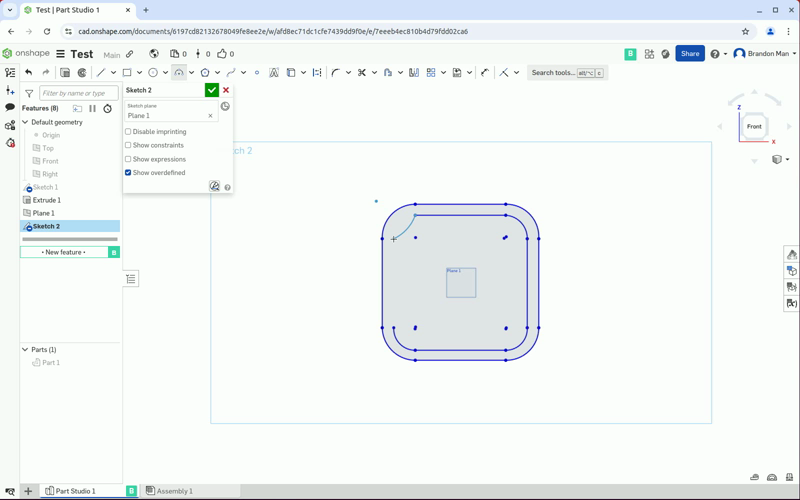
mouse_move(399, 222)
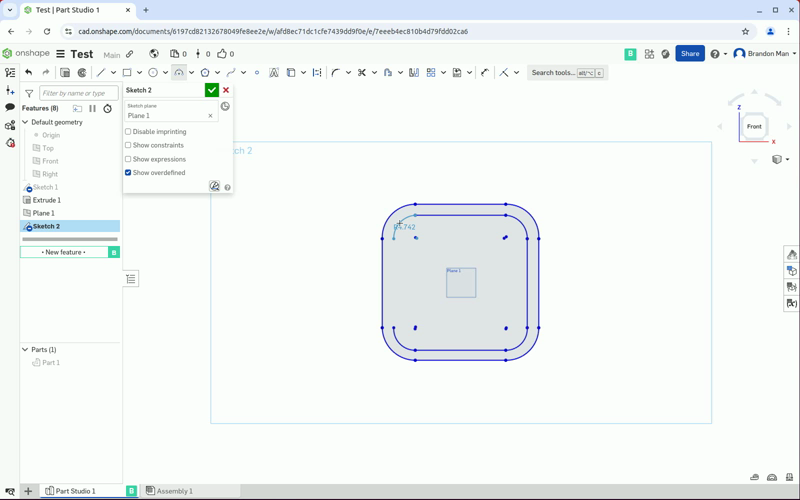
click(399, 222)
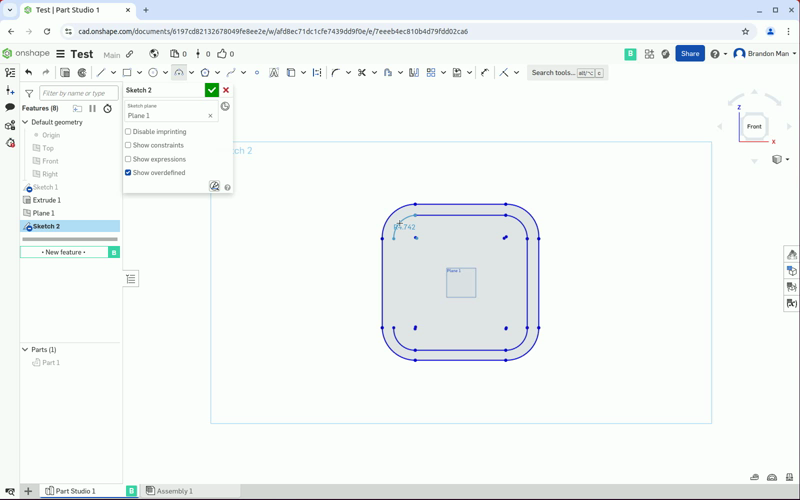
key_up(shift)
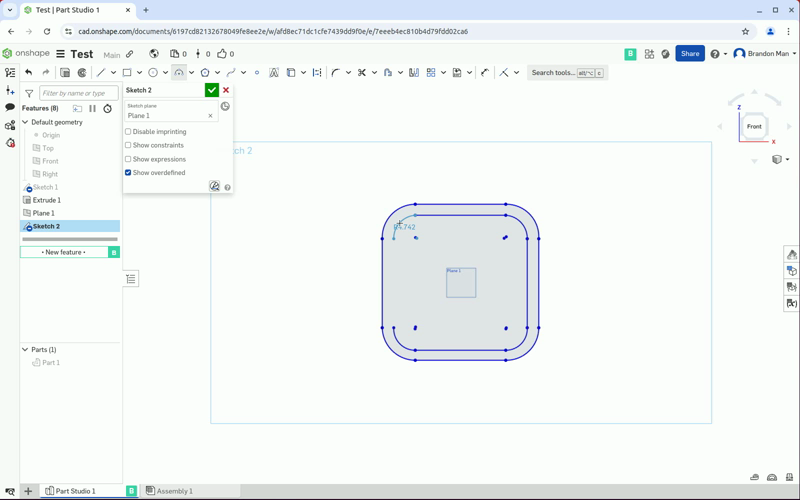
key(esc)
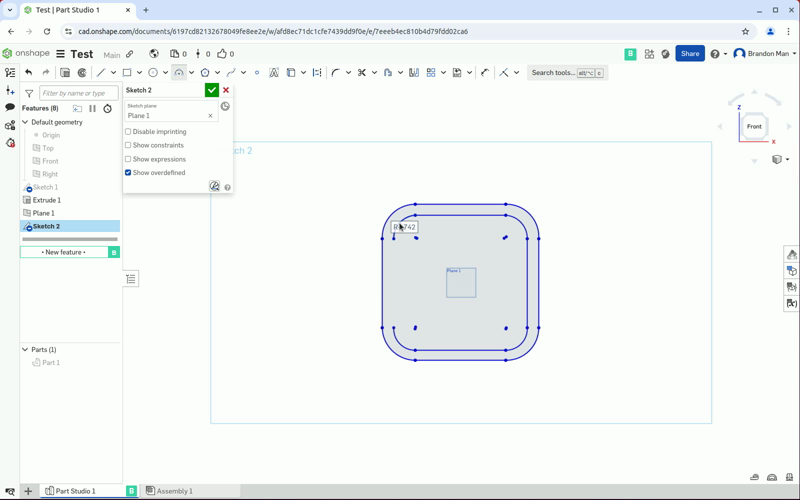
key(l)
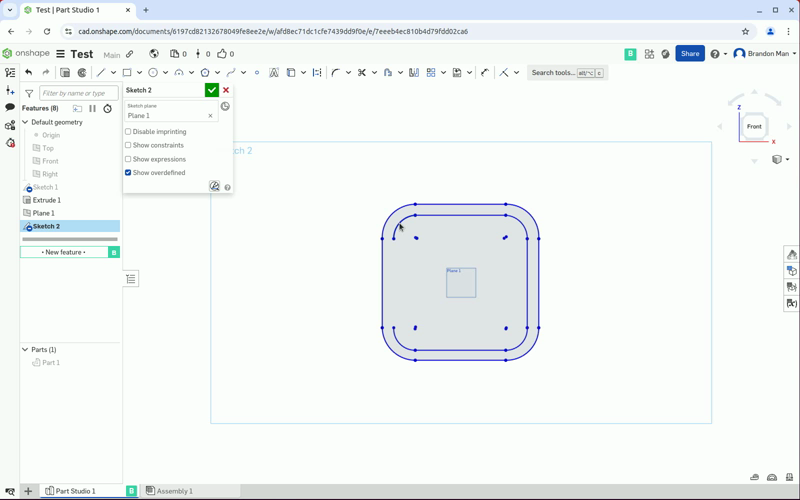
mouse_move(393, 238)
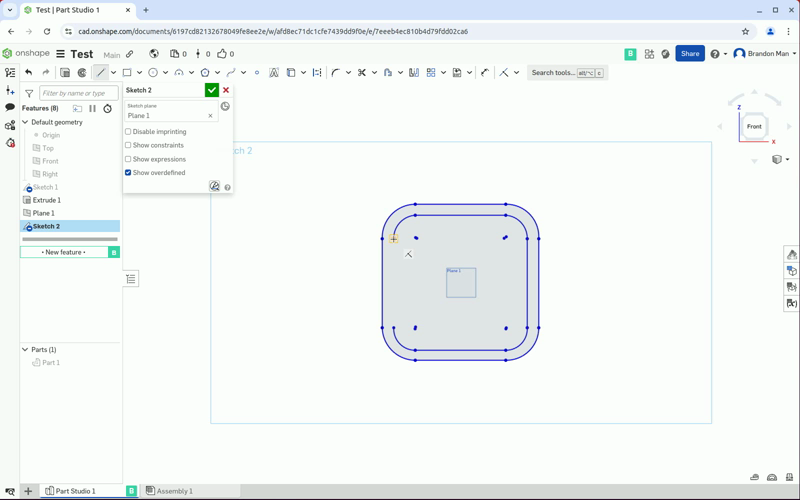
click(393, 238)
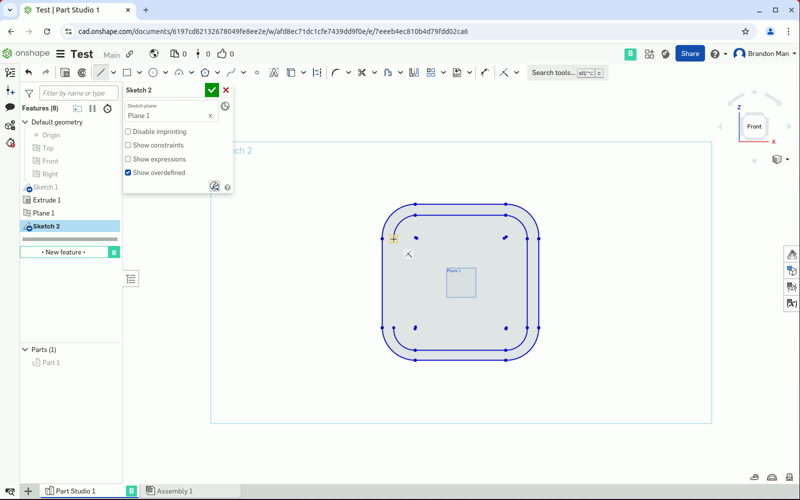
key_down(shift)
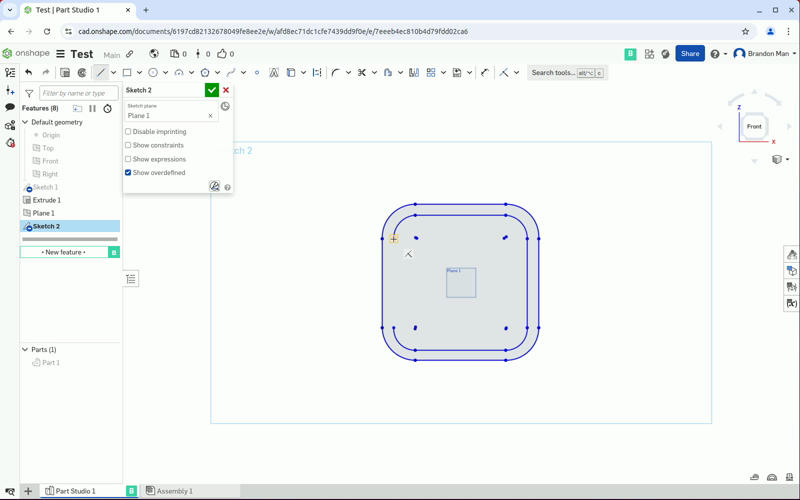
mouse_move(393, 327)
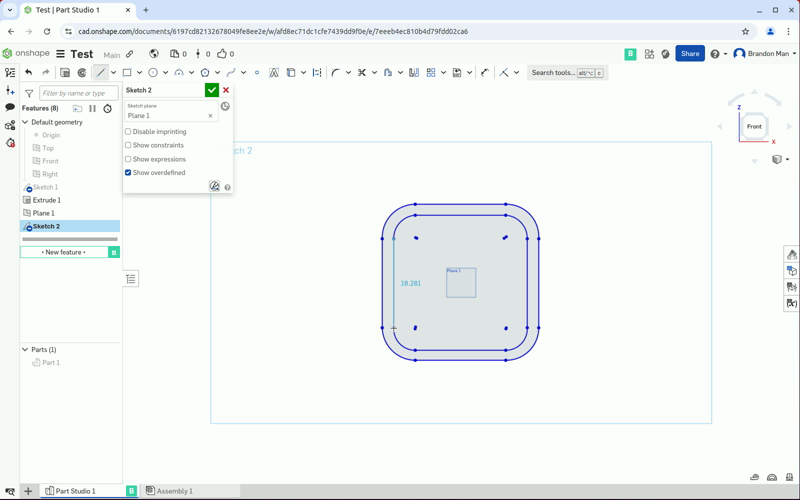
key_up(shift)
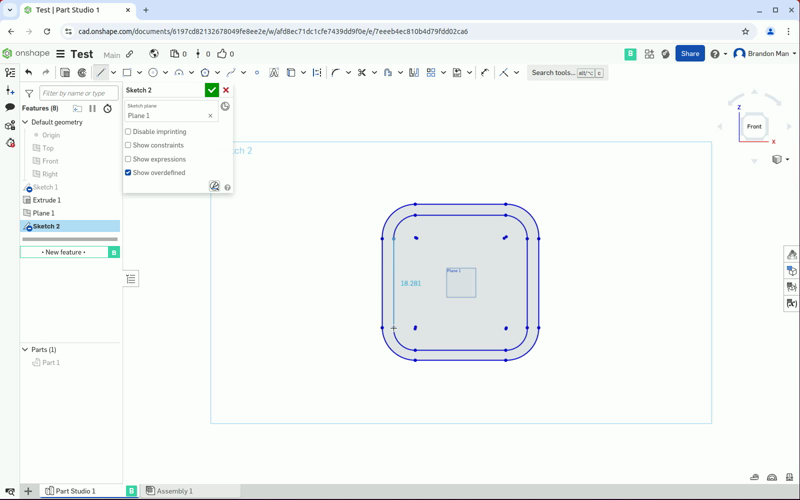
click(393, 327)
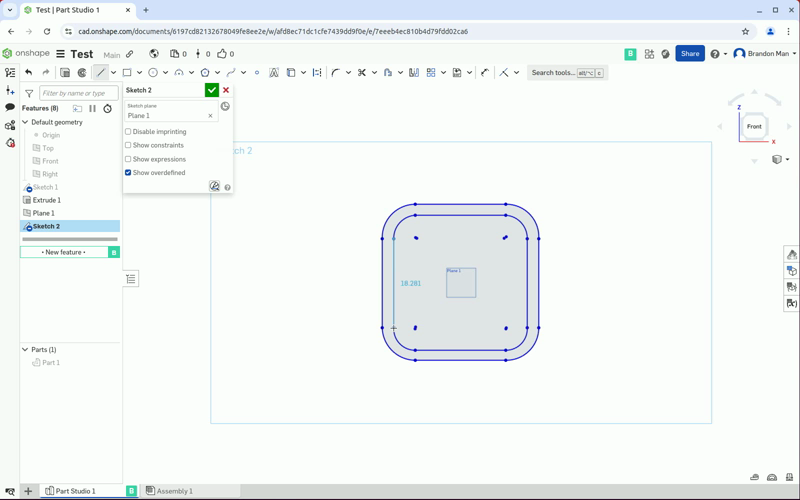
key(esc)
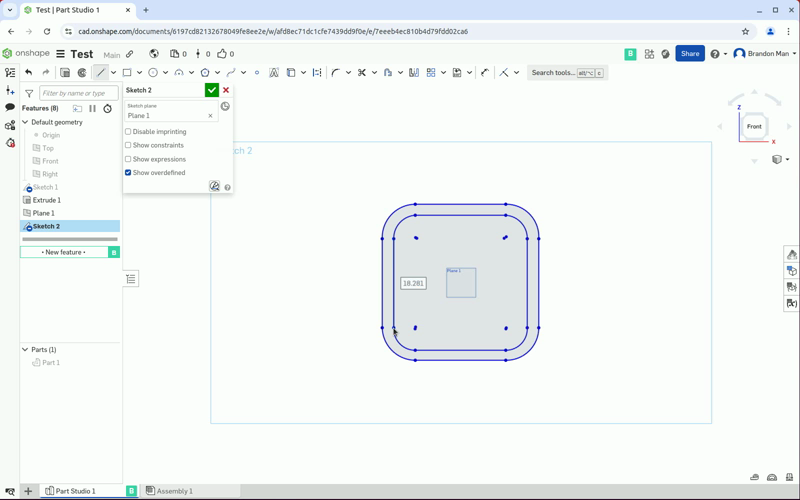
mouse_move(388, 262)
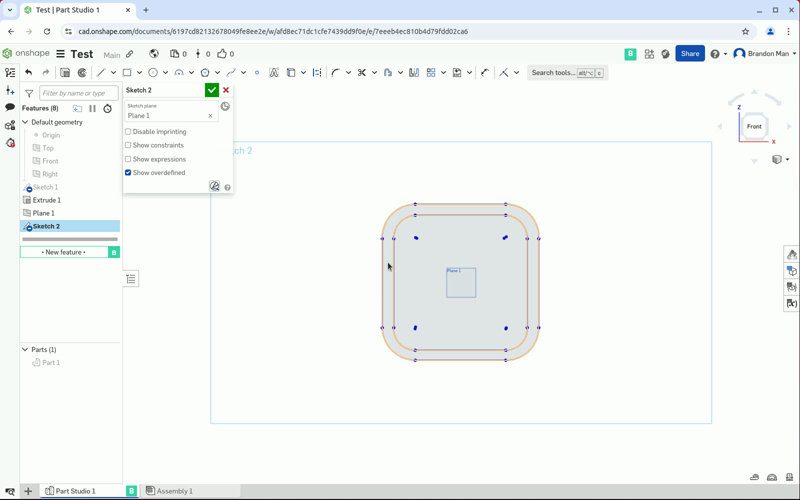
click(388, 262)
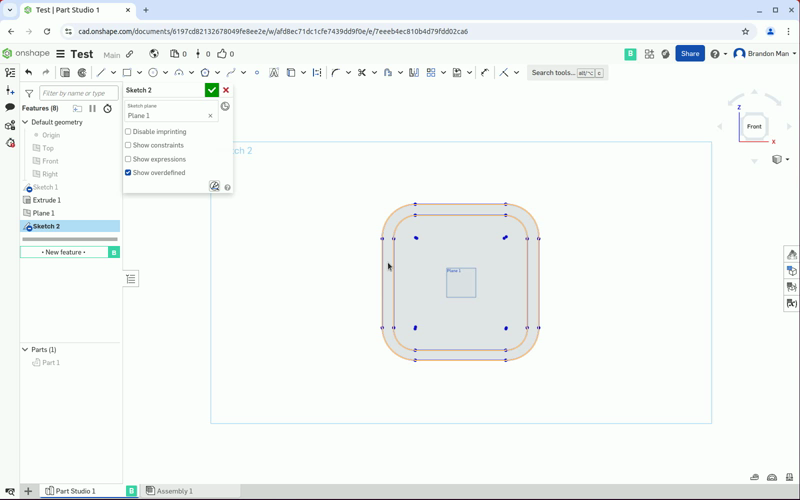
mouse_move(73, 352)
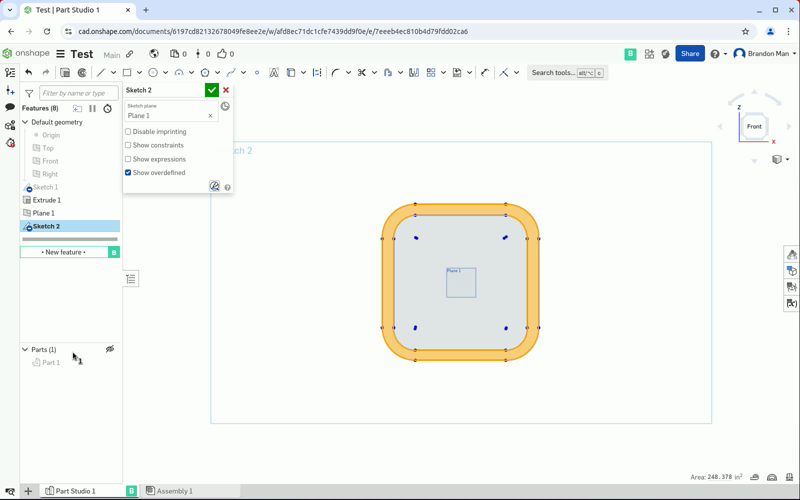
key(shift+y)
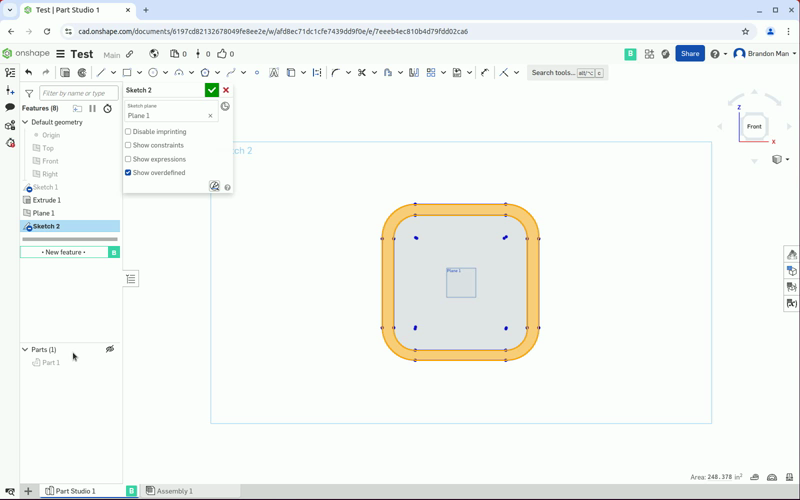
key(shift+e)
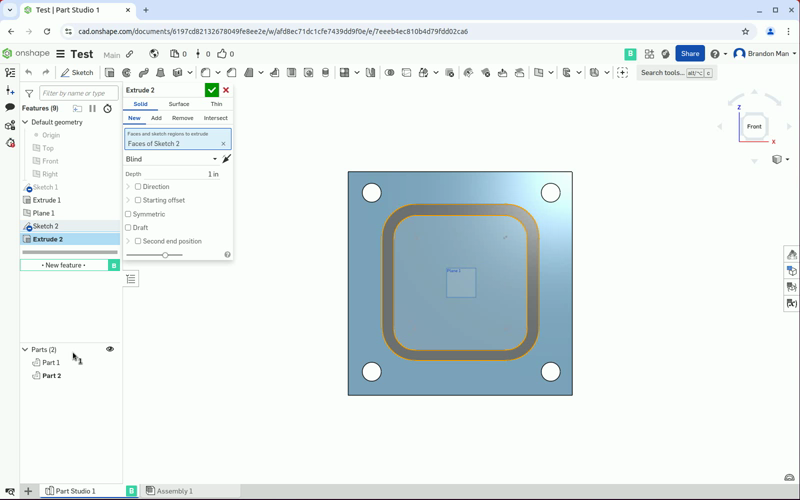
mouse_move(143, 106)
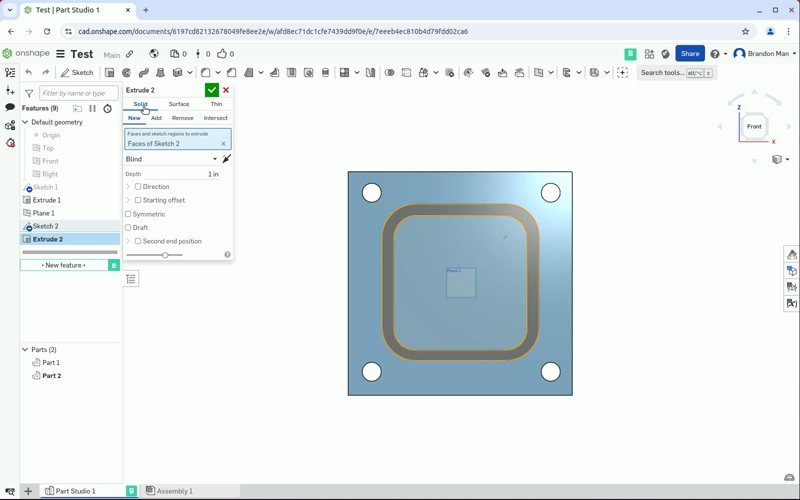
click(143, 106)
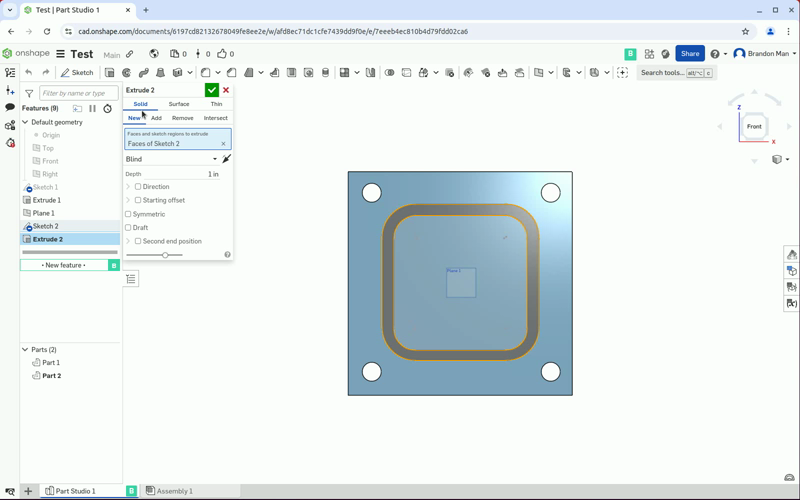
mouse_move(137, 120)
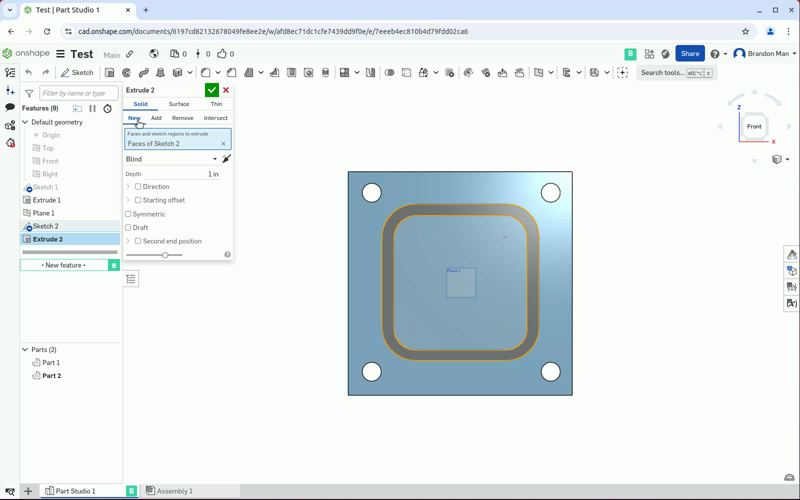
click(137, 120)
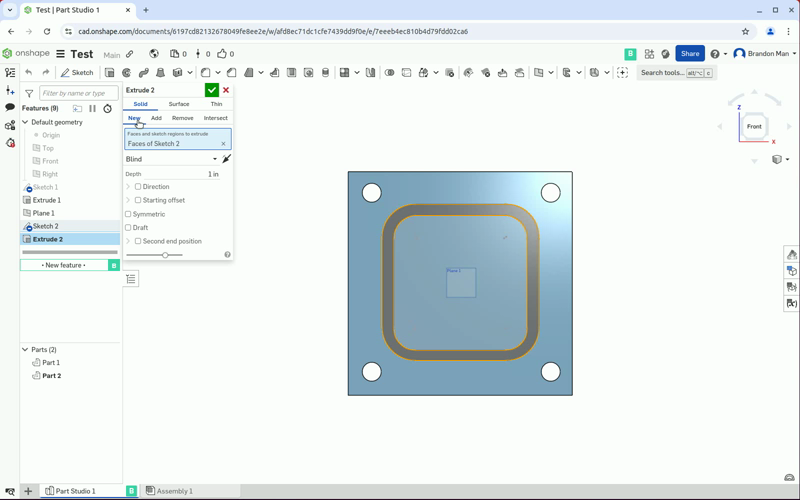
key(tab, 4)
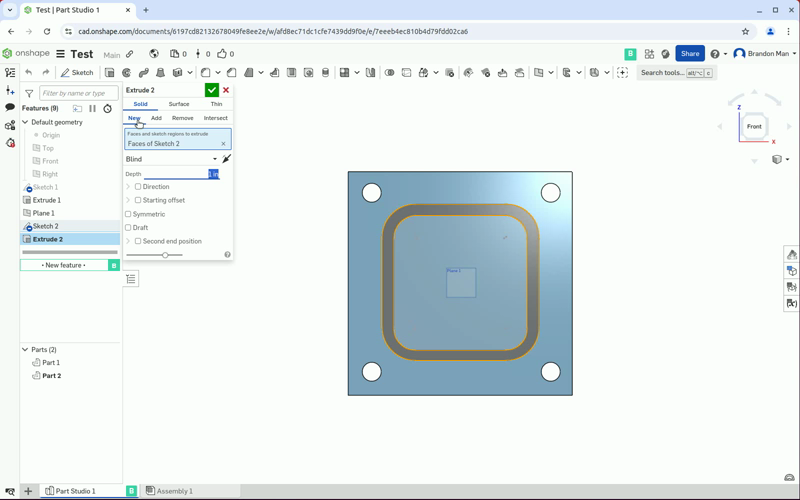
text(8.425)
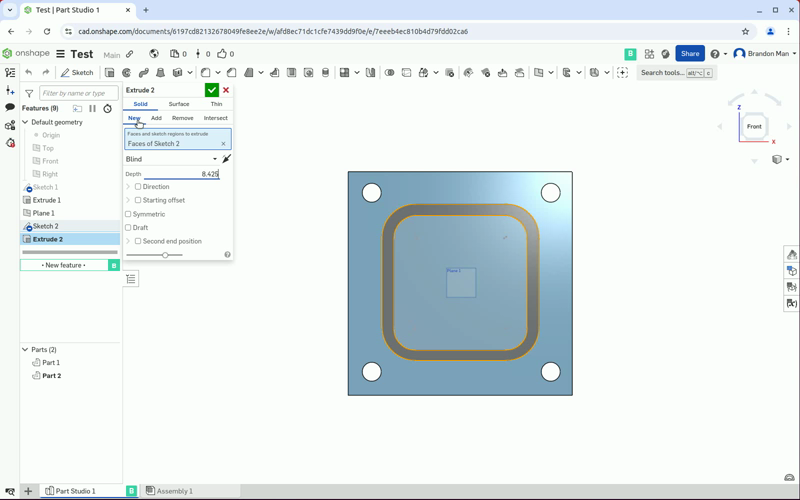
key(enter)
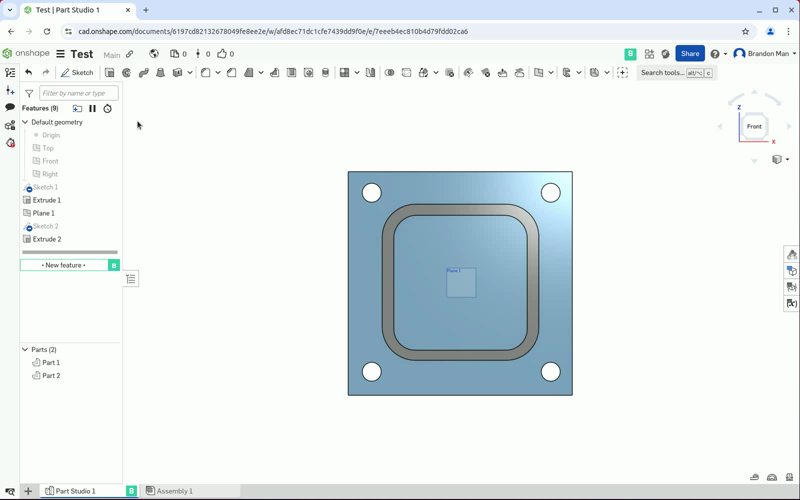
key(shift+h)
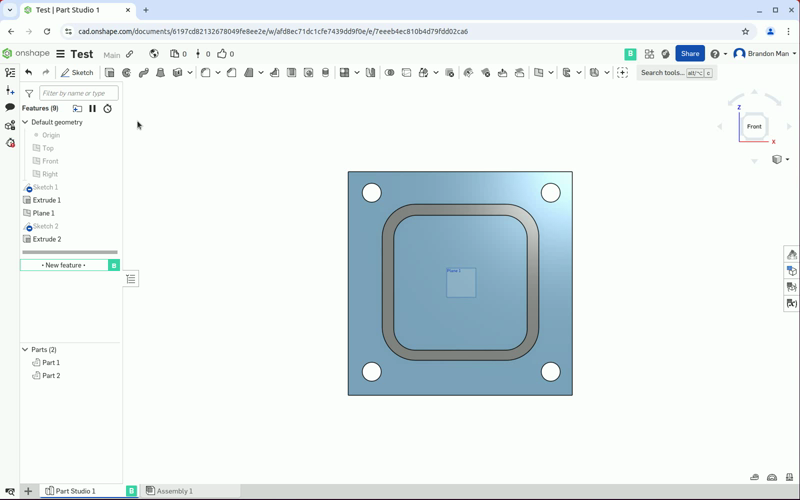
key(shift+h)
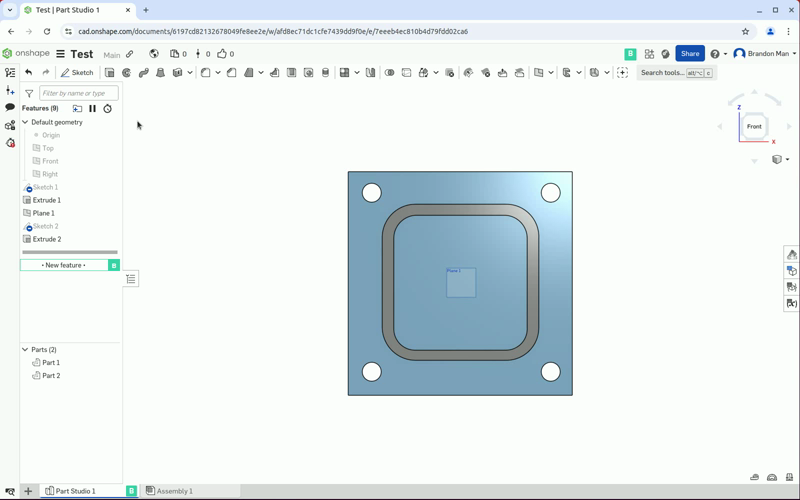
mouse_move(73, 189)
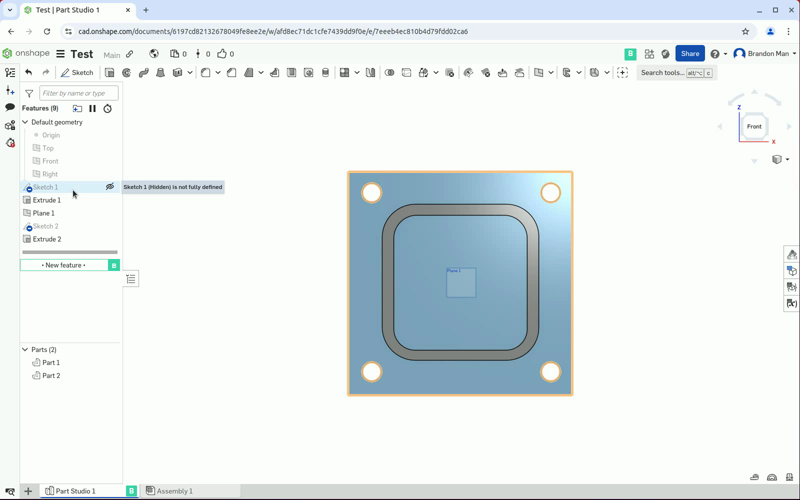
click(73, 189)
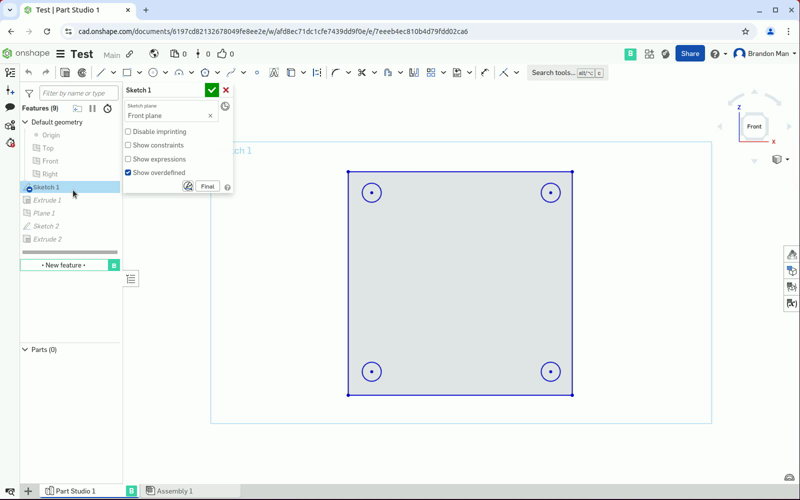
mouse_move(229, 92)
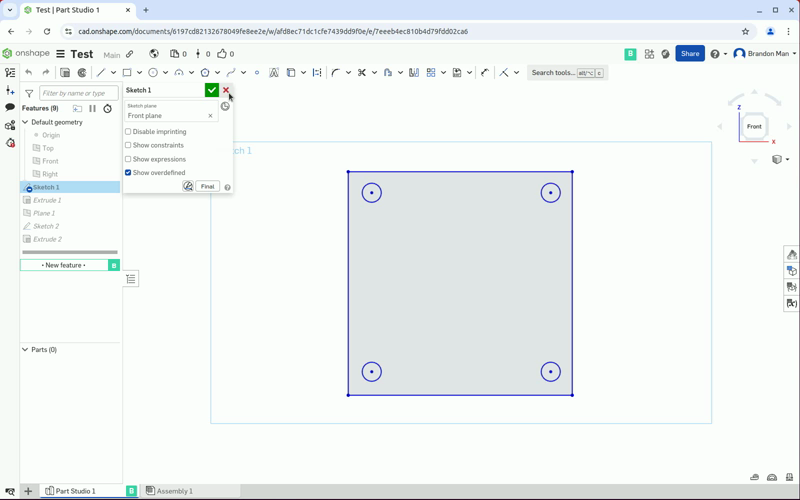
click(229, 92)
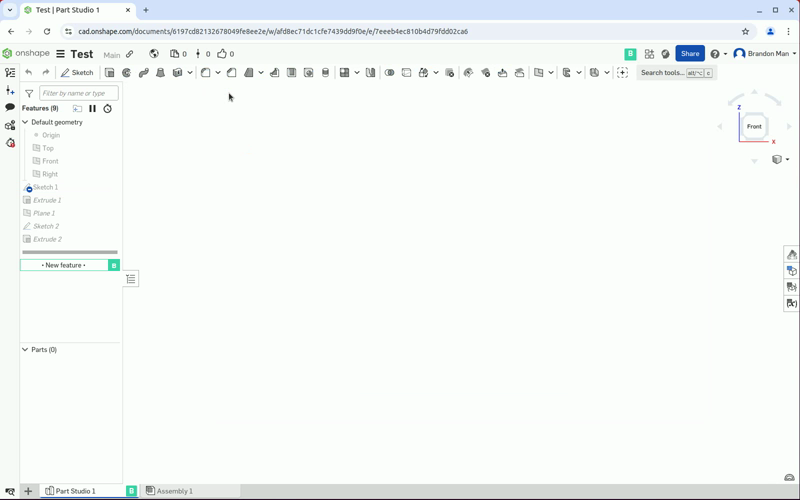
key(shift+s)
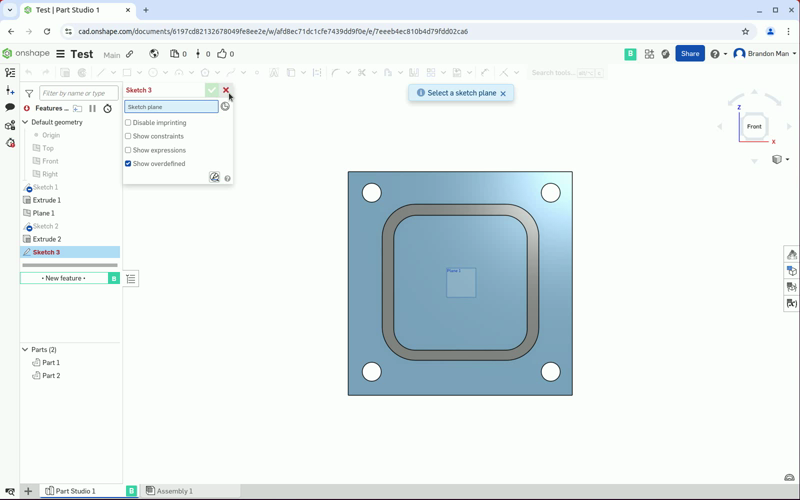
mouse_move(73, 215)
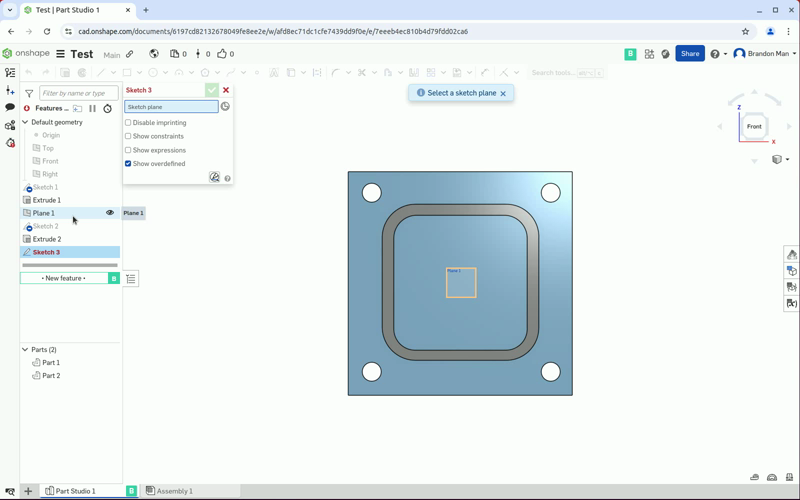
click(73, 215)
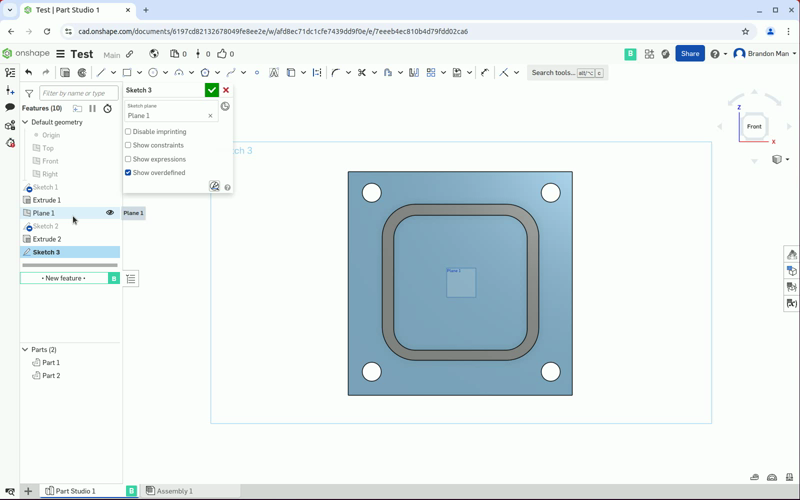
mouse_move(73, 352)
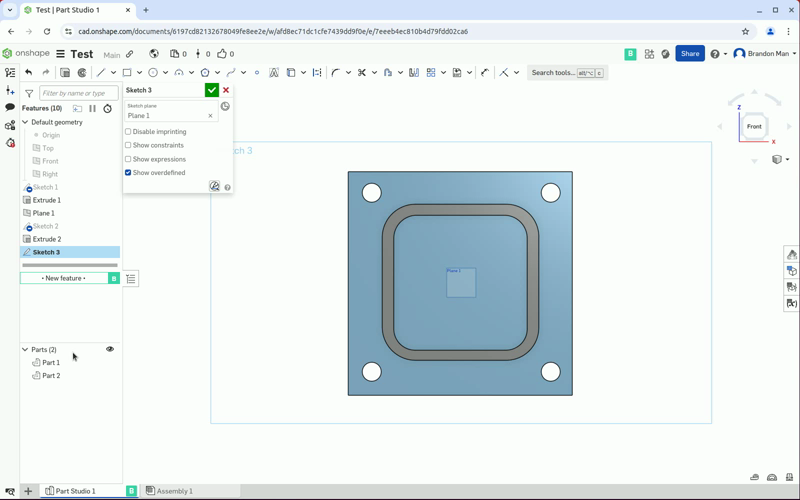
key(y)
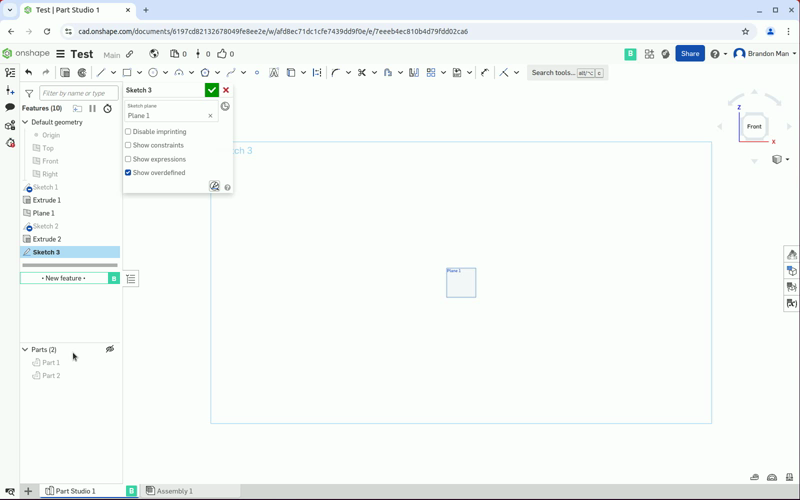
key(c)
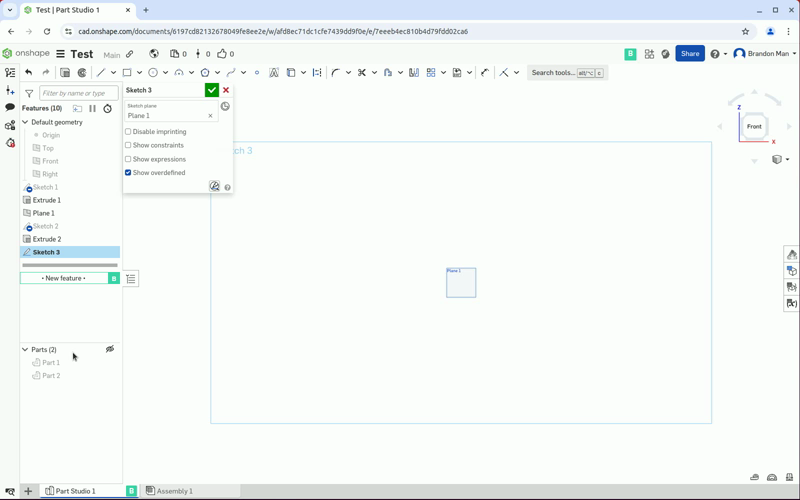
key_down(shift)
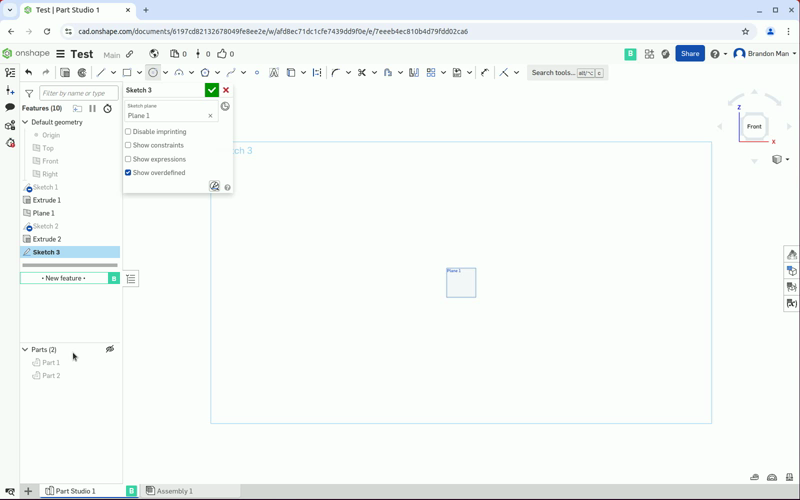
mouse_move(461, 282)
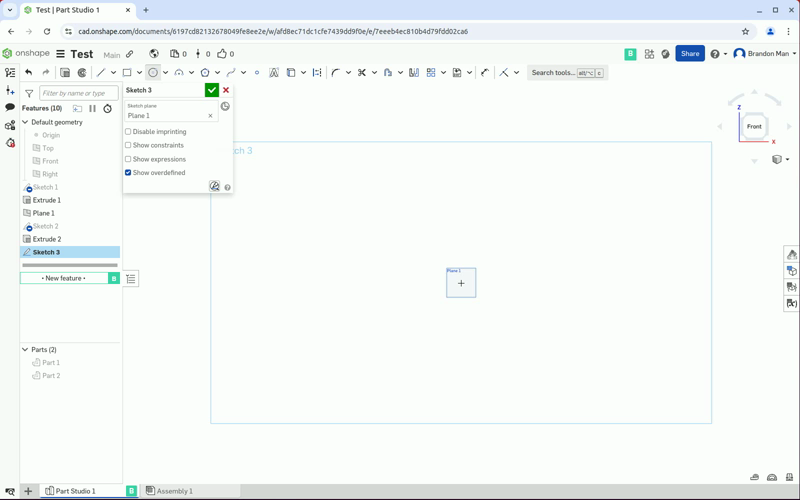
click(461, 282)
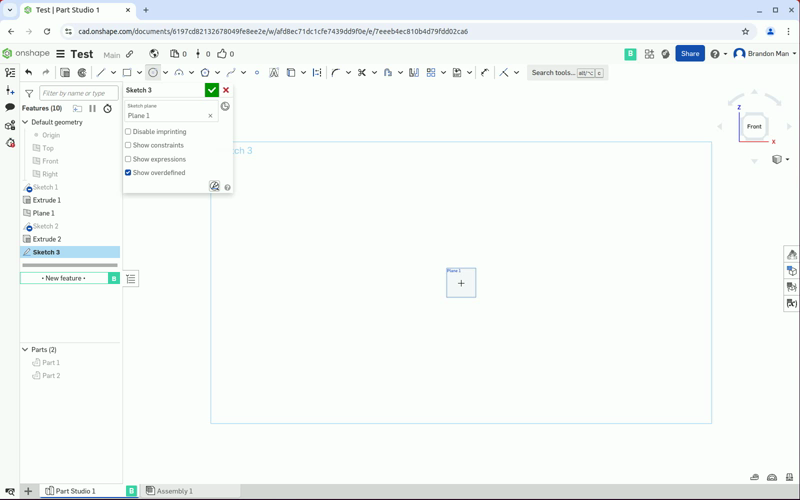
key_up(shift)
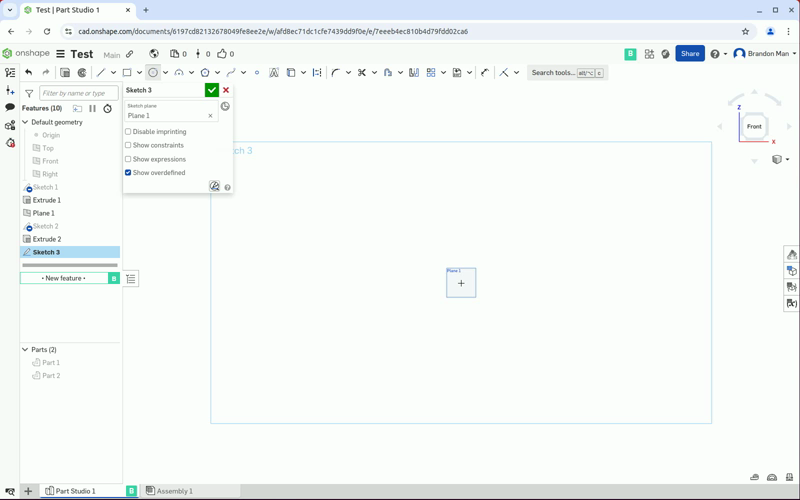
mouse_move(484, 282)
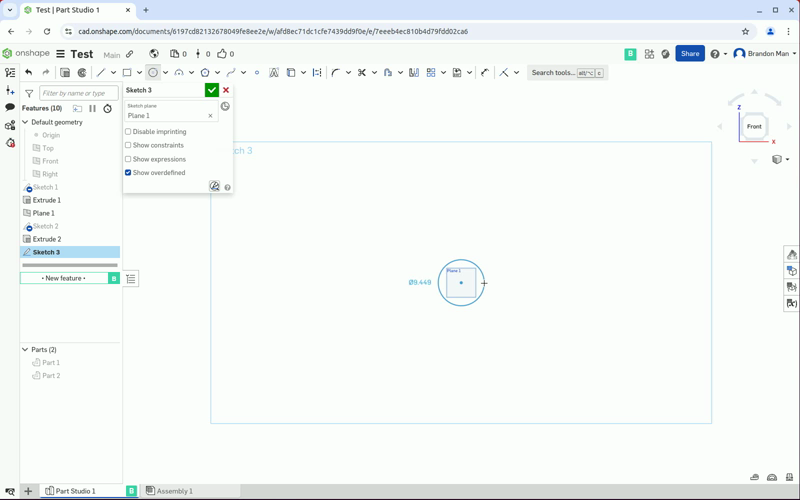
click(484, 282)
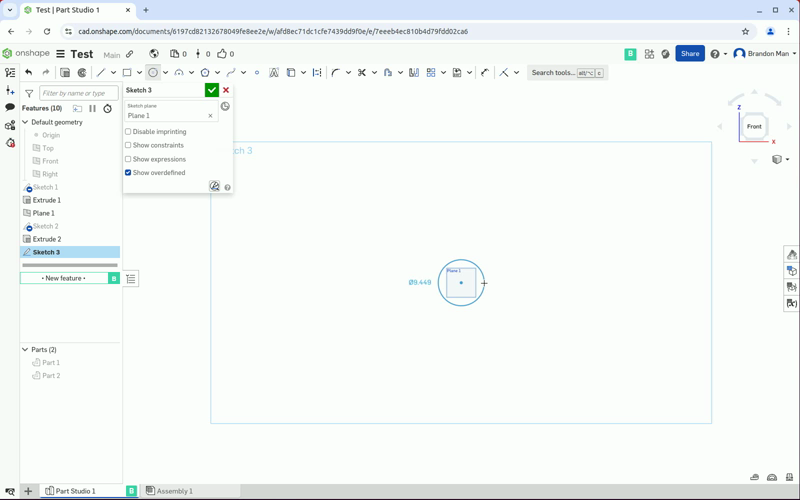
key(esc)
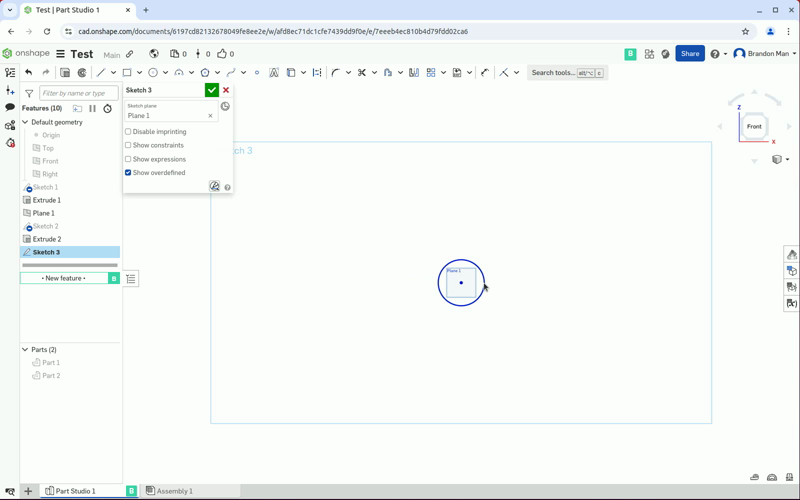
mouse_move(455, 278)
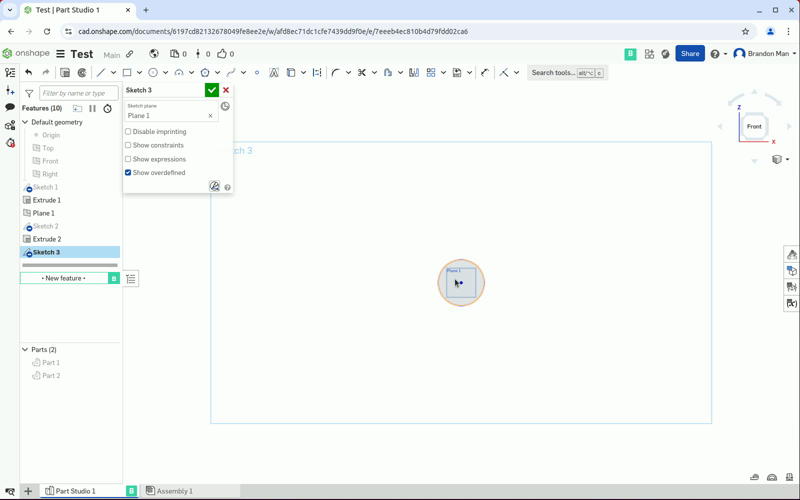
scroll(6)
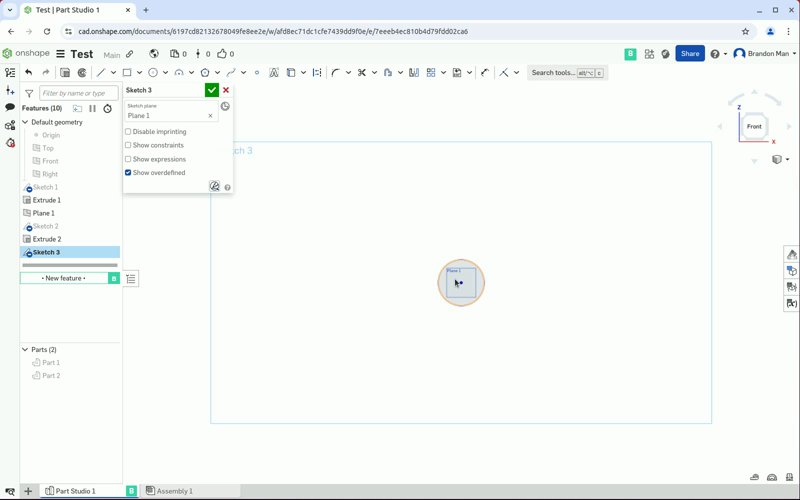
scroll(6)
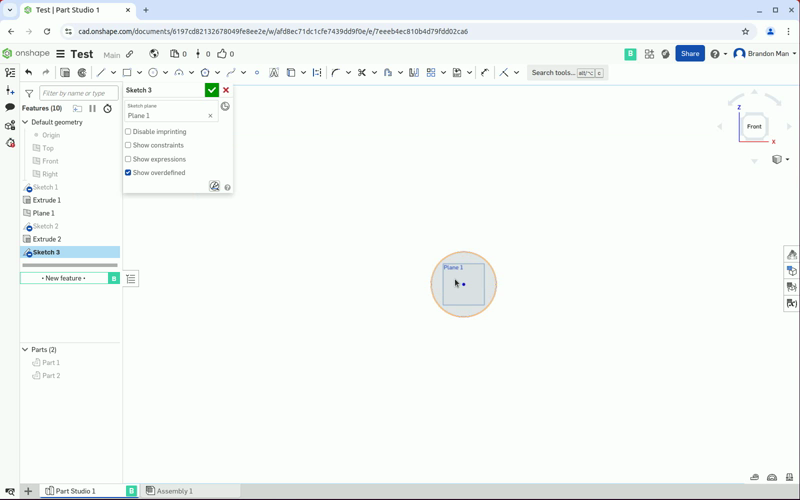
scroll(6)
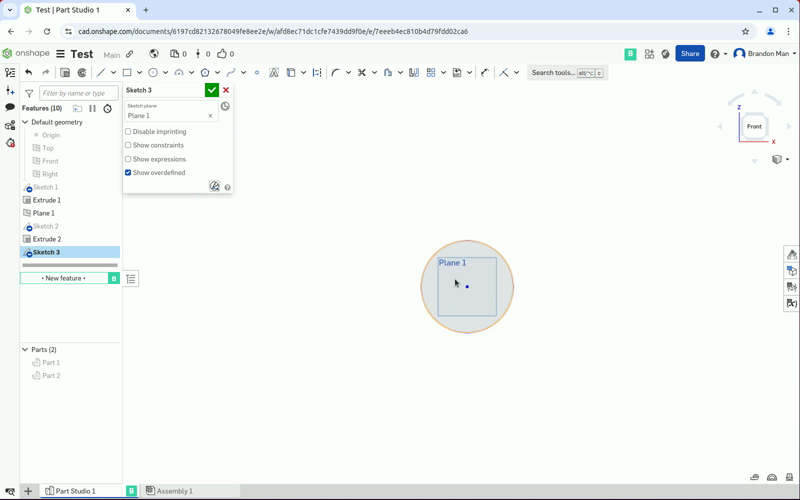
scroll(6)
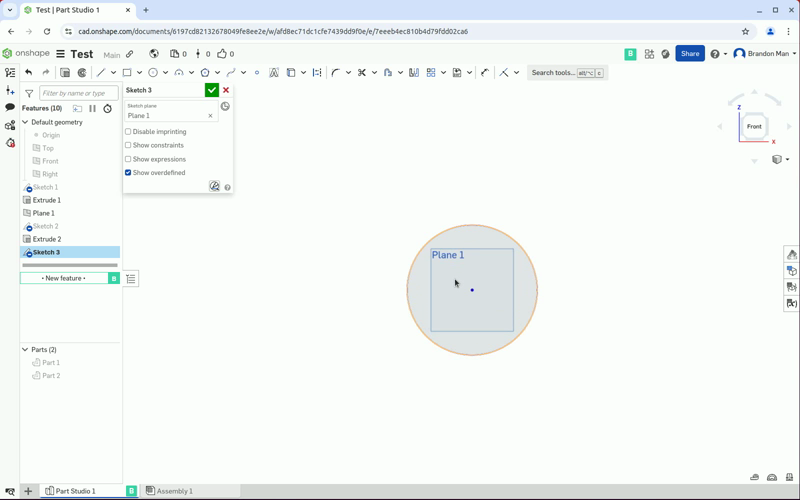
scroll(6)
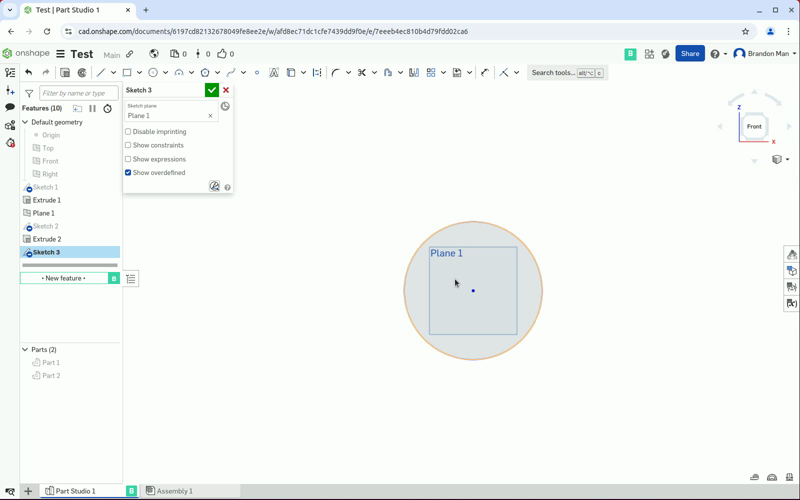
scroll(6)
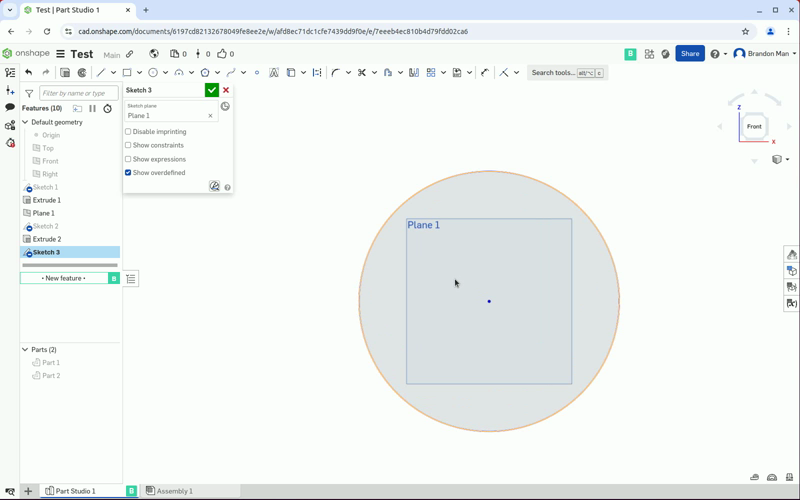
scroll(6)
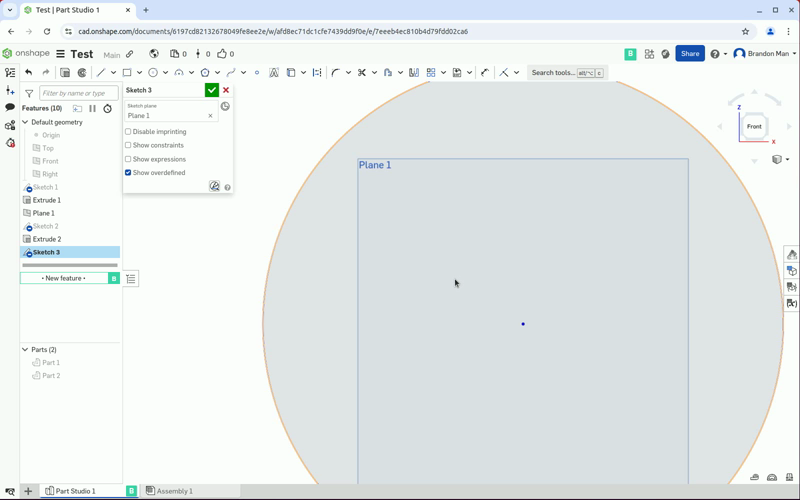
click(455, 278)
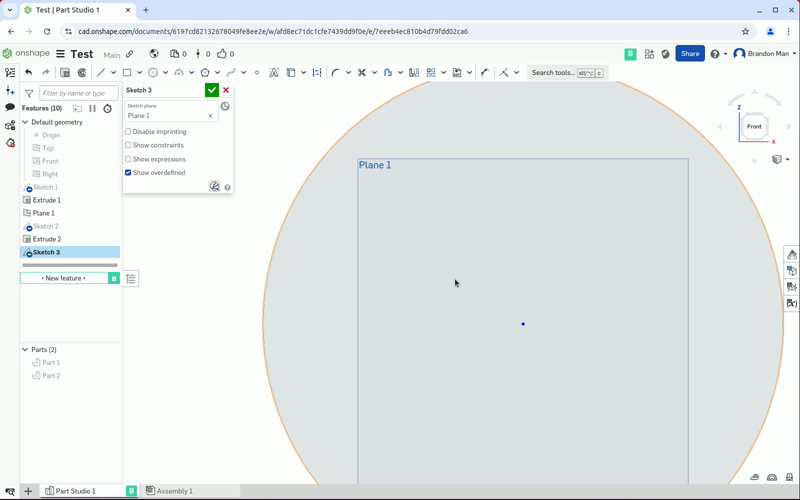
scroll(-6)
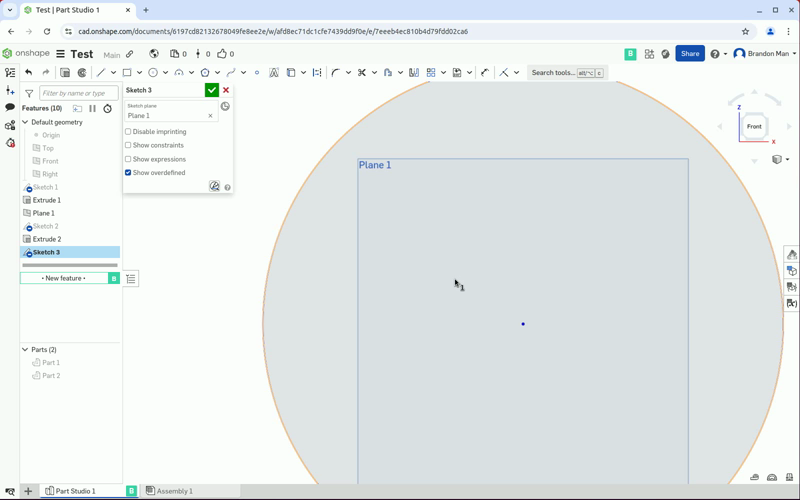
scroll(-6)
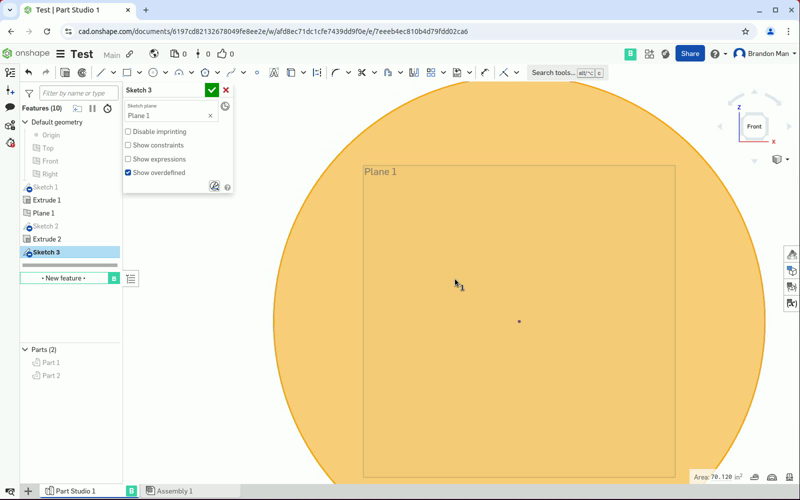
scroll(-6)
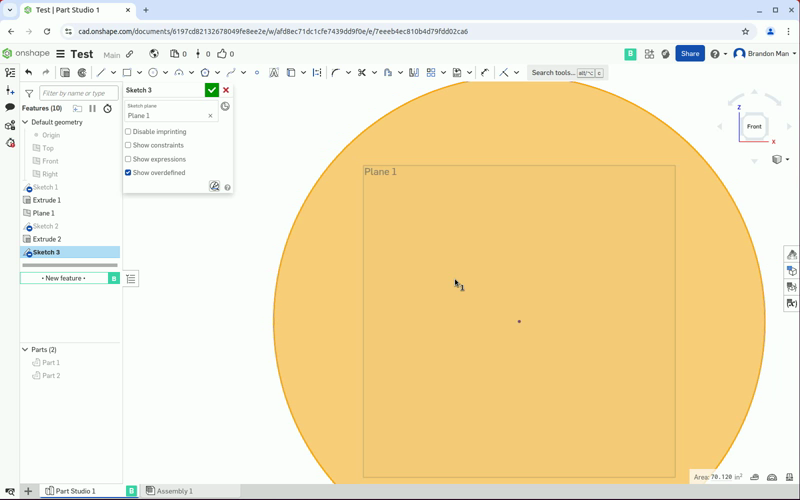
scroll(-6)
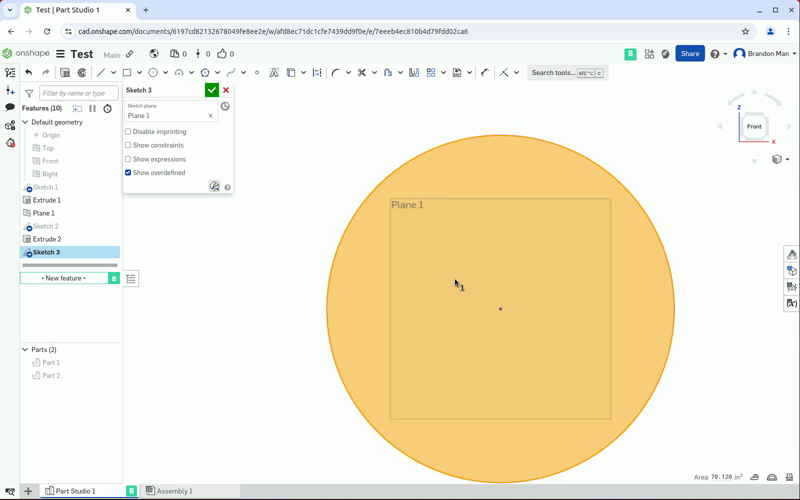
scroll(-6)
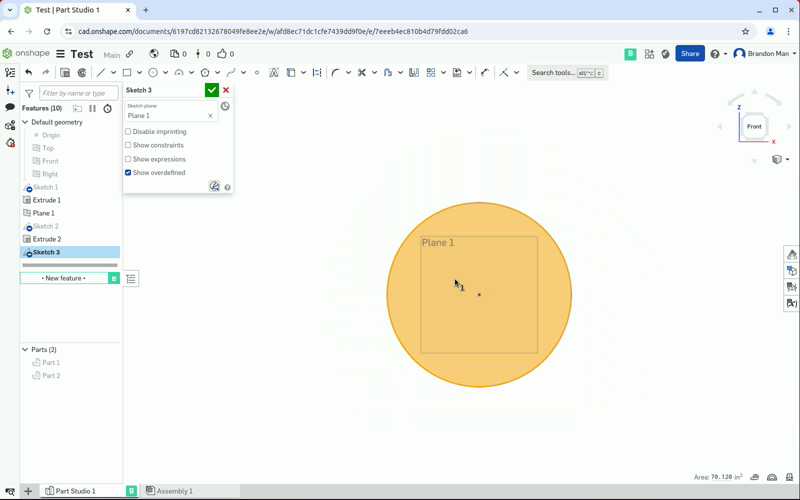
scroll(-6)
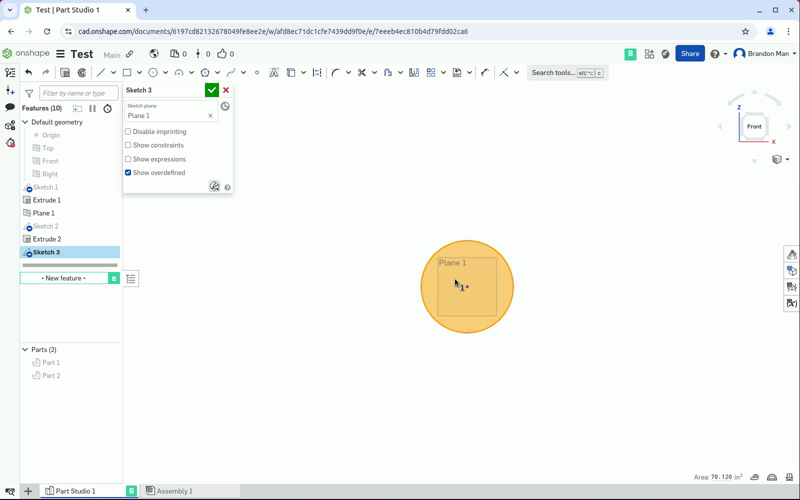
scroll(-6)
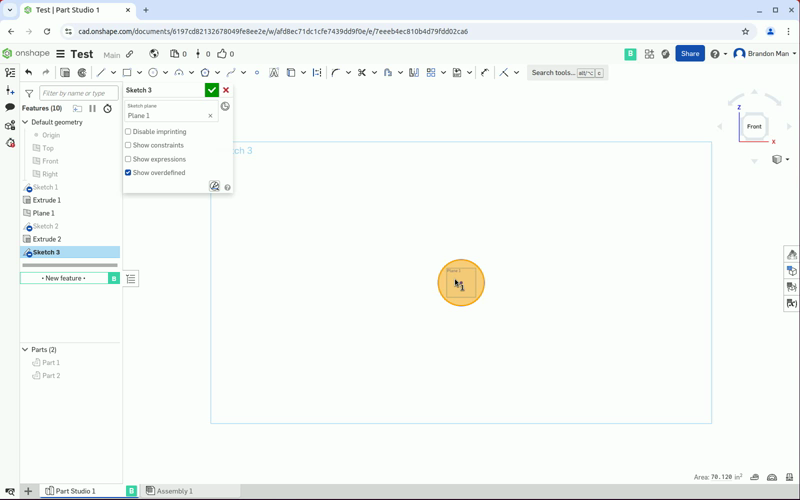
mouse_move(73, 352)
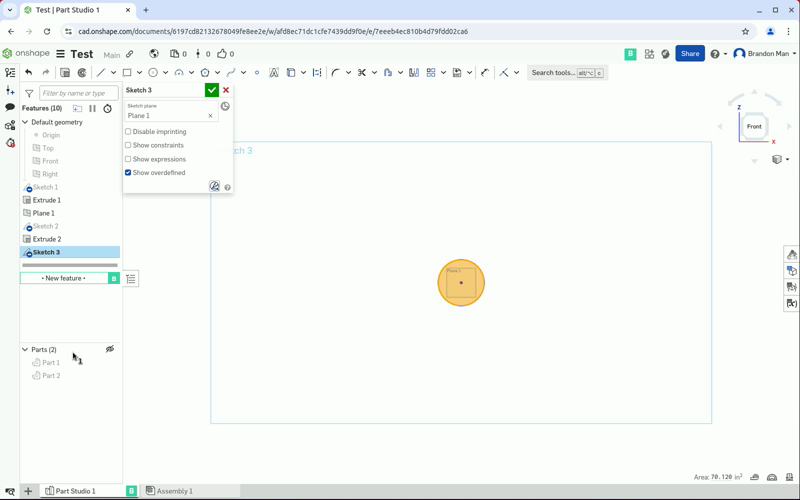
key(shift+y)
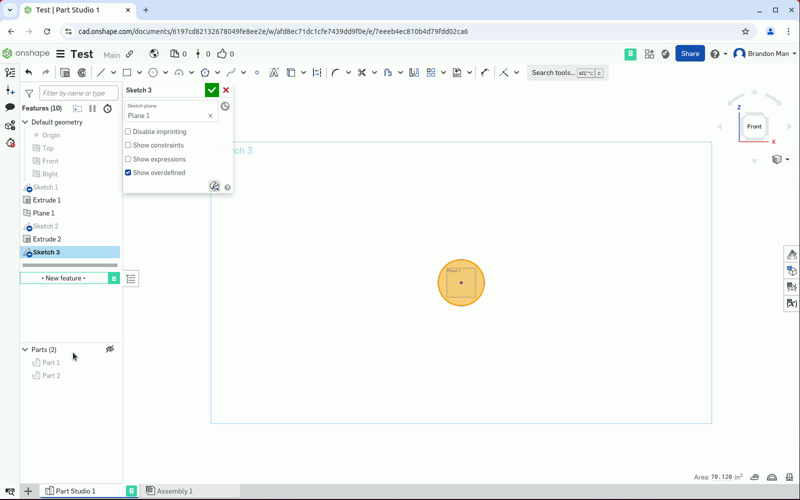
key(shift+e)
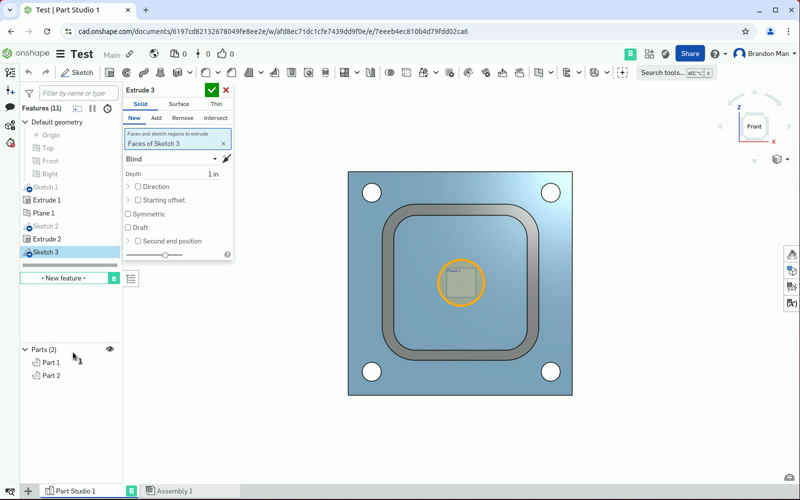
mouse_move(143, 106)
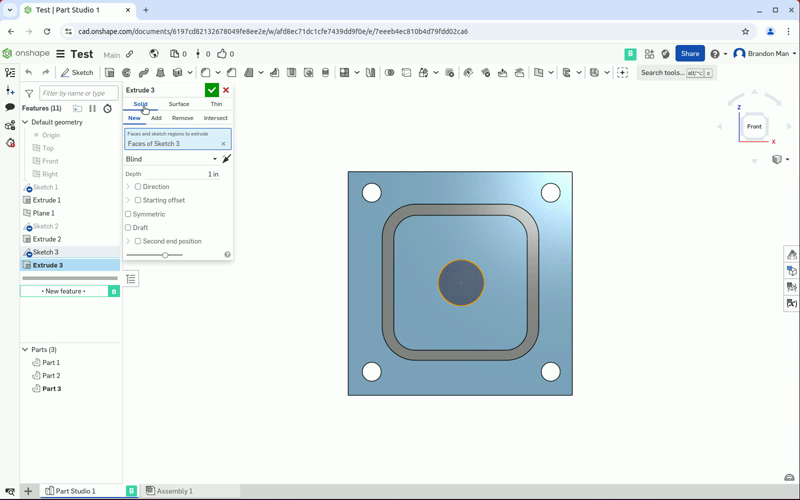
click(143, 106)
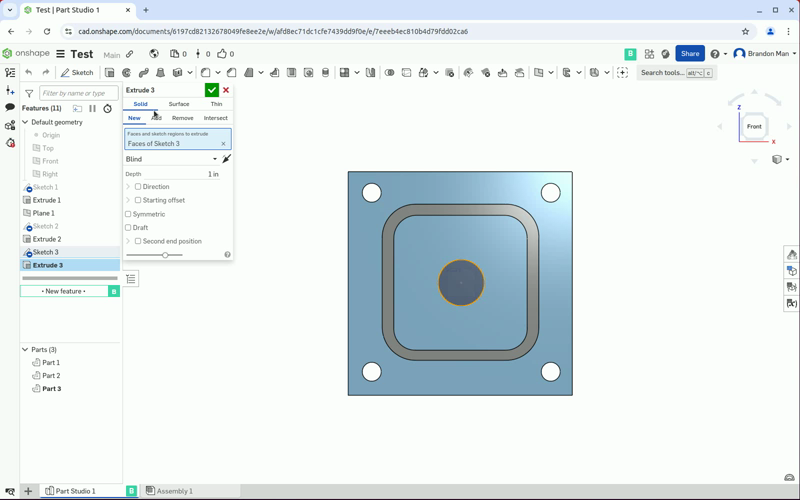
mouse_move(186, 120)
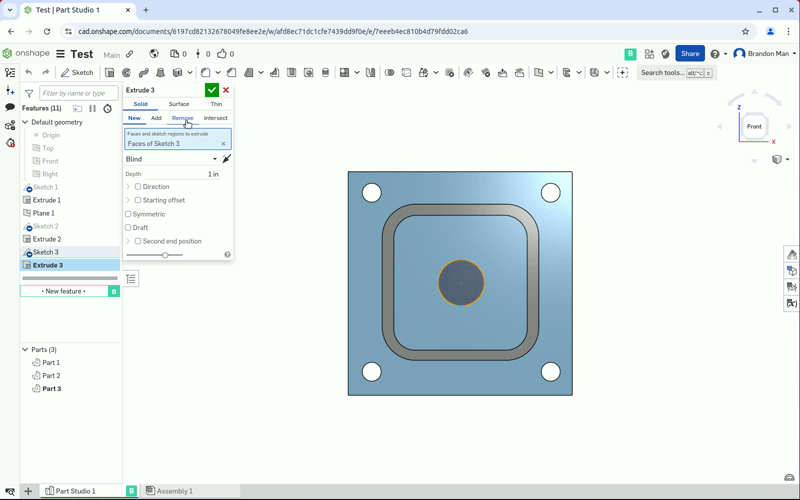
click(186, 120)
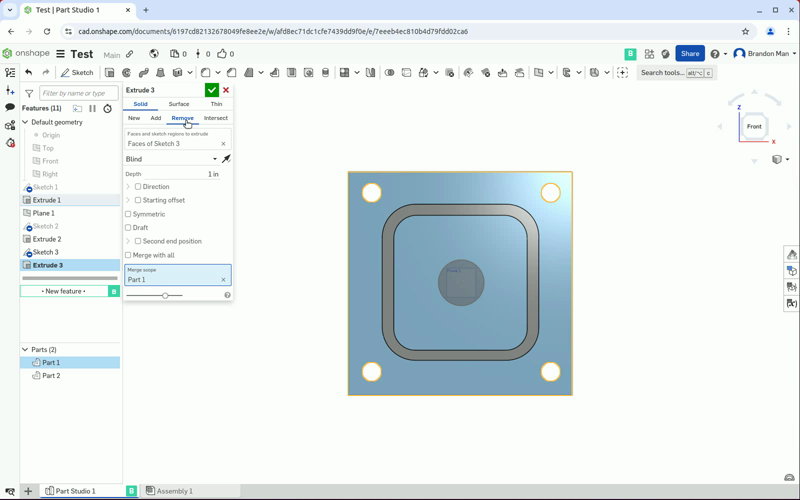
key(tab, 4)
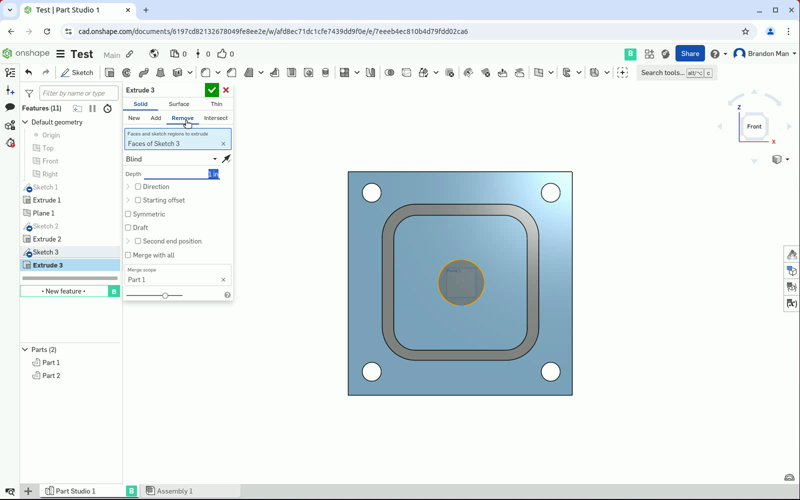
text(5.536)
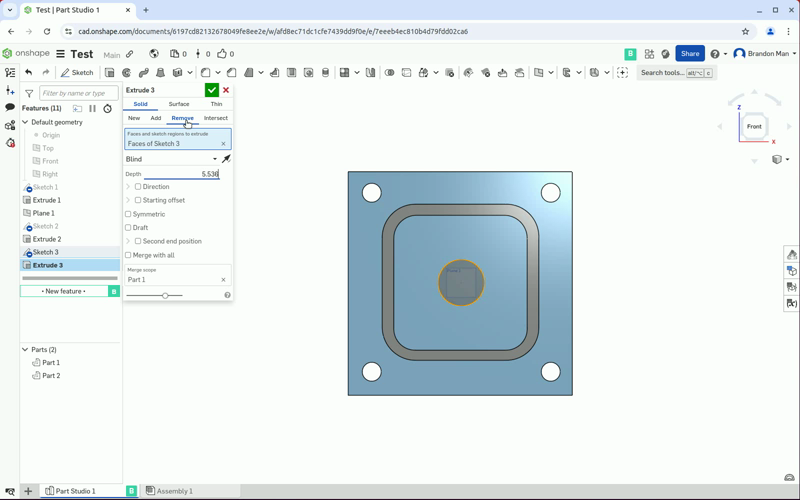
key(tab, 6)
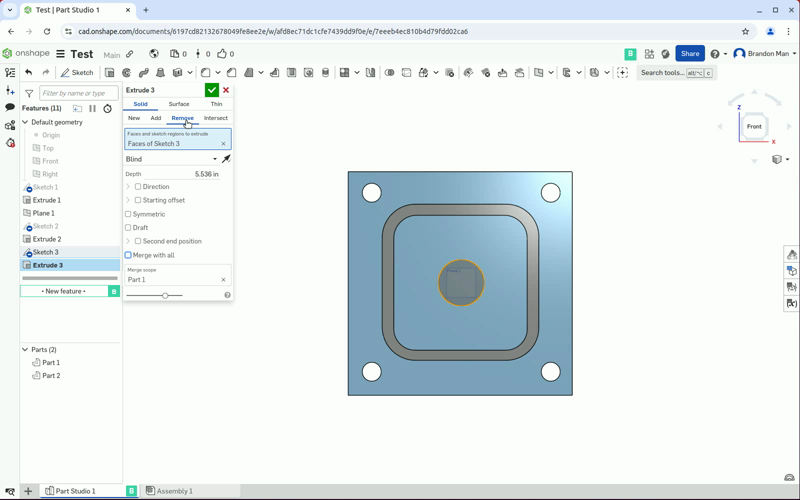
key(space)
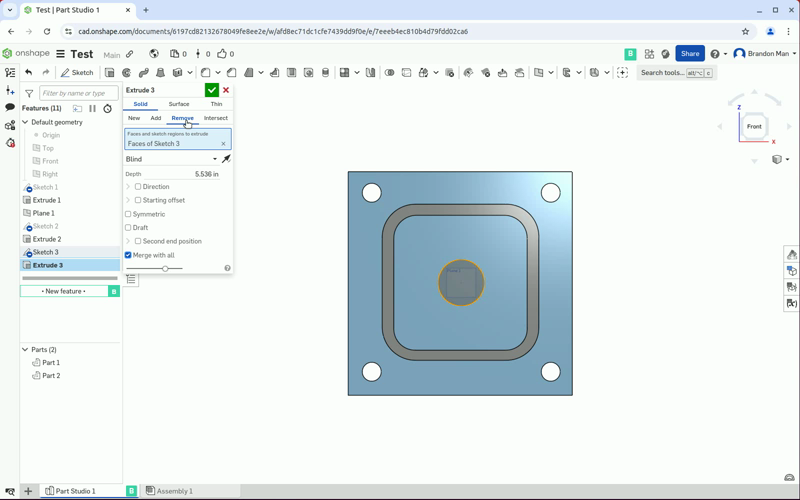
key(enter)
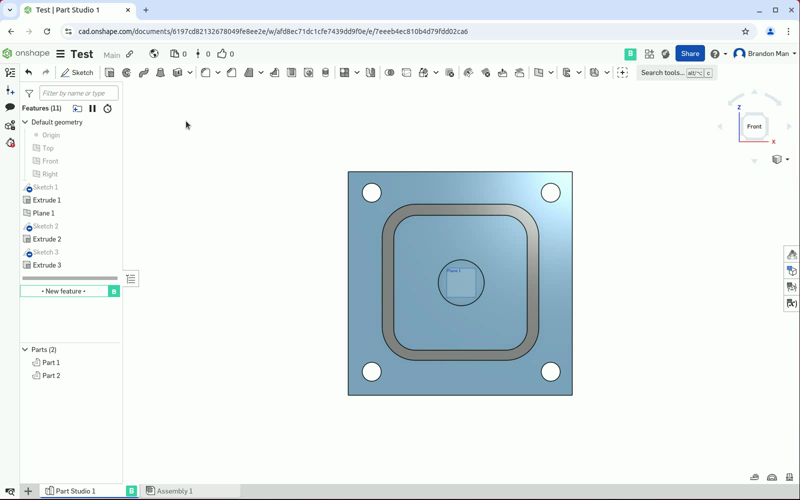
key(shift+h)
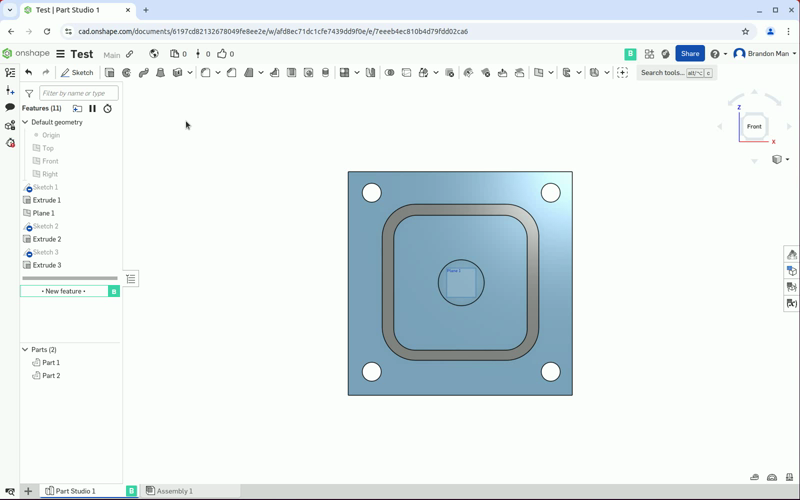
key(shift+h)
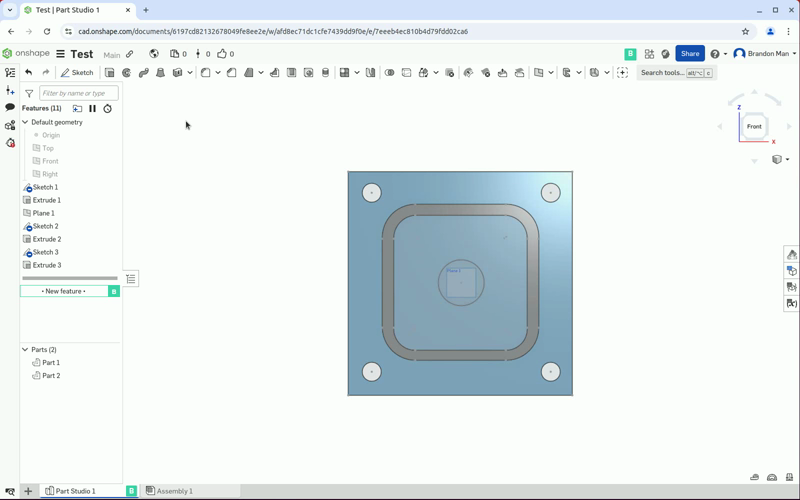
key(shift+7)
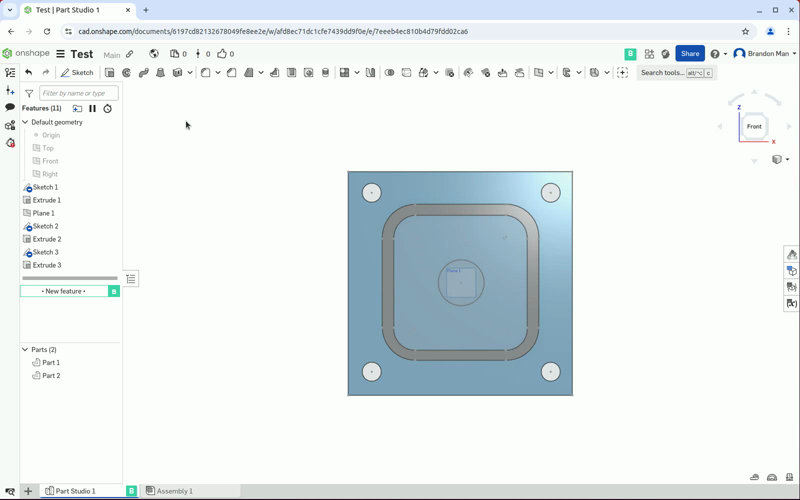
key(left, 2)
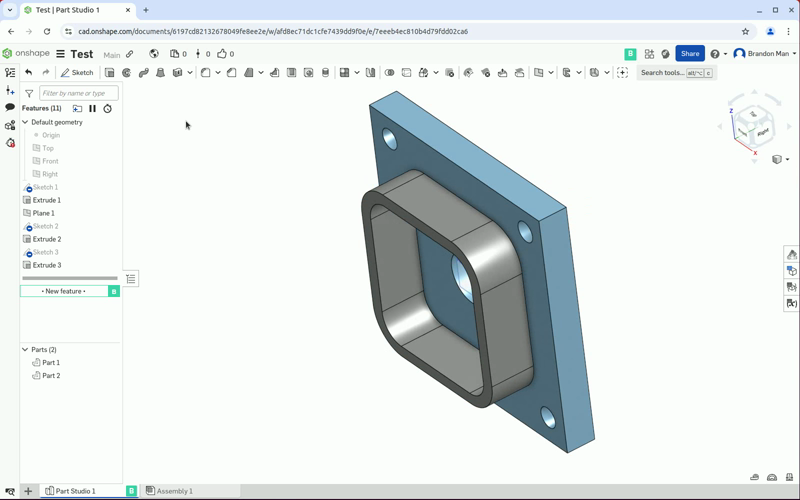
key(down, 2)
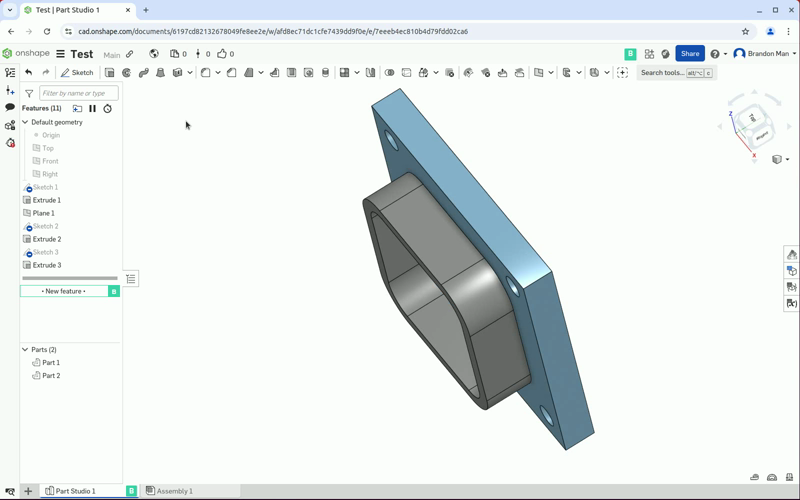
key(up, 2)
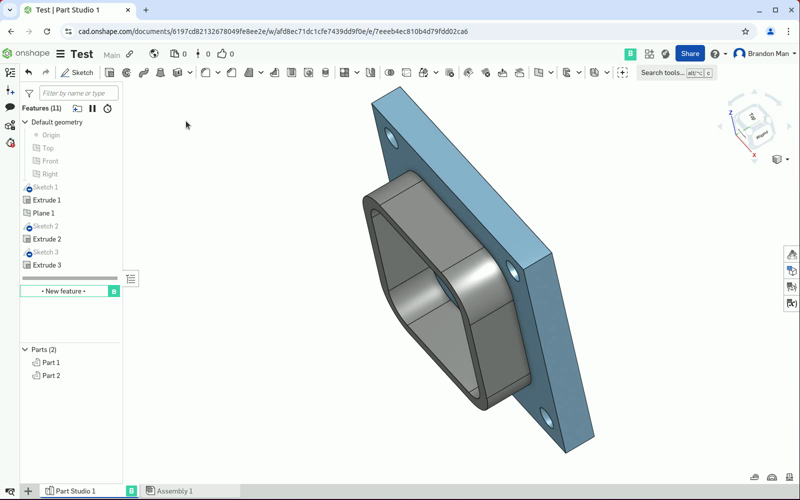
key(right, 2)
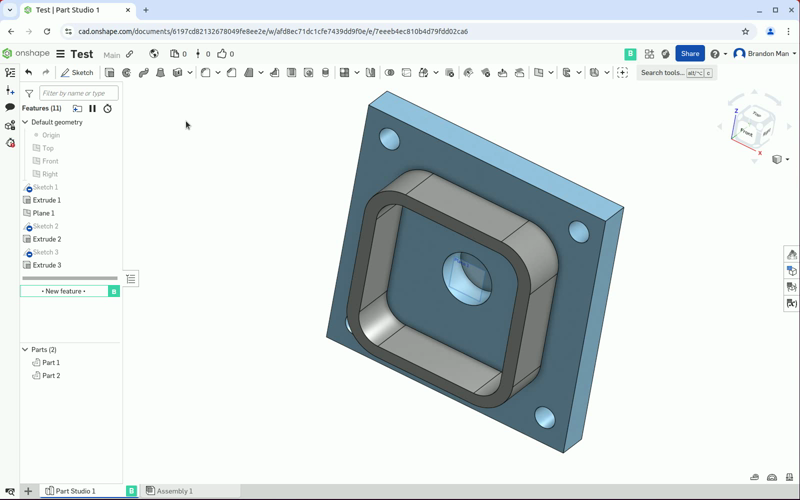
mouse_move(73, 189)
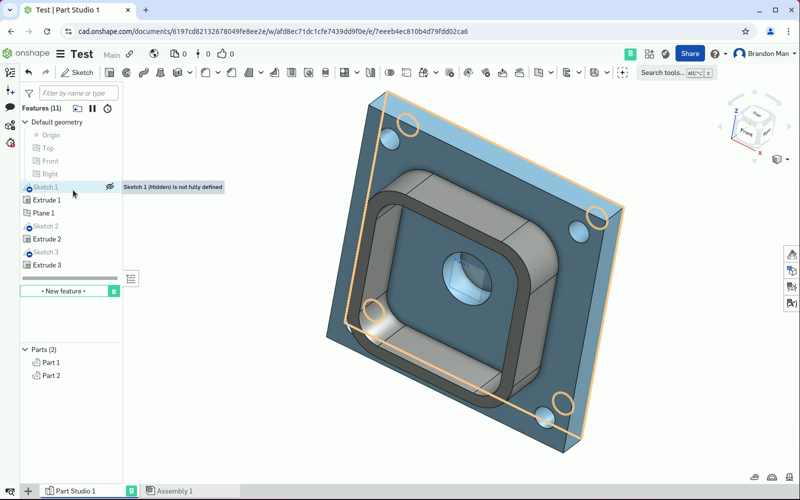
click(73, 189)